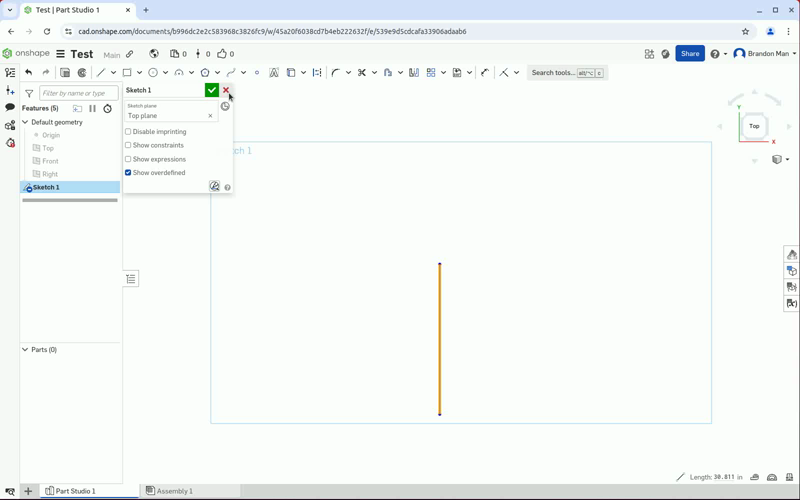
key(shift+h)
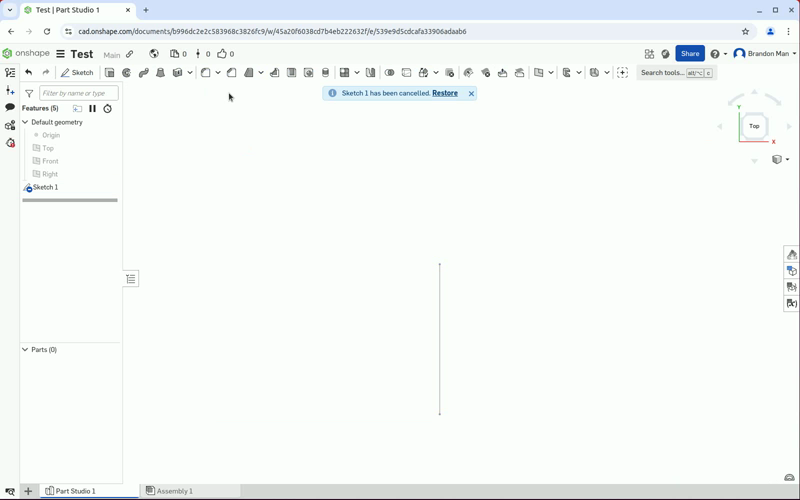
key(shift+s)
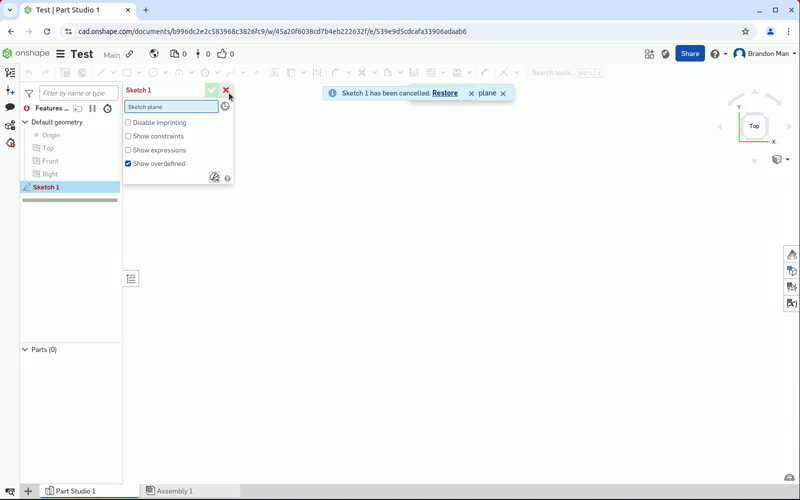
mouse_move(73, 150)
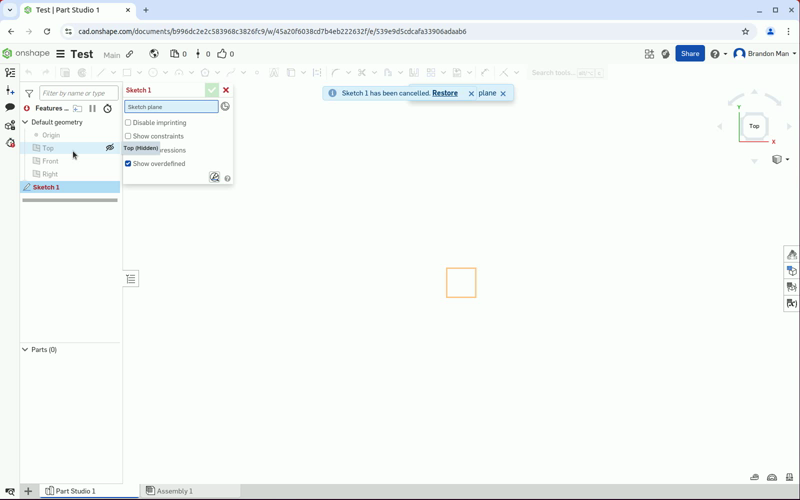
click(73, 150)
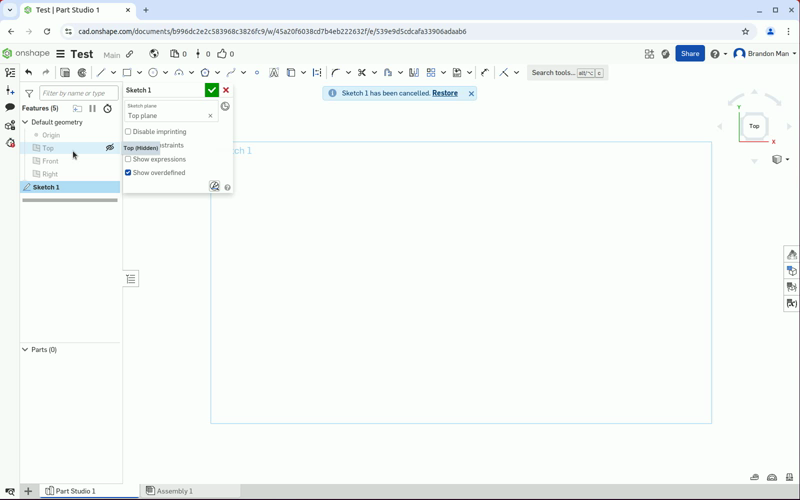
mouse_move(73, 352)
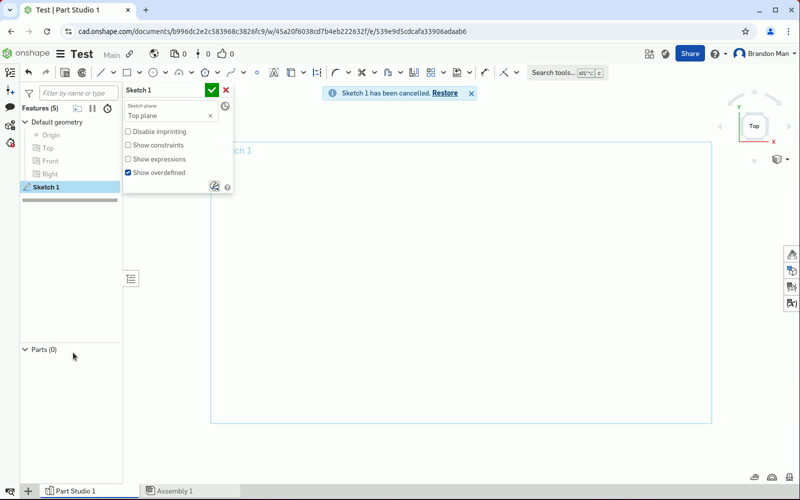
key(y)
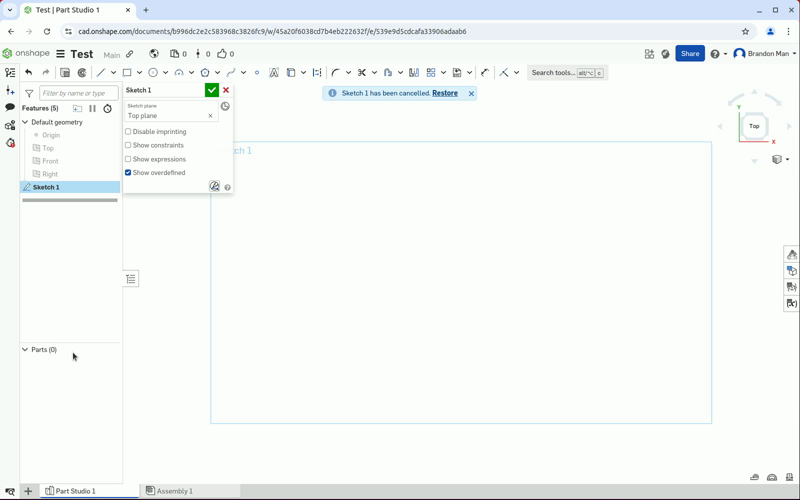
key(c)
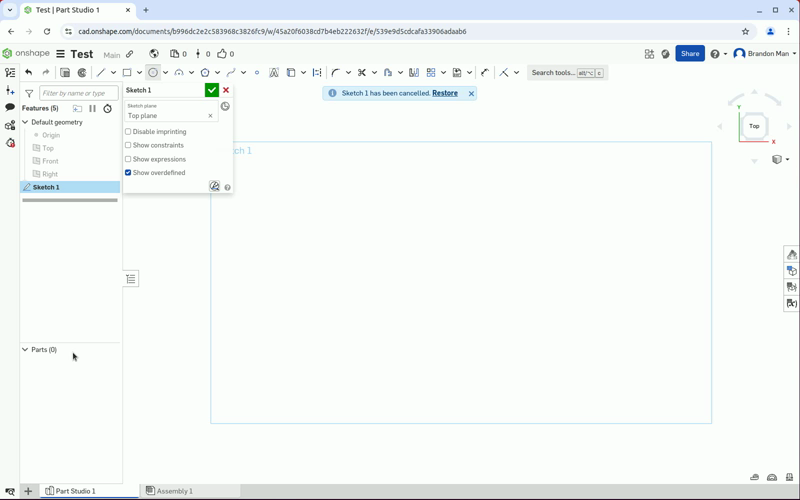
key_down(shift)
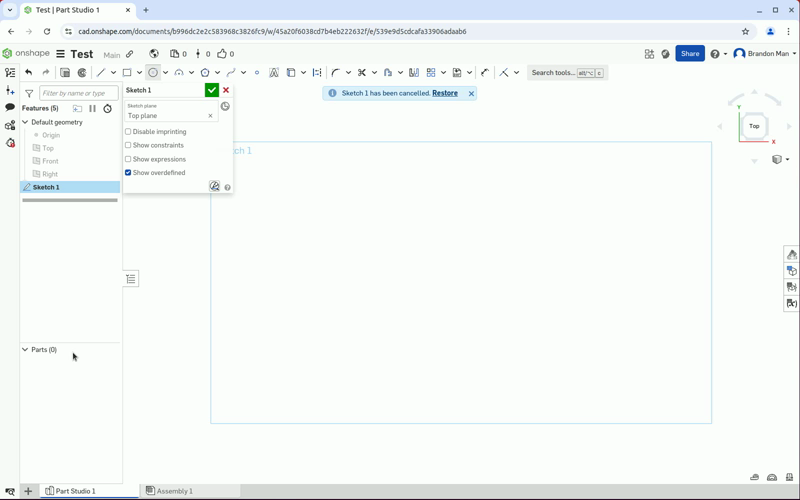
mouse_move(461, 282)
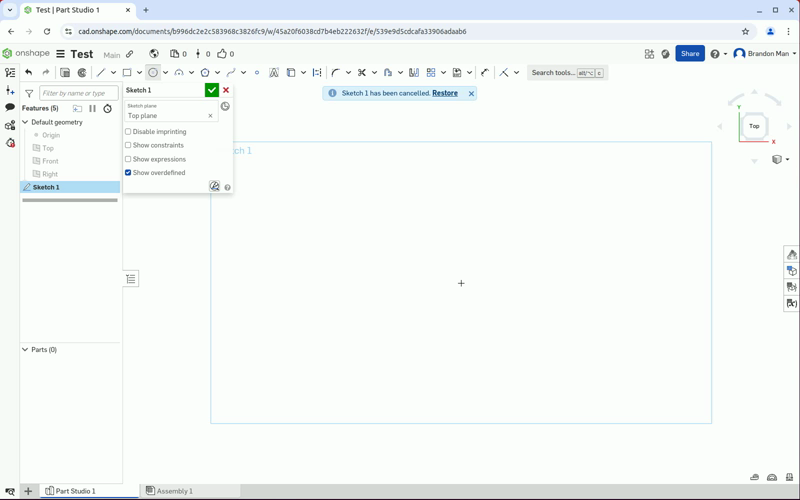
click(461, 282)
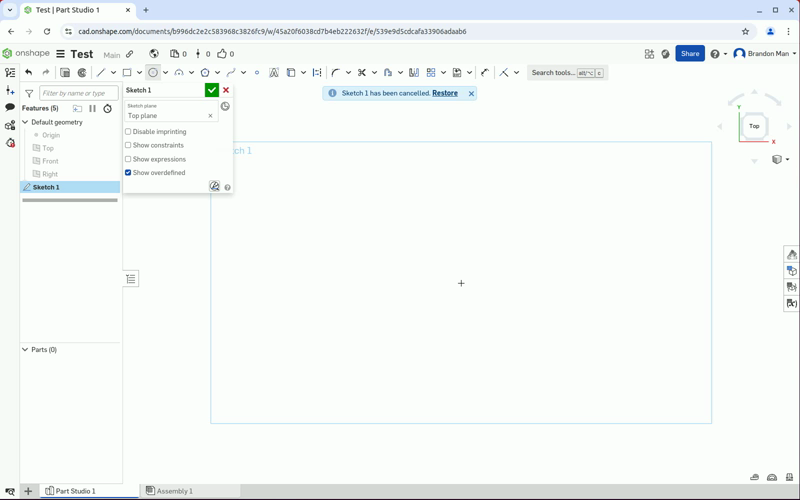
key_up(shift)
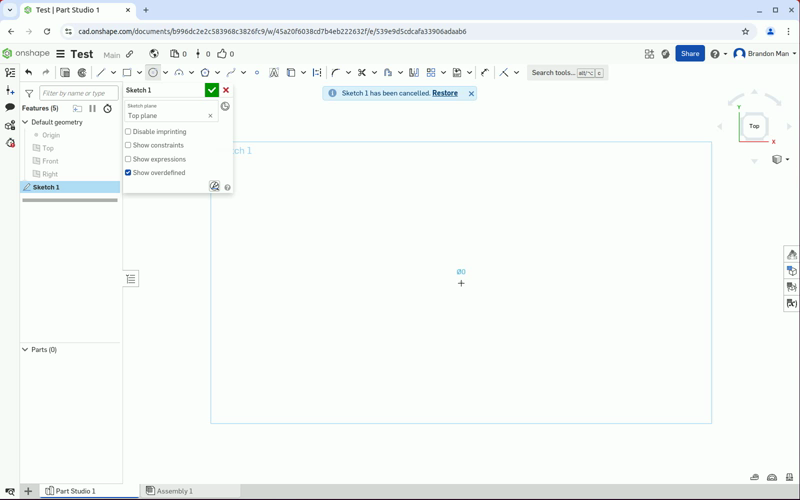
mouse_move(551, 282)
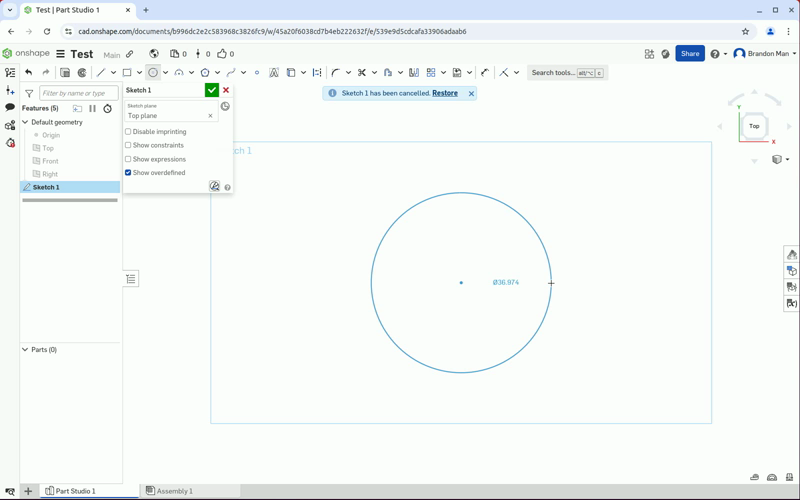
click(551, 282)
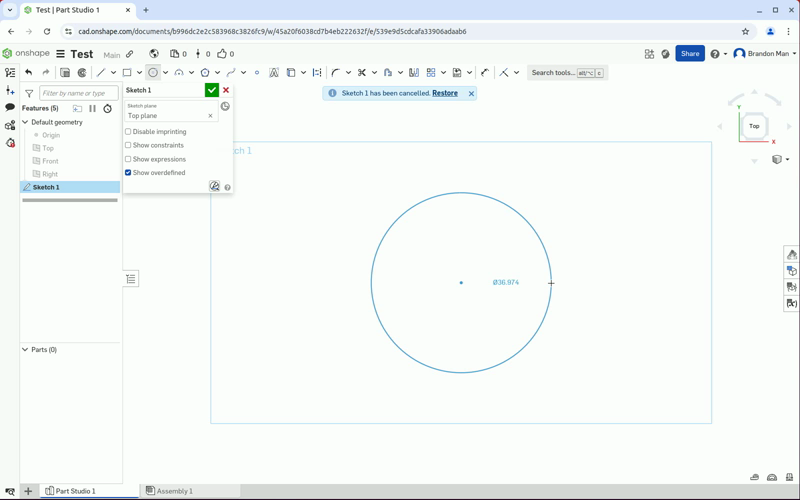
key(esc)
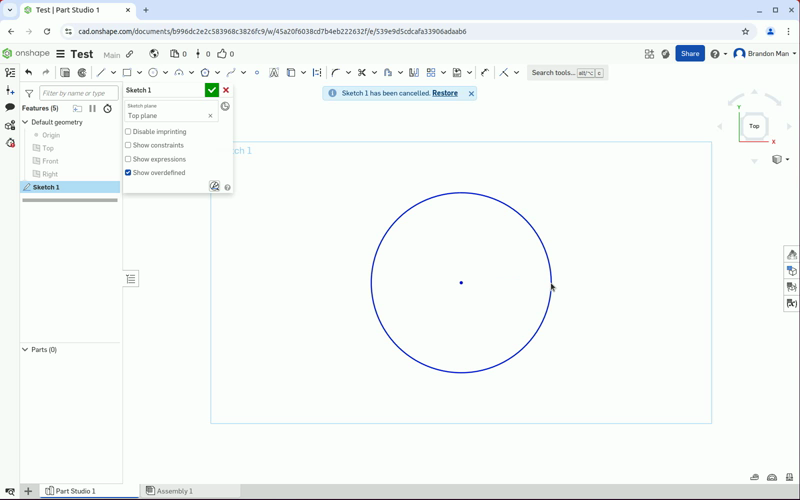
key(c)
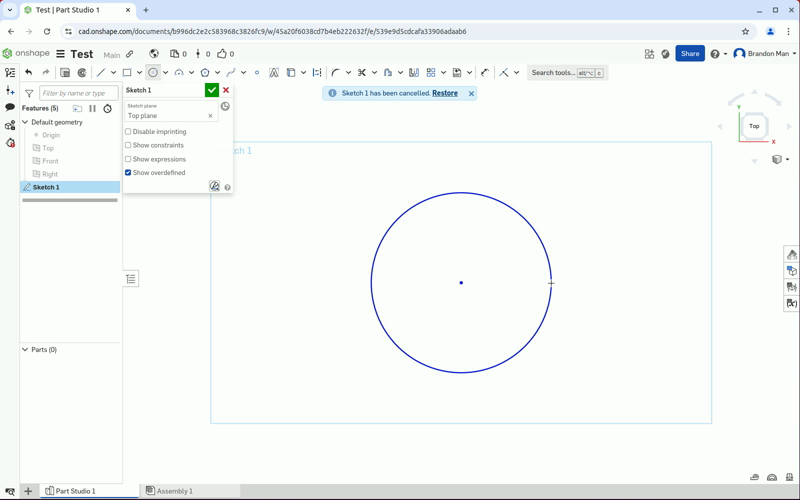
key_down(shift)
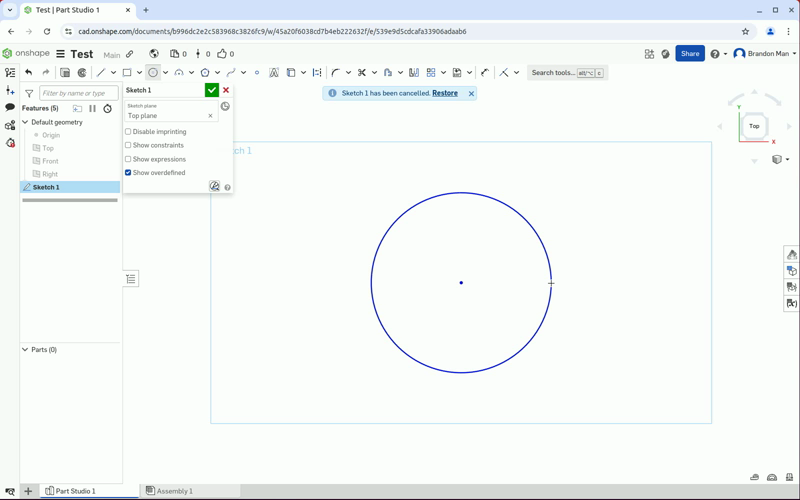
mouse_move(461, 282)
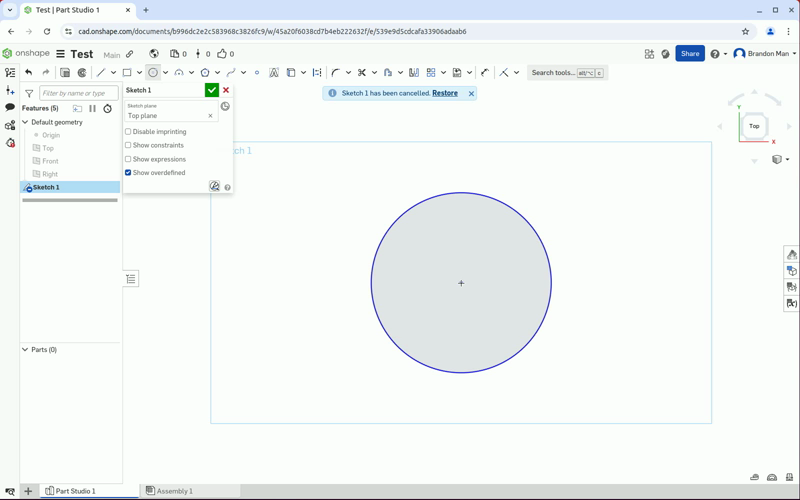
click(461, 282)
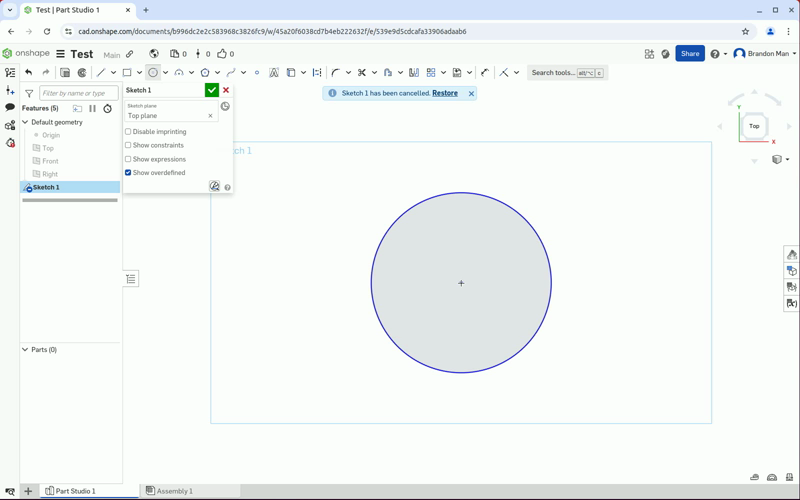
key_up(shift)
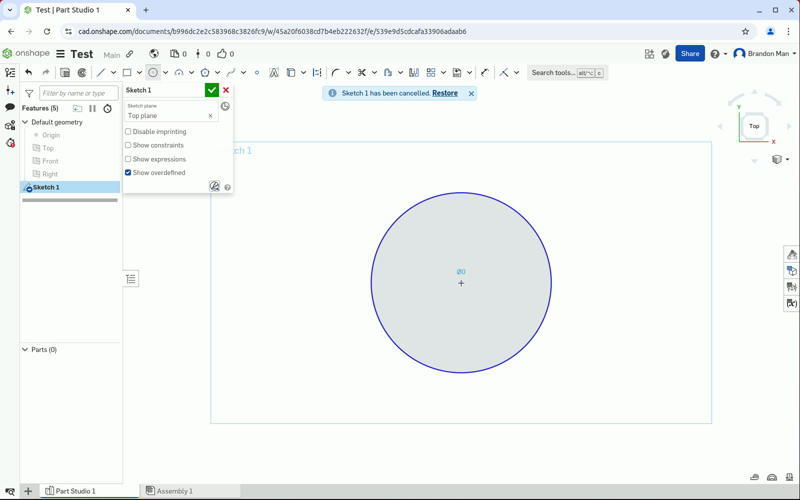
mouse_move(539, 282)
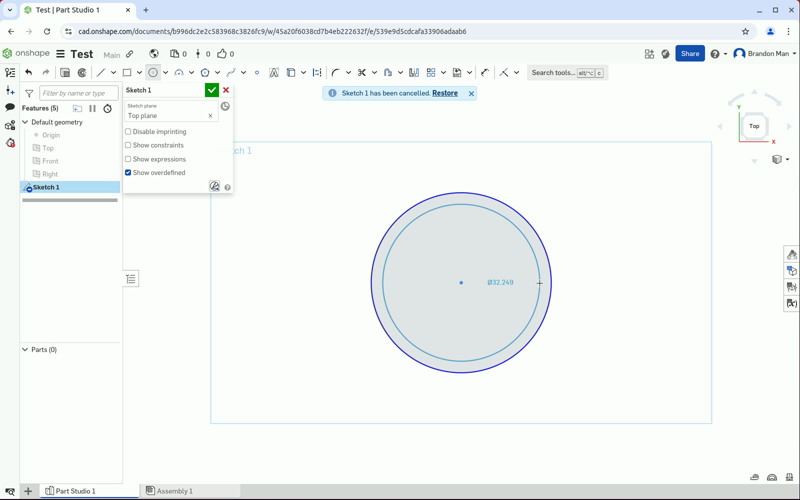
click(539, 282)
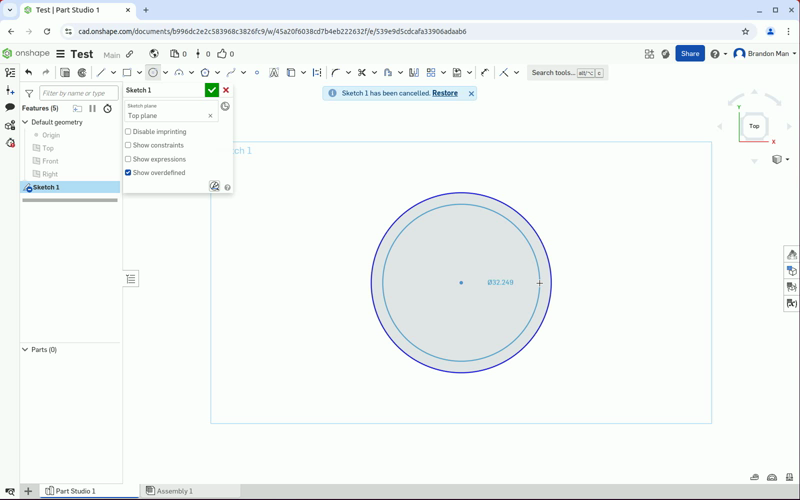
key(esc)
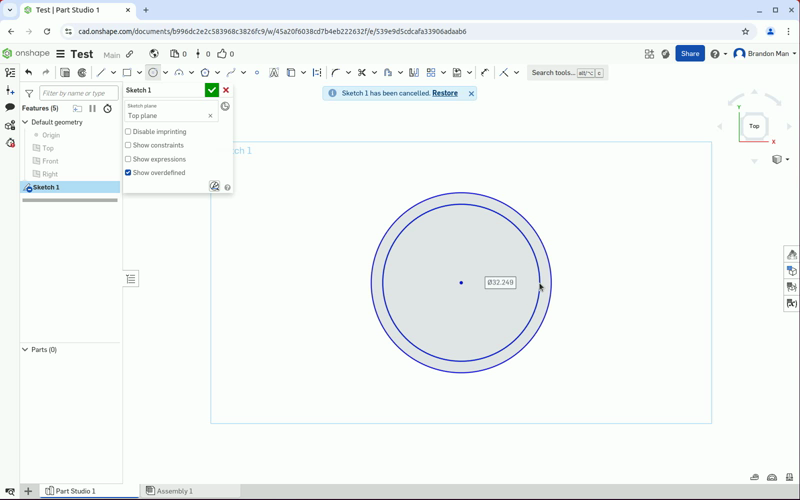
mouse_move(393, 231)
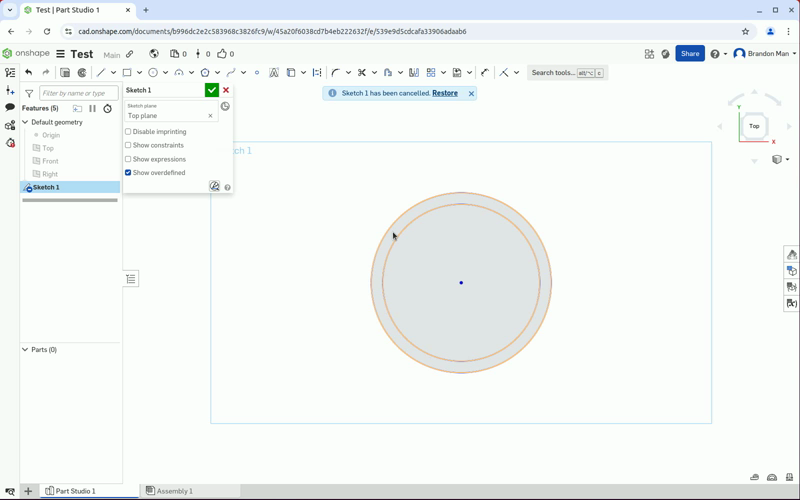
click(393, 231)
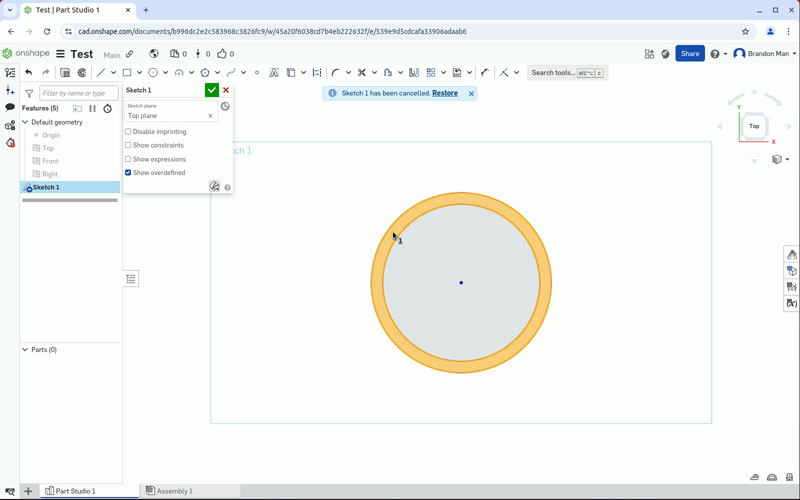
mouse_move(73, 352)
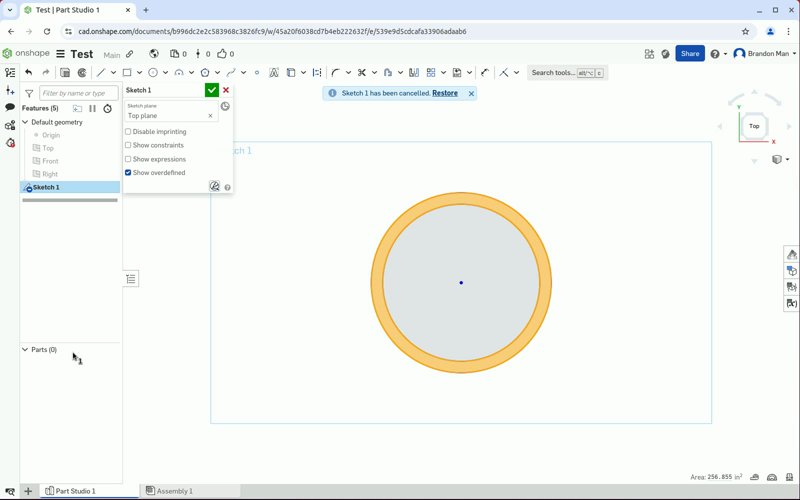
key(shift+y)
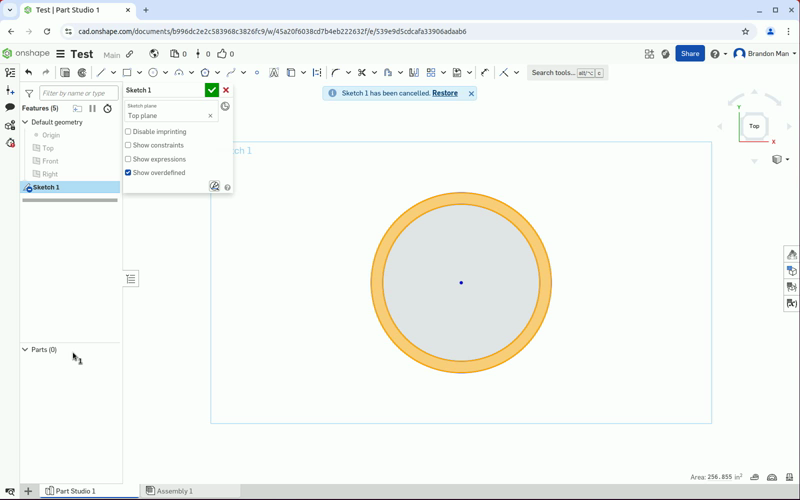
key(shift+e)
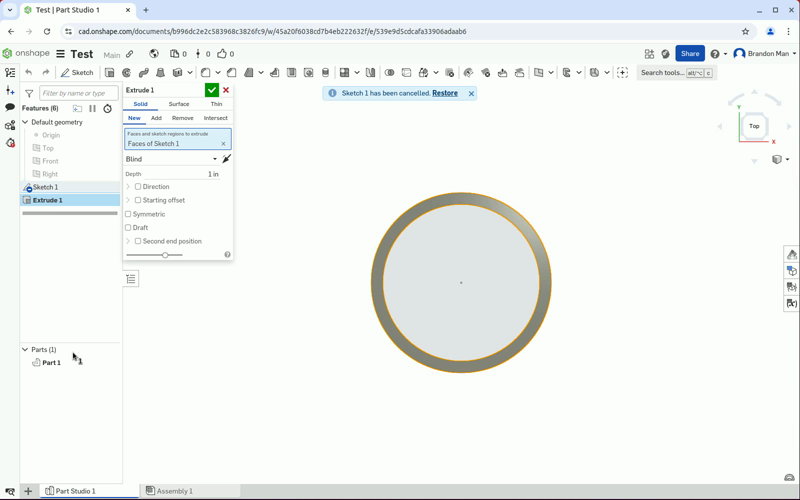
mouse_move(143, 106)
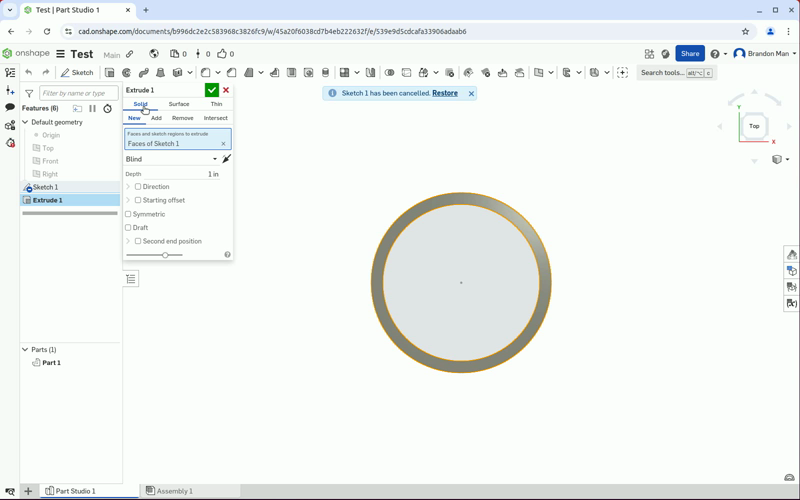
click(143, 106)
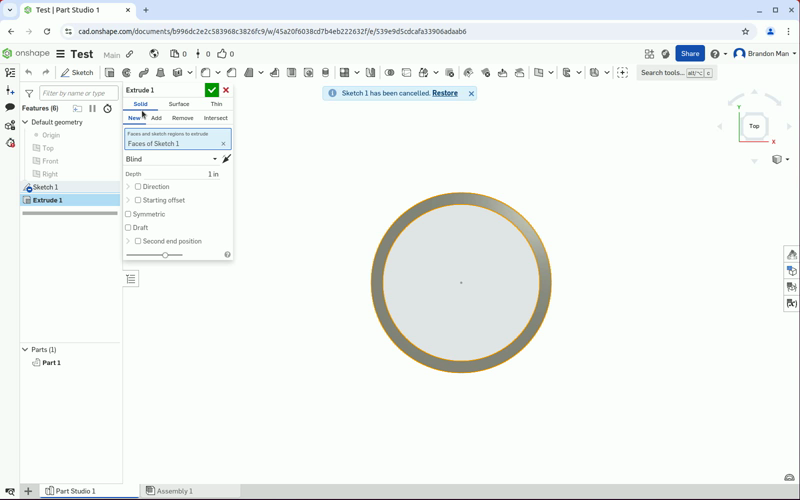
mouse_move(137, 120)
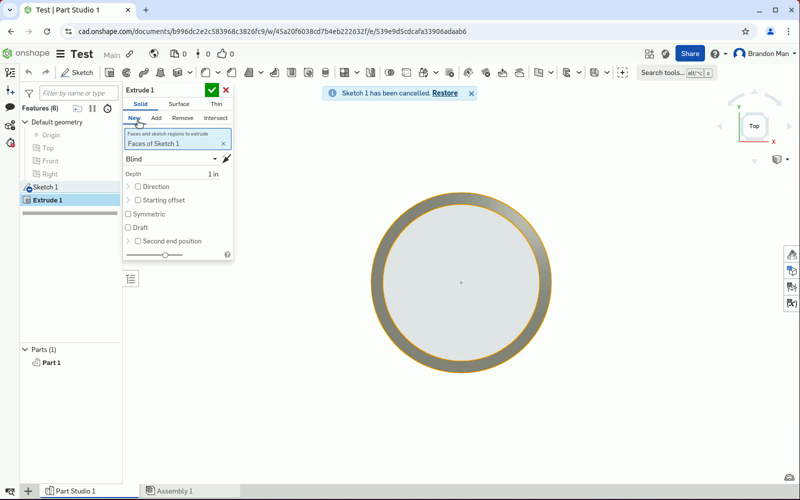
click(137, 120)
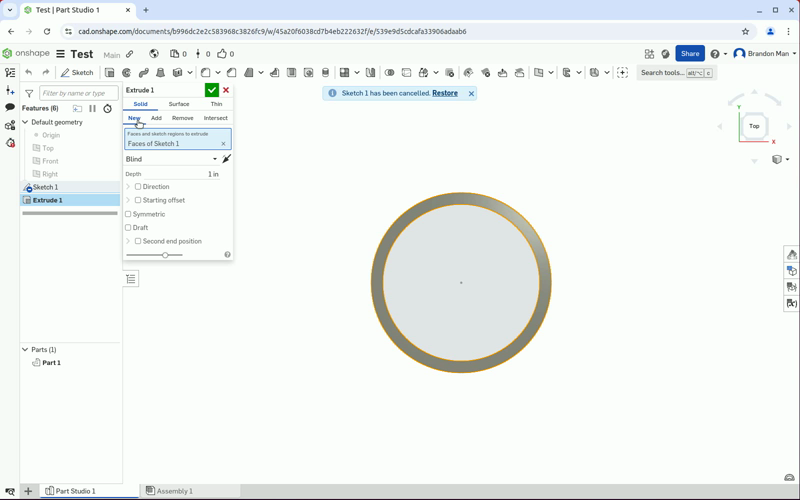
key(tab, 4)
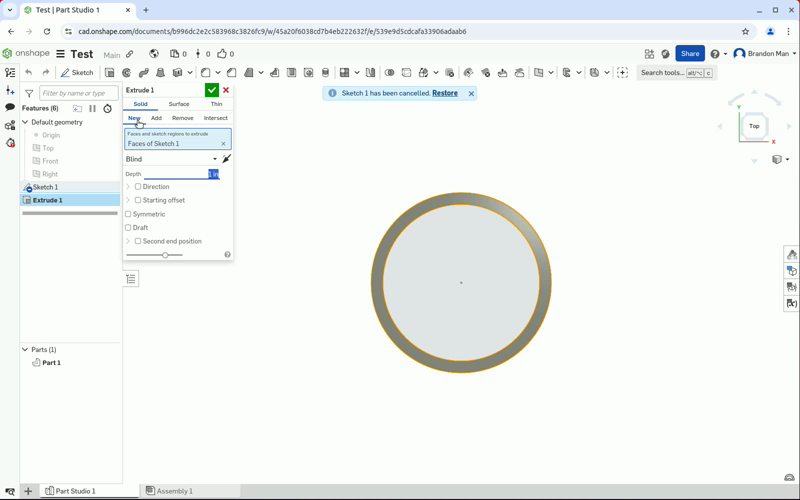
text(29.848)
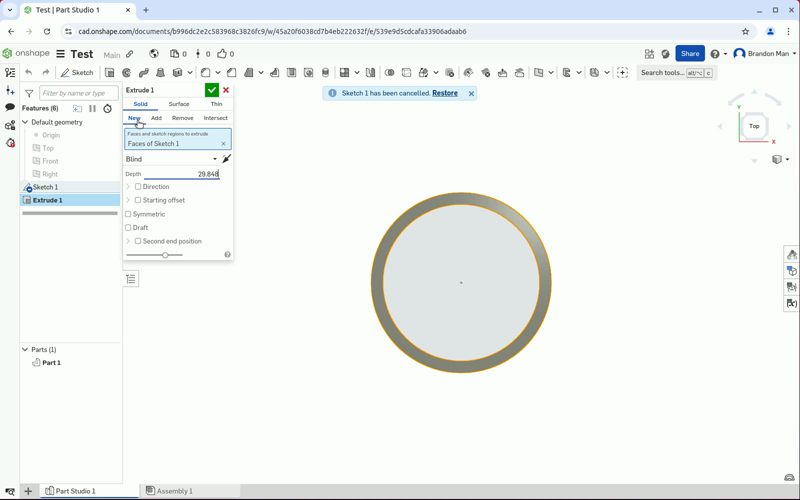
key(tab, 3)
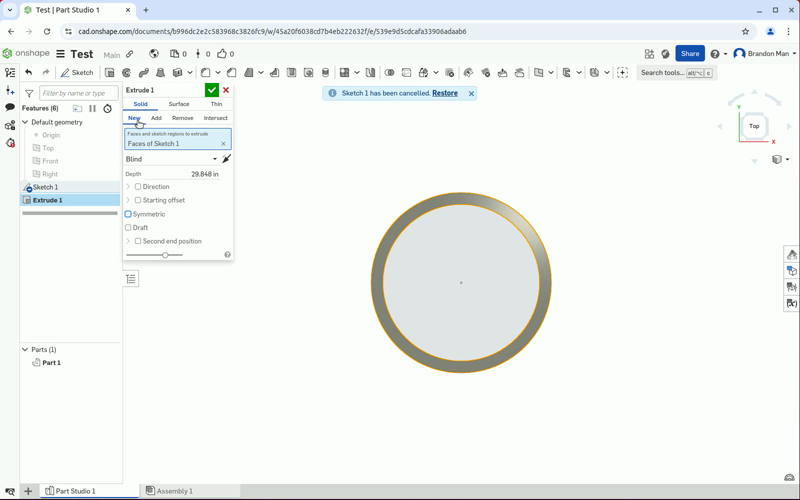
key(space)
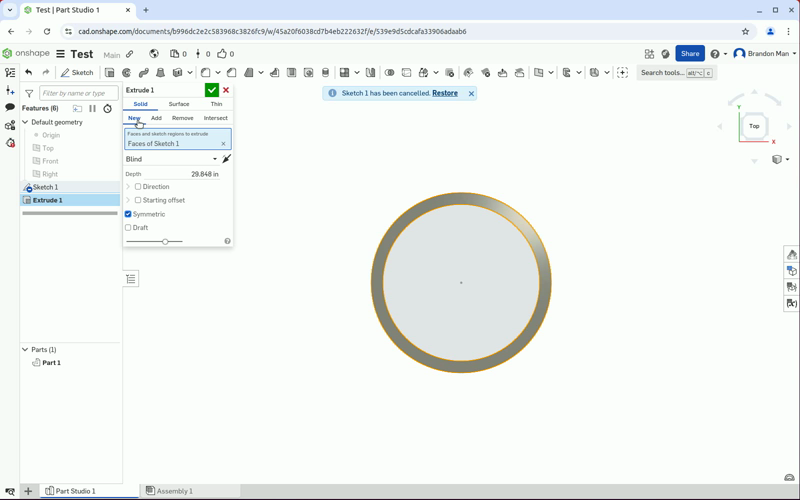
key(enter)
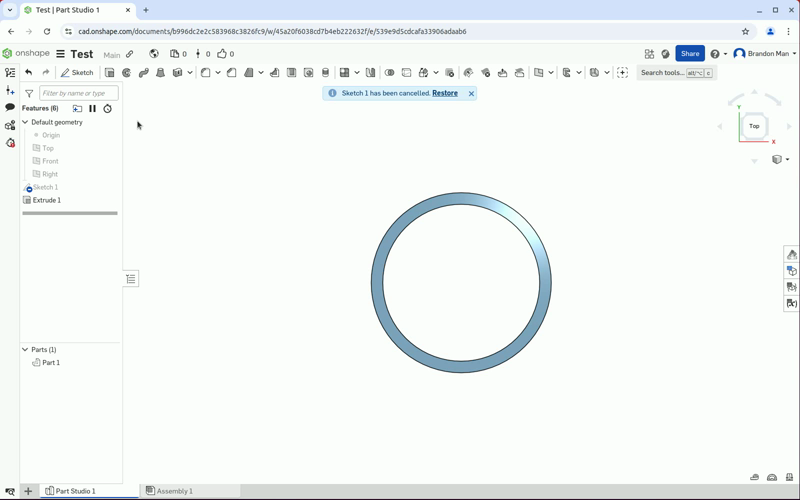
key(shift+h)
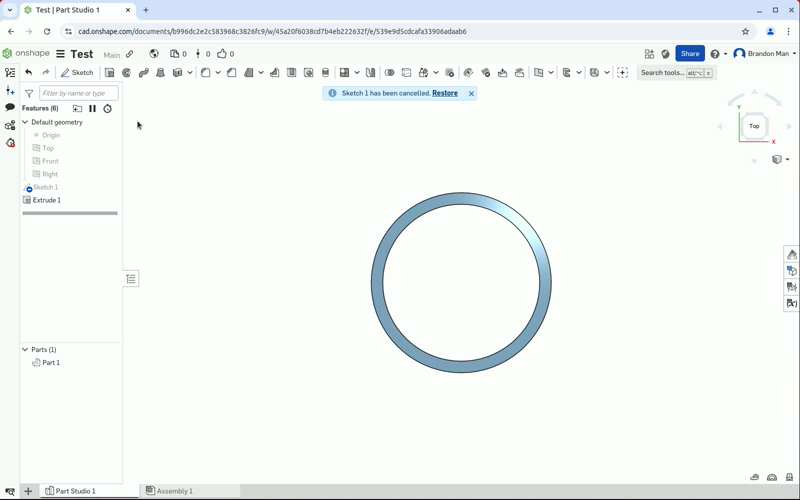
key(shift+h)
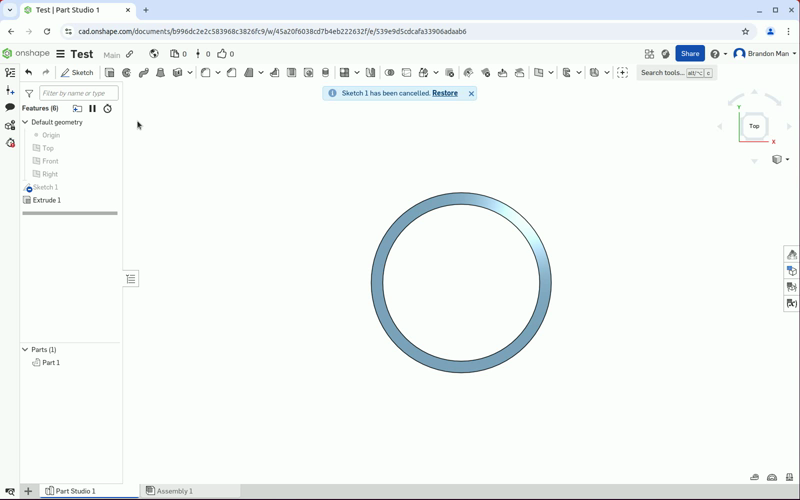
mouse_move(73, 189)
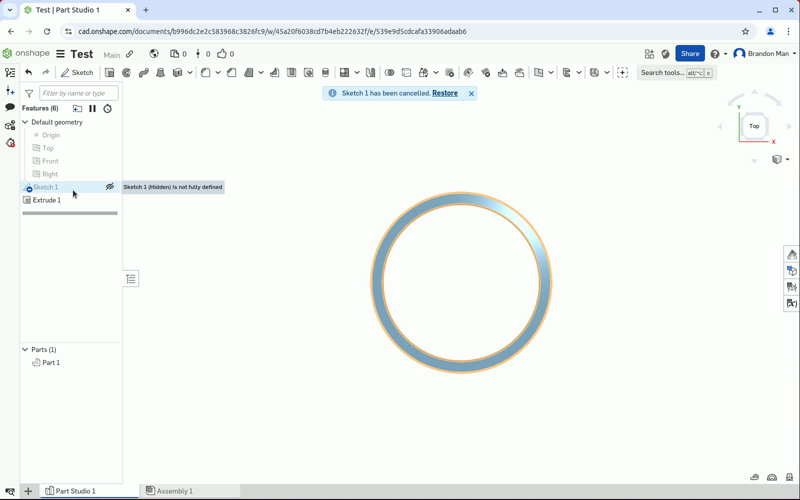
click(73, 189)
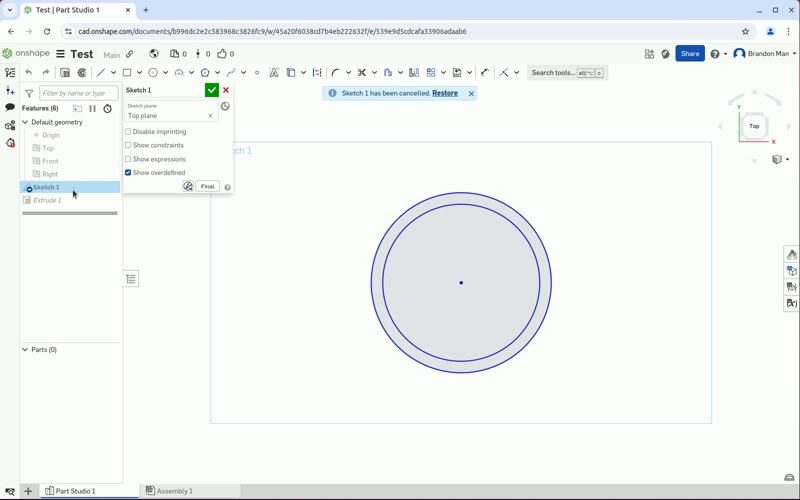
mouse_move(229, 92)
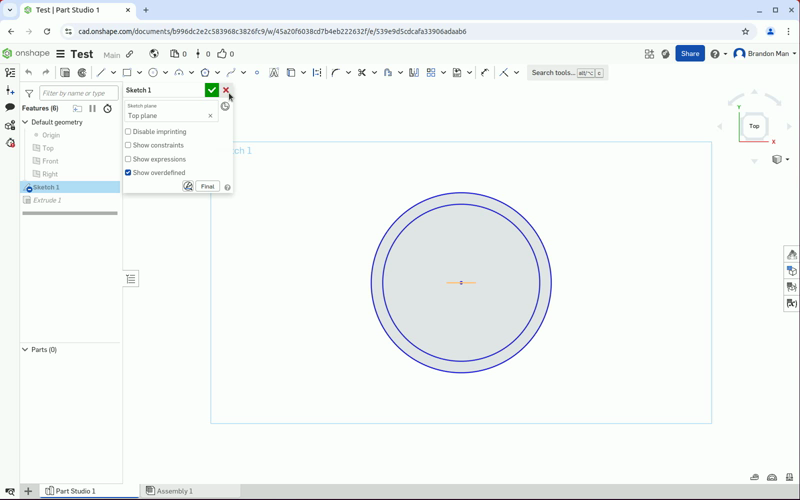
click(229, 92)
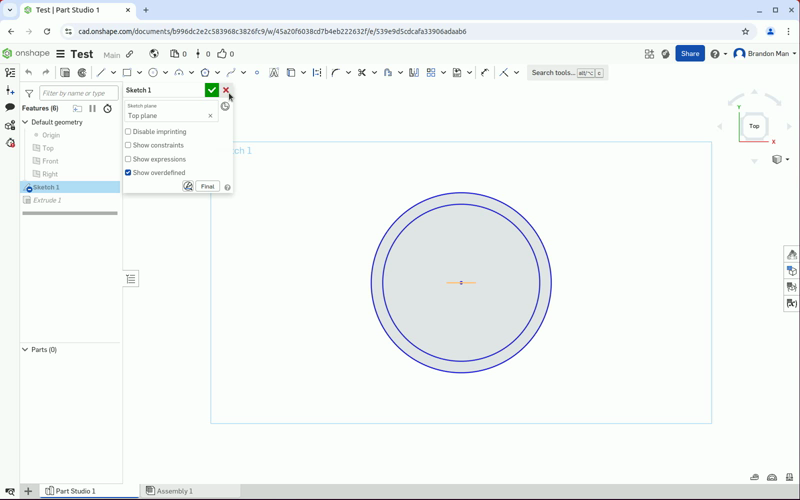
key(shift+s)
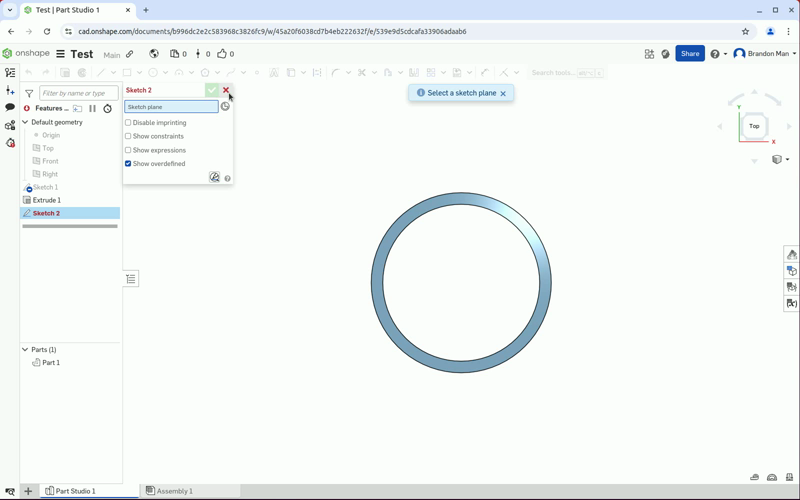
mouse_move(73, 150)
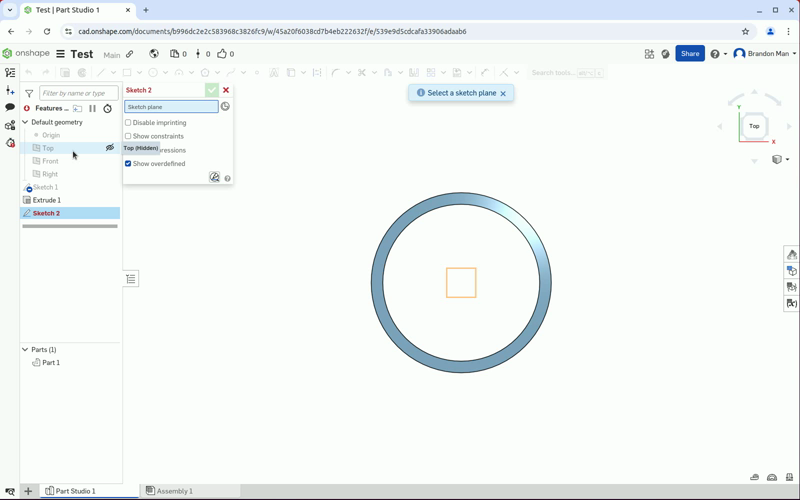
click(73, 150)
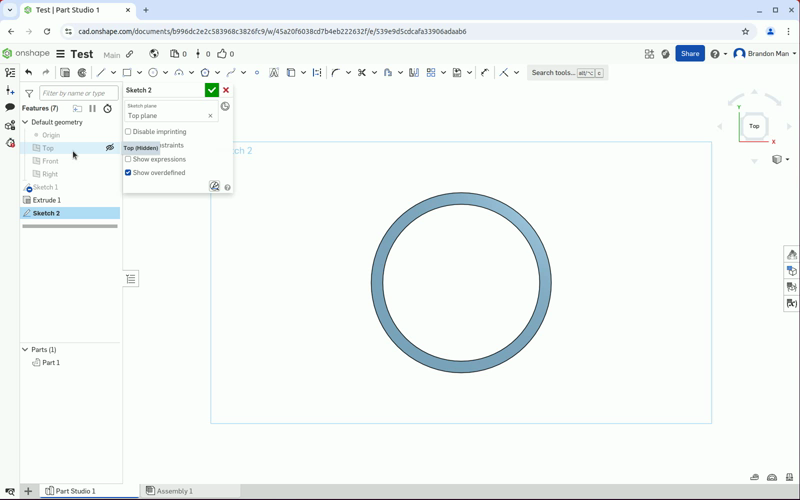
mouse_move(73, 352)
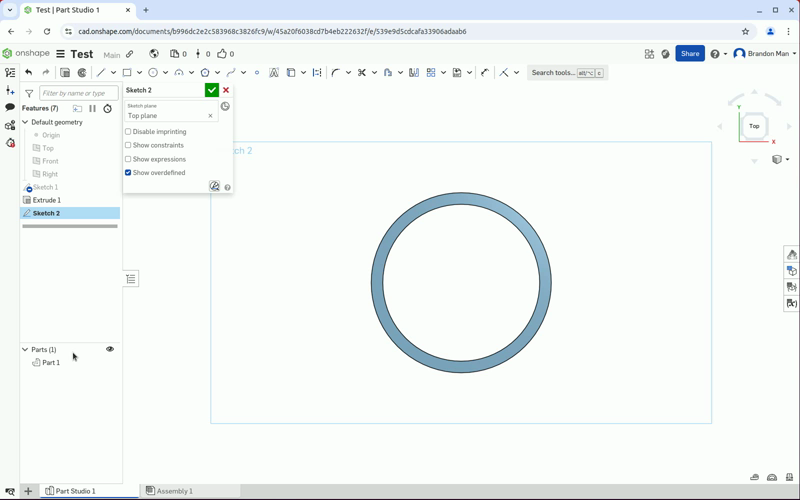
key(y)
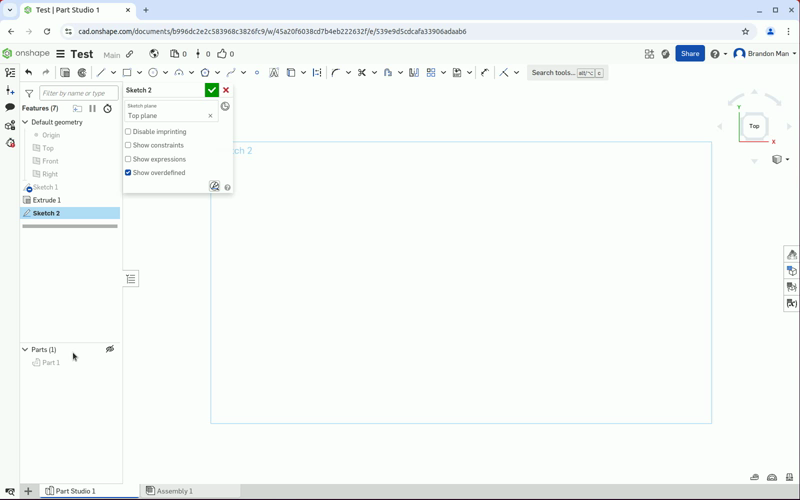
key(c)
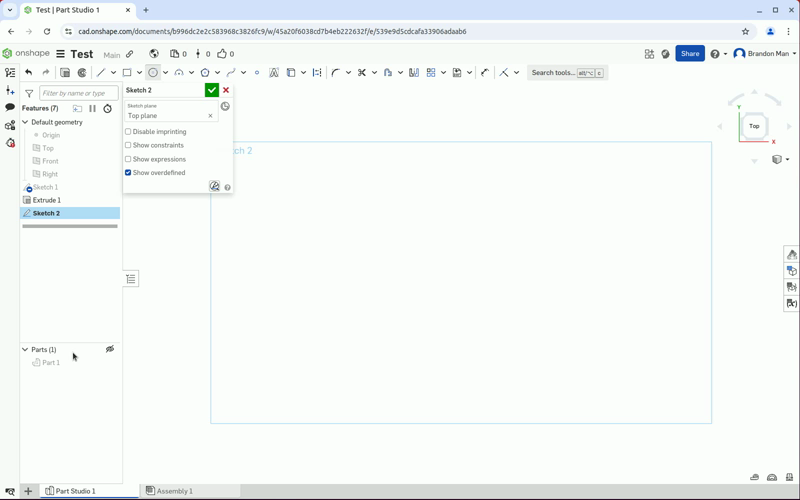
key_down(shift)
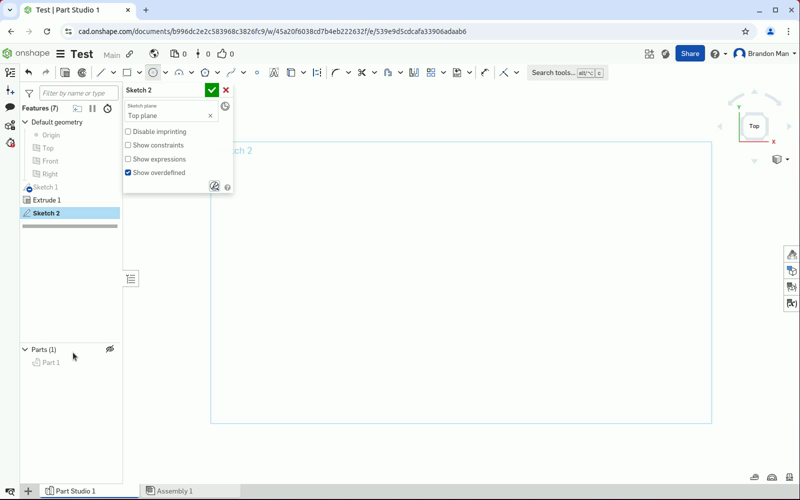
mouse_move(461, 282)
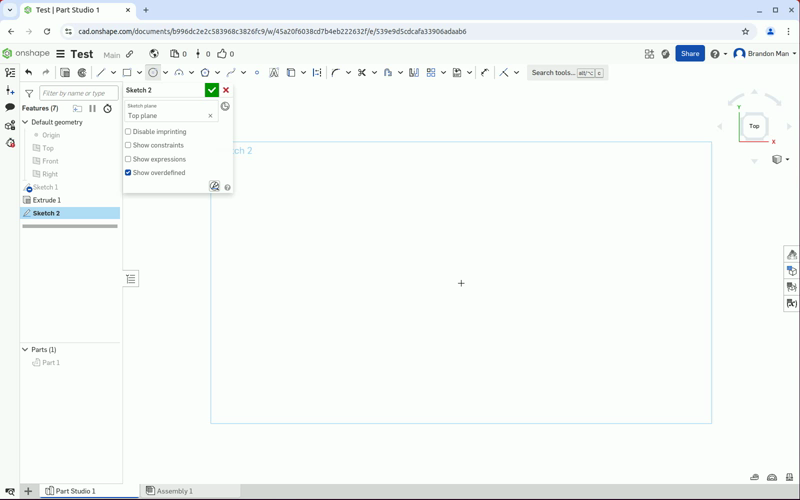
click(461, 282)
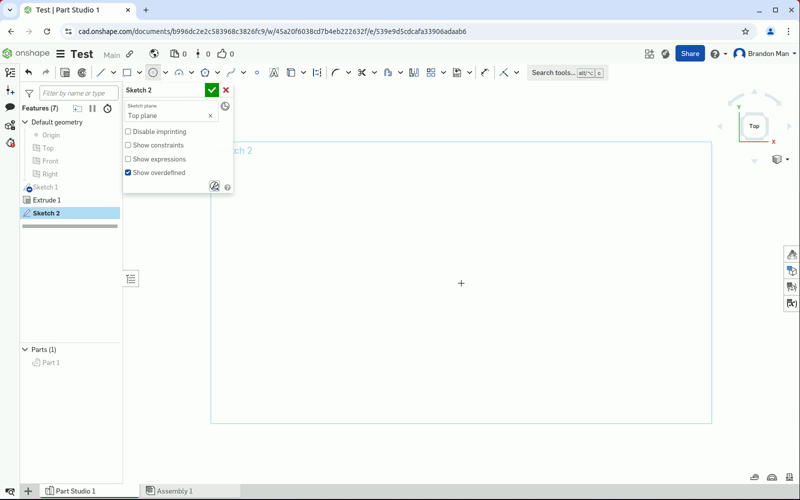
key_up(shift)
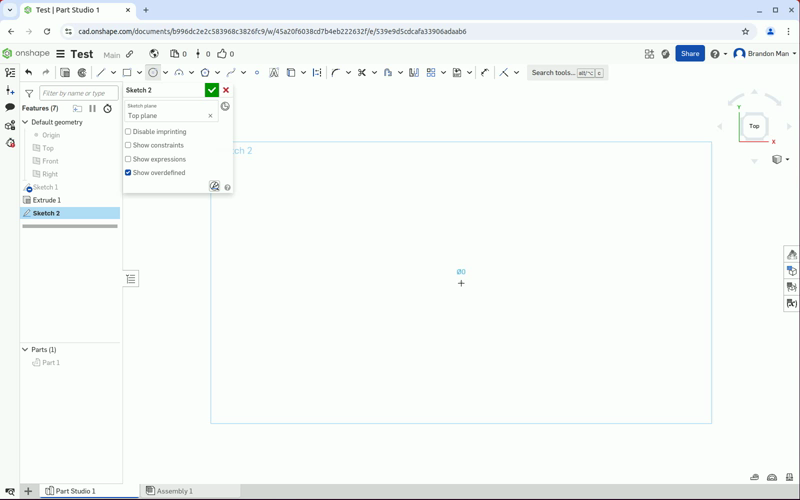
mouse_move(541, 282)
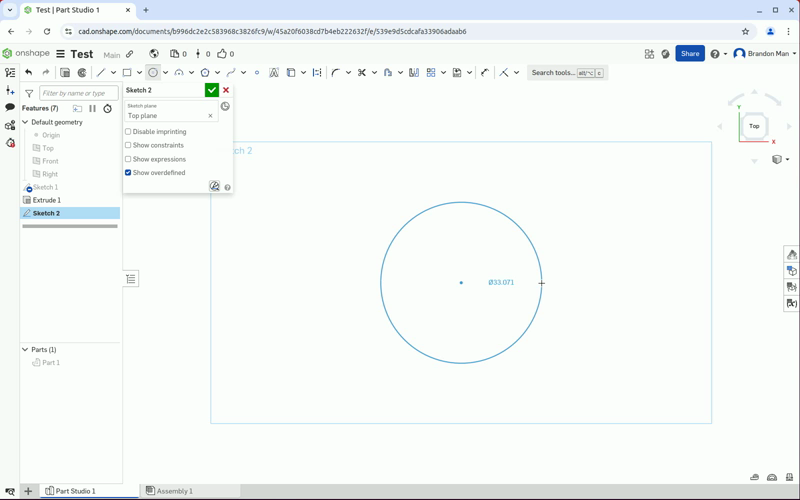
click(541, 282)
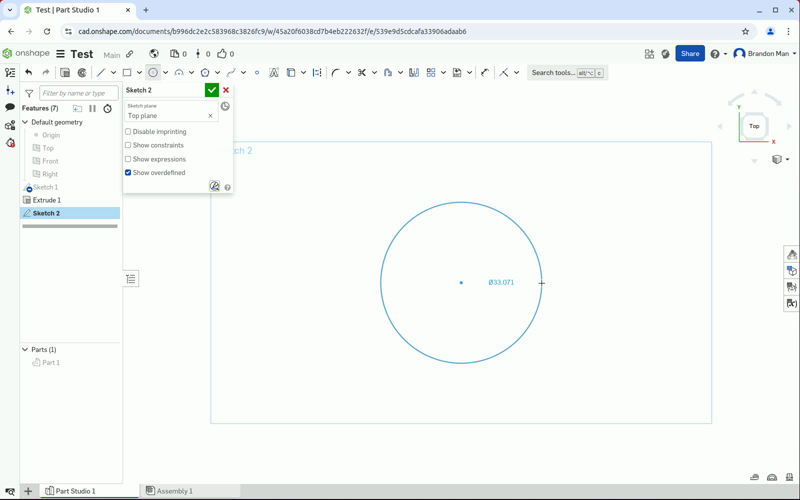
key(esc)
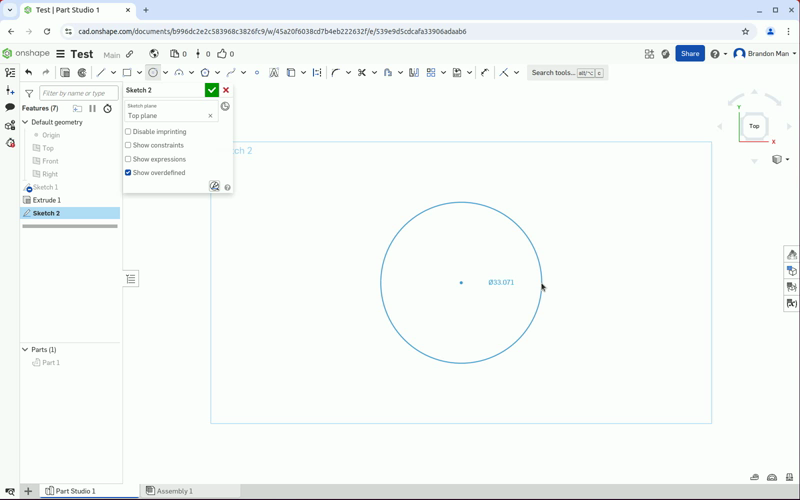
key(c)
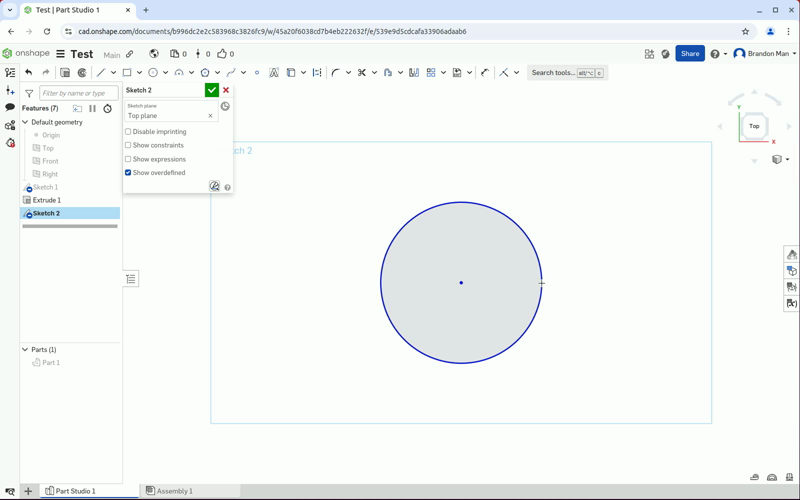
key_down(shift)
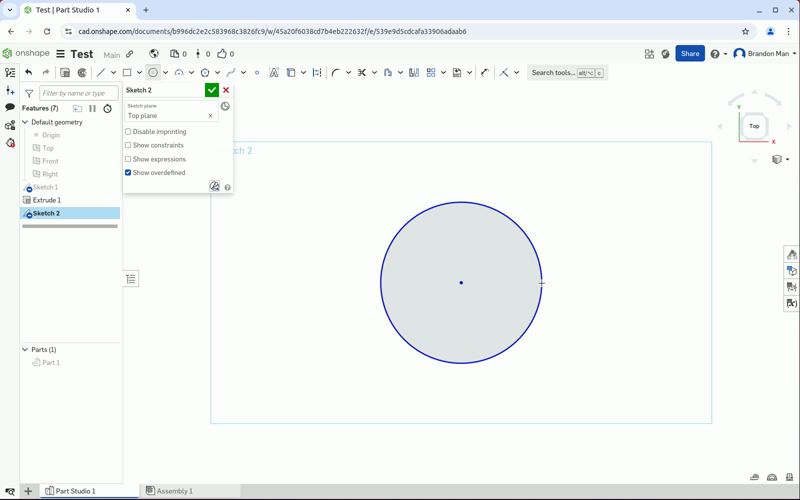
mouse_move(461, 282)
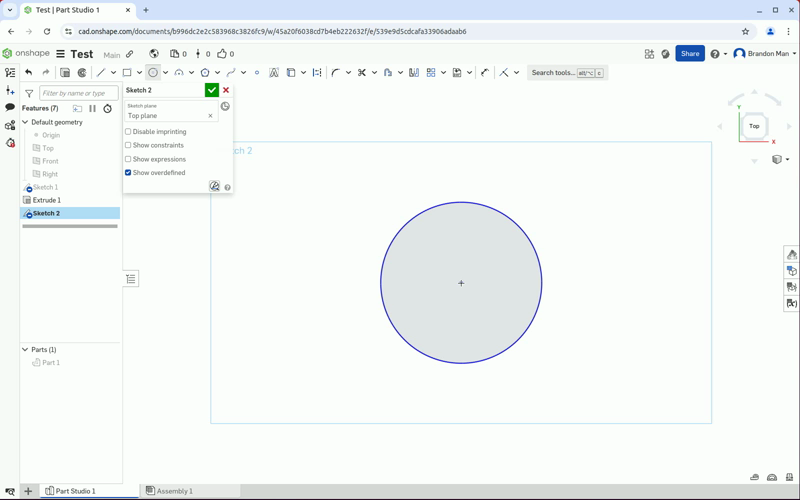
click(461, 282)
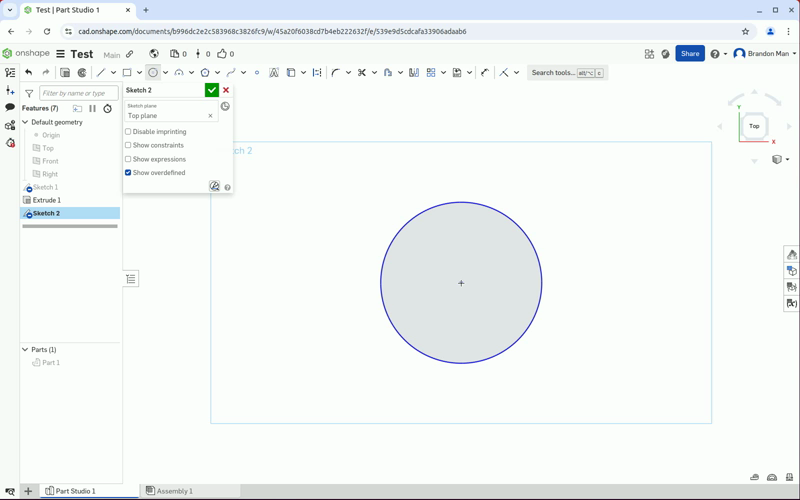
key_up(shift)
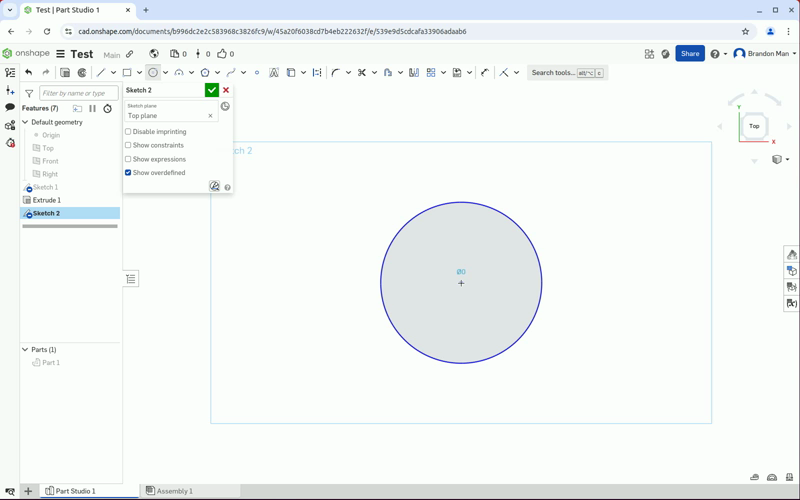
mouse_move(508, 282)
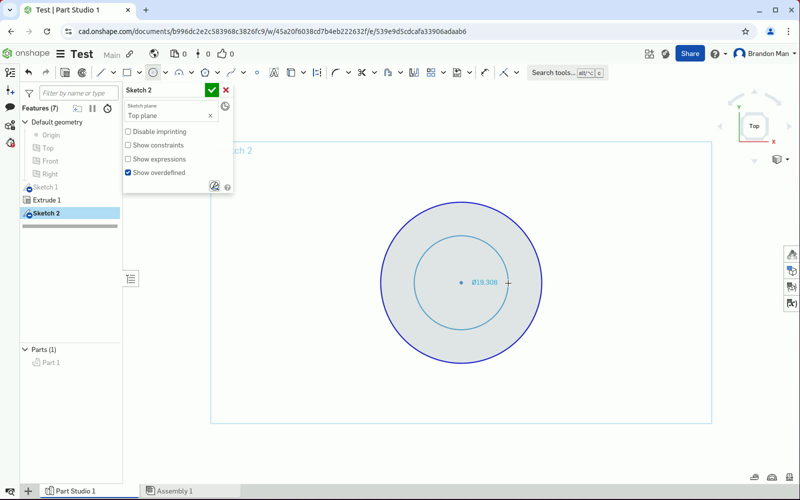
click(508, 282)
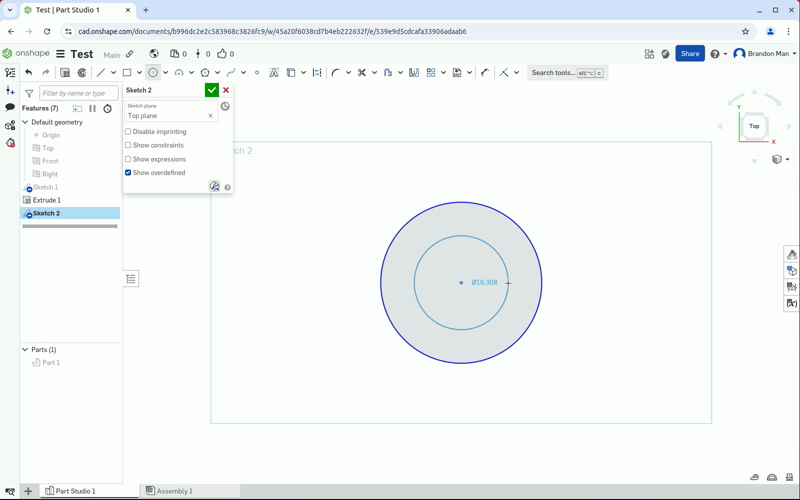
key(esc)
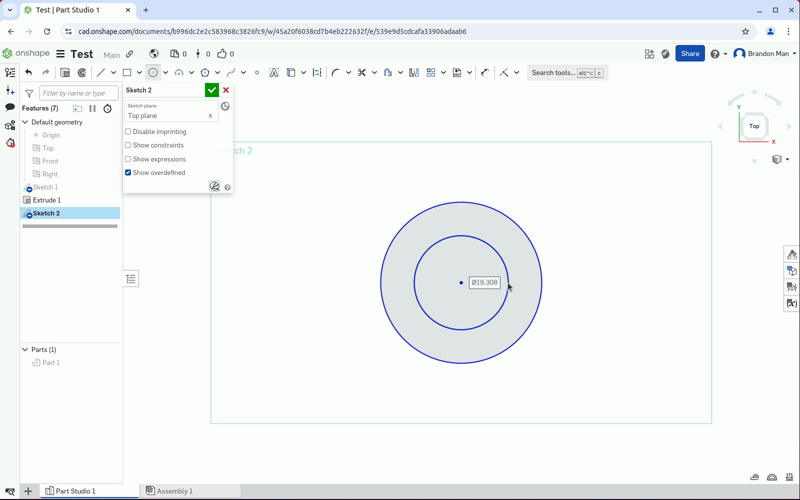
mouse_move(474, 222)
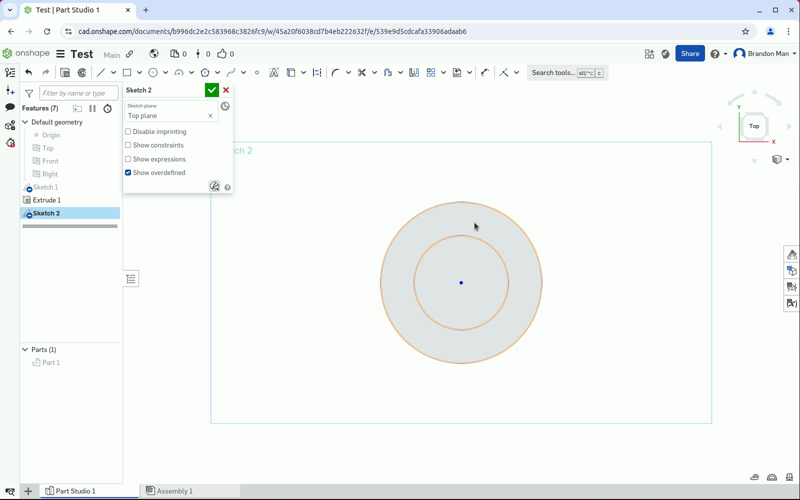
click(474, 222)
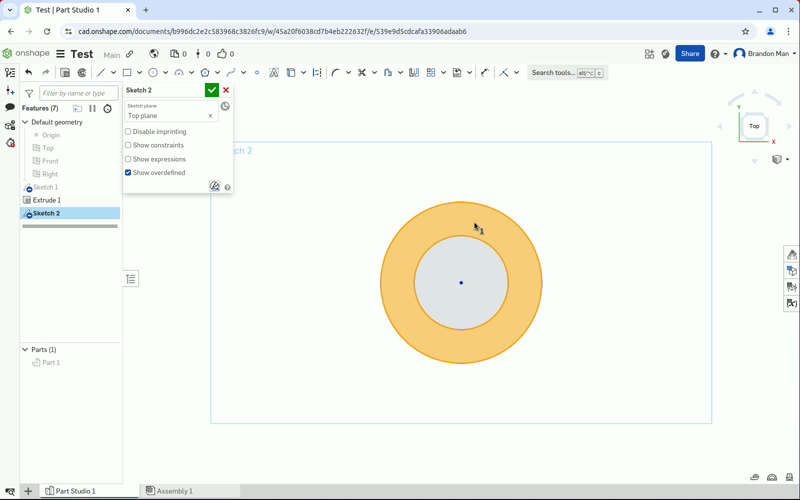
mouse_move(73, 352)
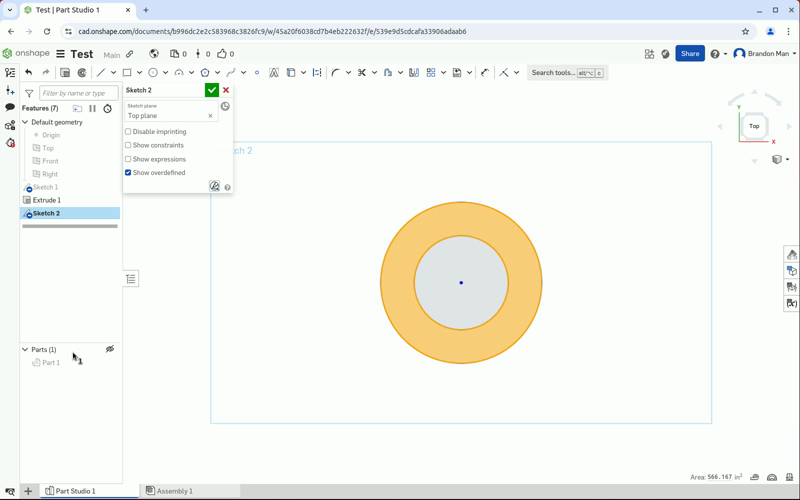
key(shift+y)
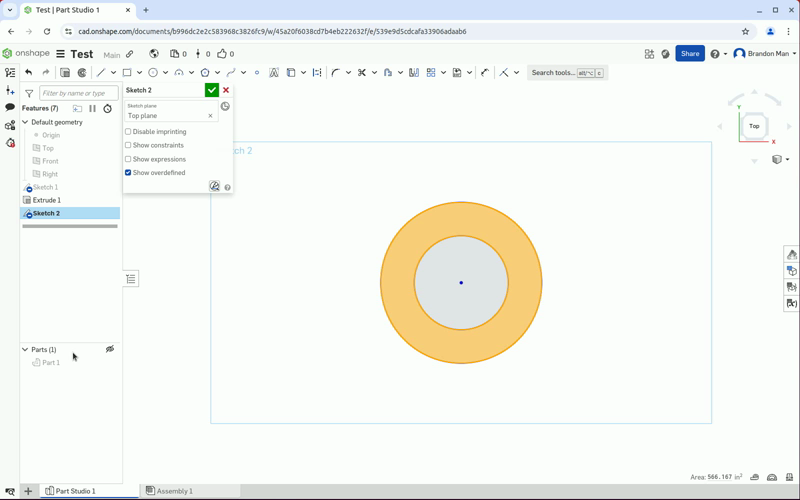
key(shift+e)
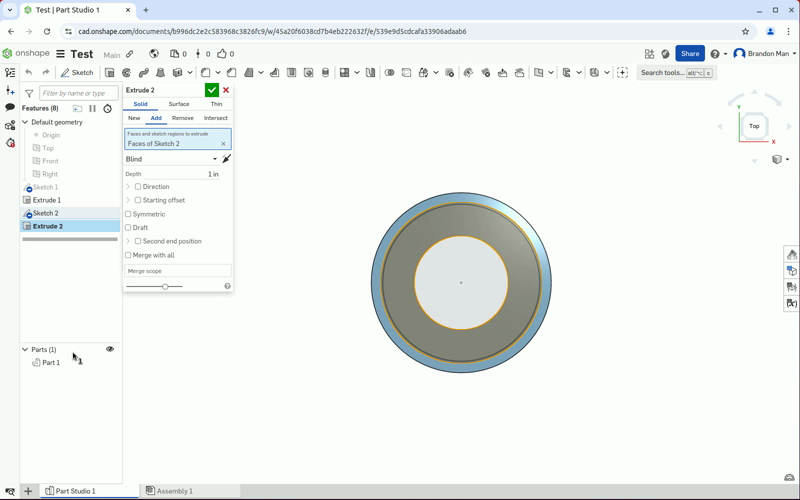
mouse_move(143, 106)
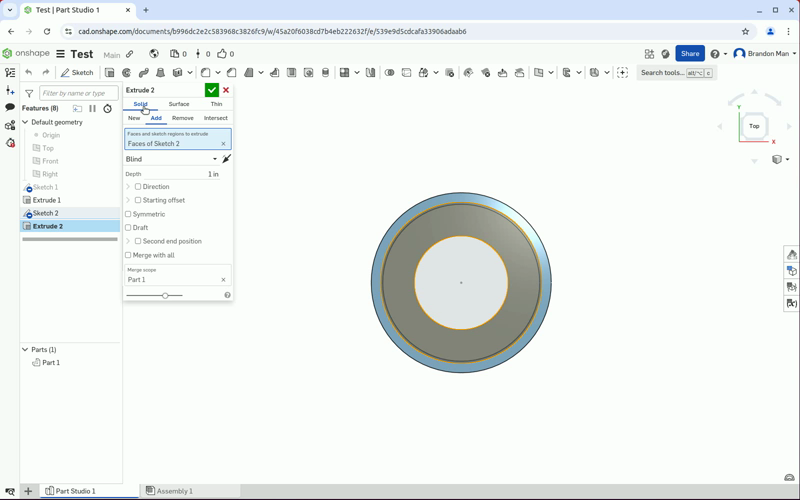
click(143, 106)
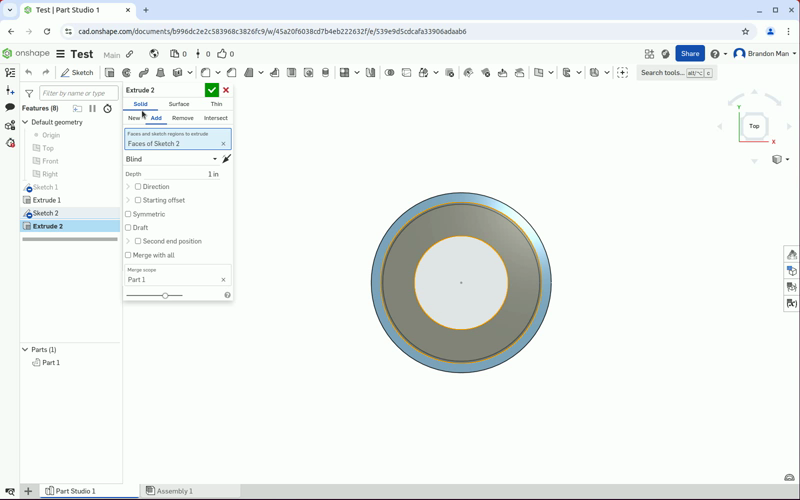
mouse_move(137, 120)
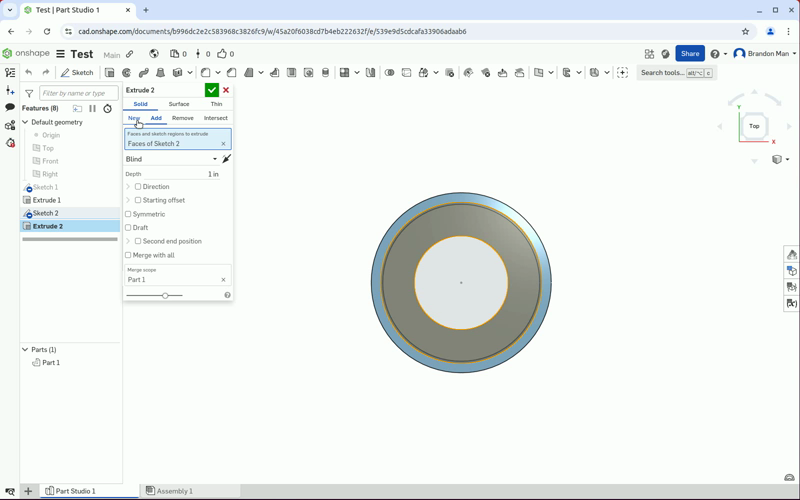
click(137, 120)
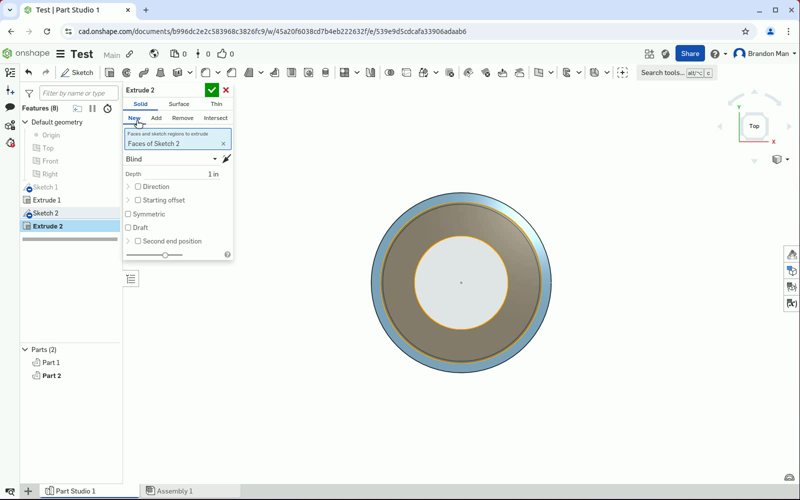
key(tab, 4)
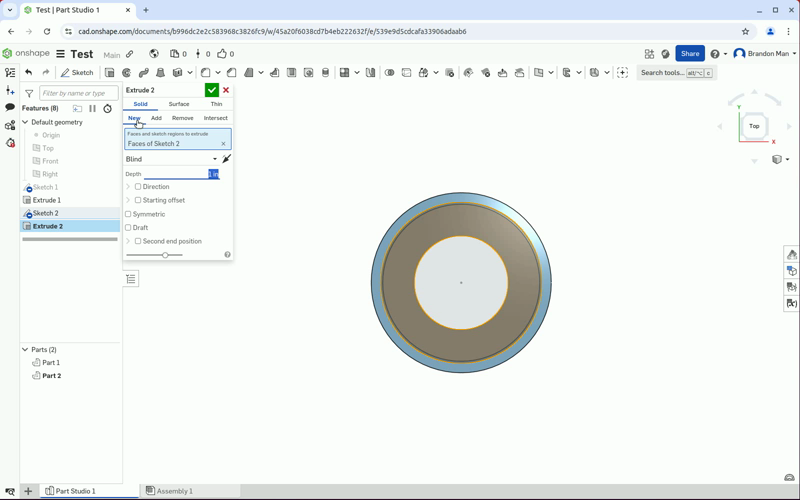
text(29.848)
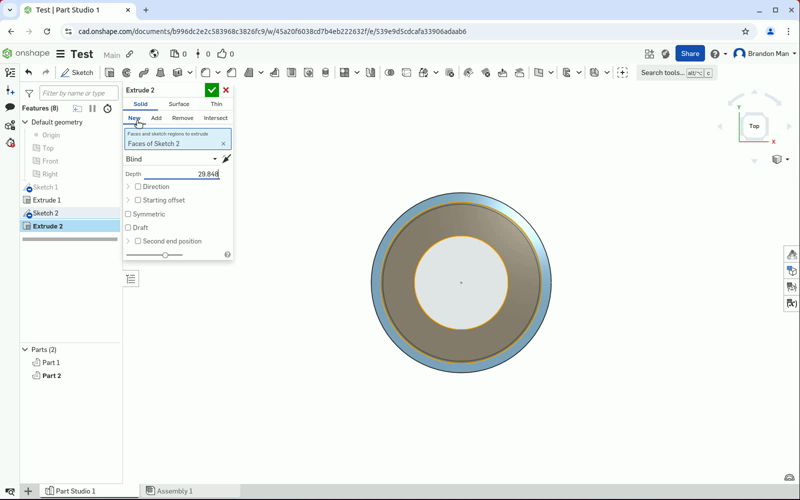
key(tab, 3)
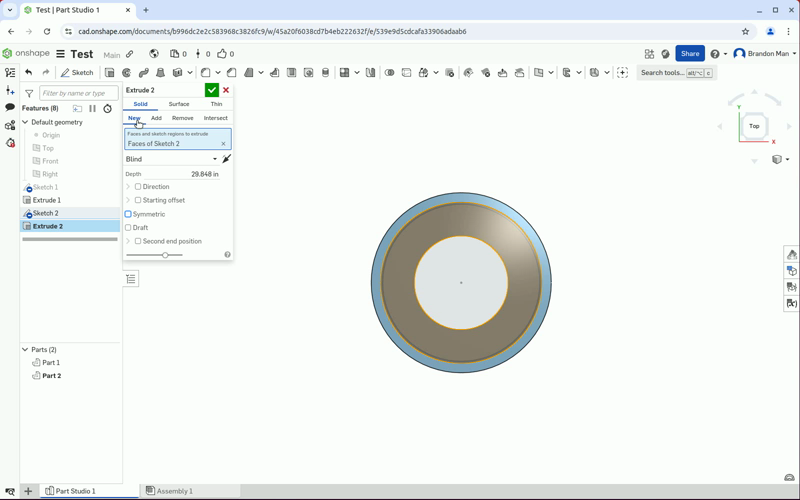
key(space)
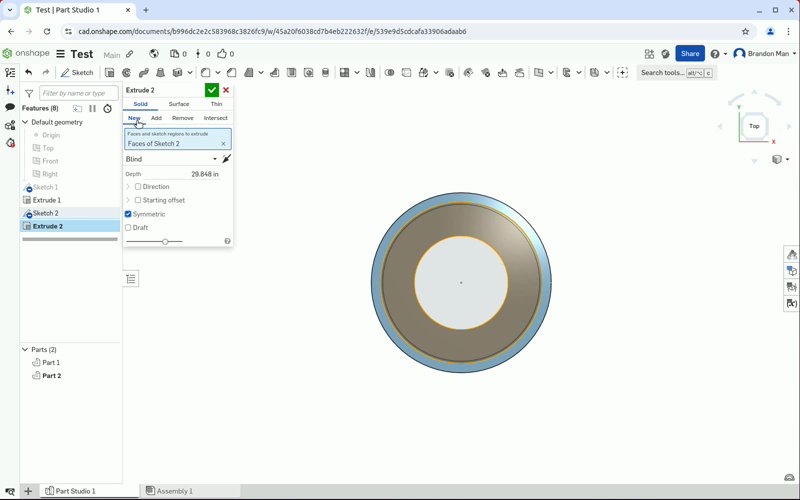
key(enter)
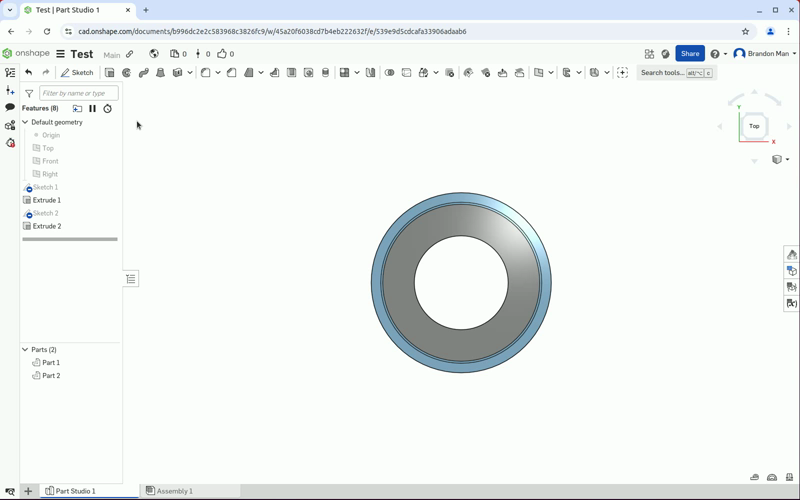
key(shift+h)
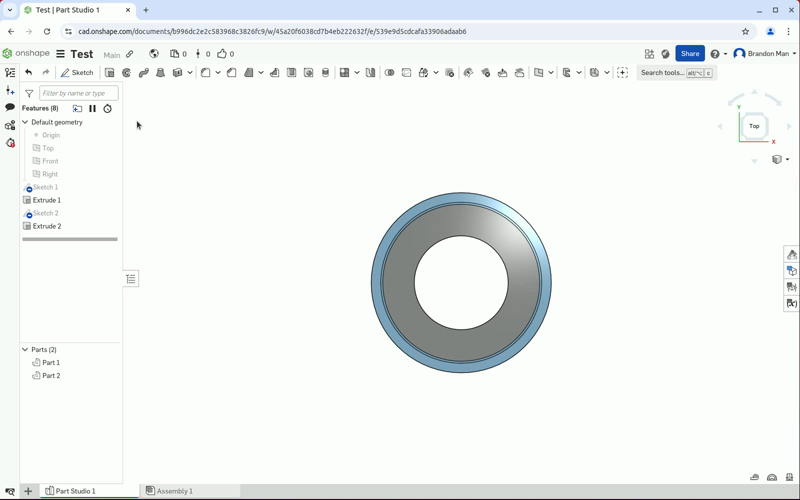
key(shift+h)
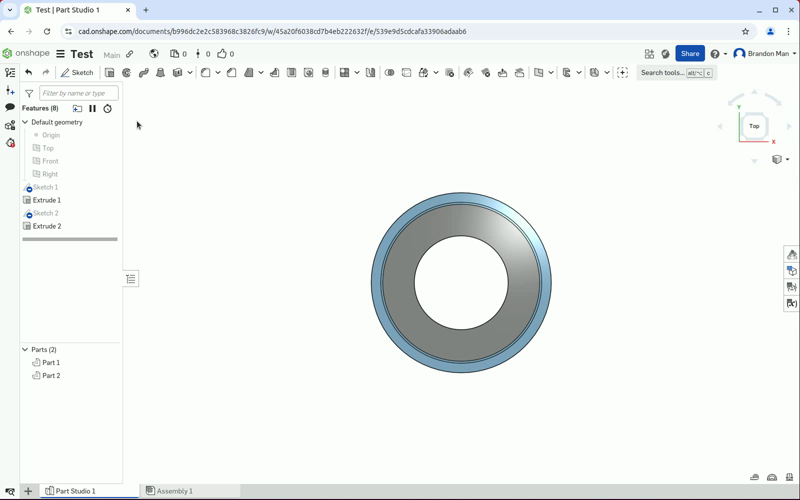
mouse_move(73, 189)
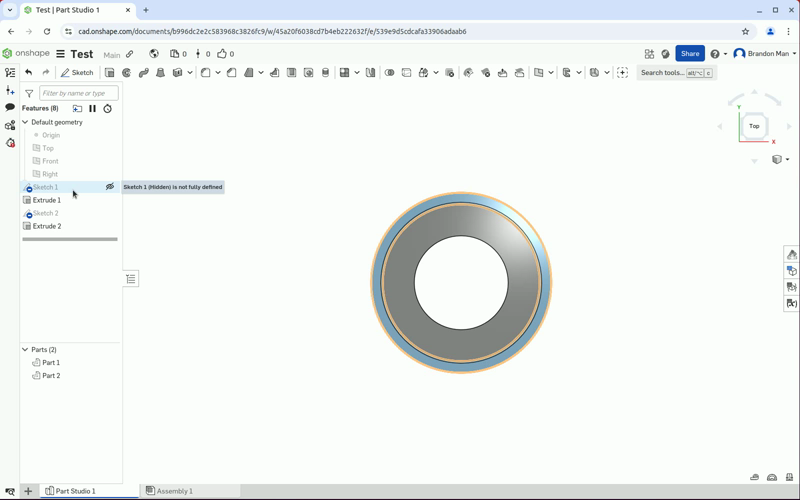
click(73, 189)
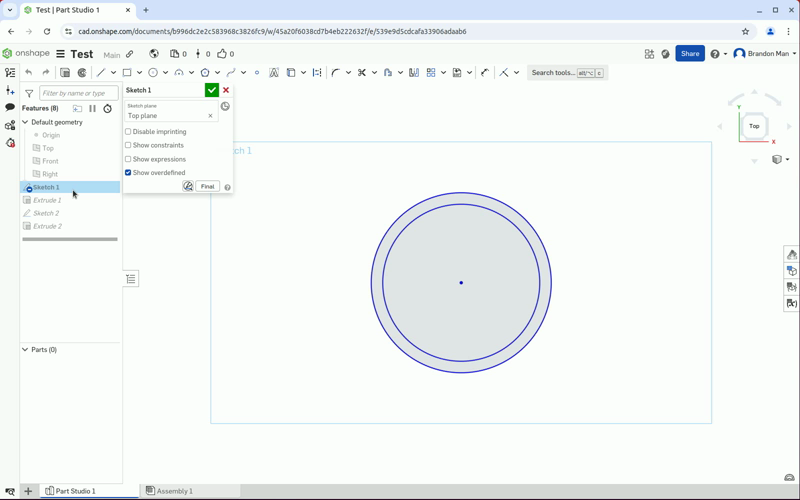
mouse_move(229, 92)
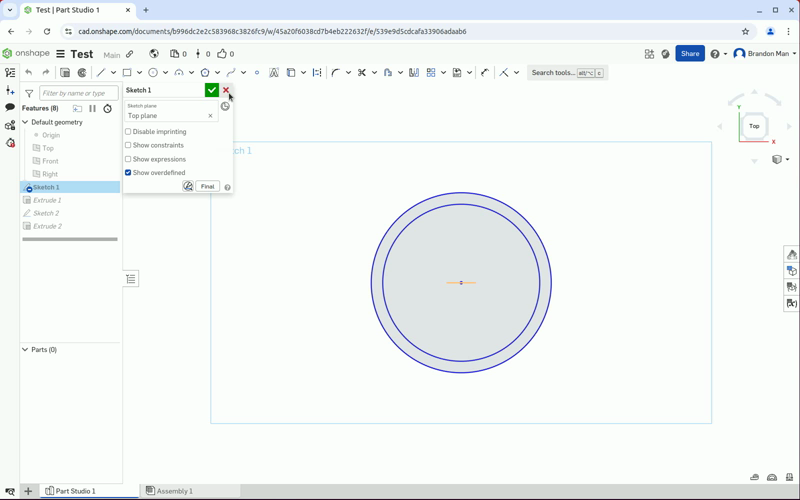
click(229, 92)
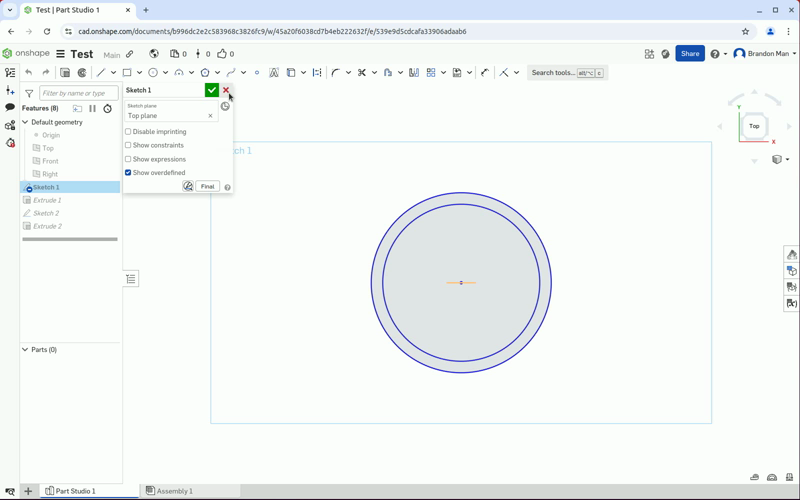
key(shift+s)
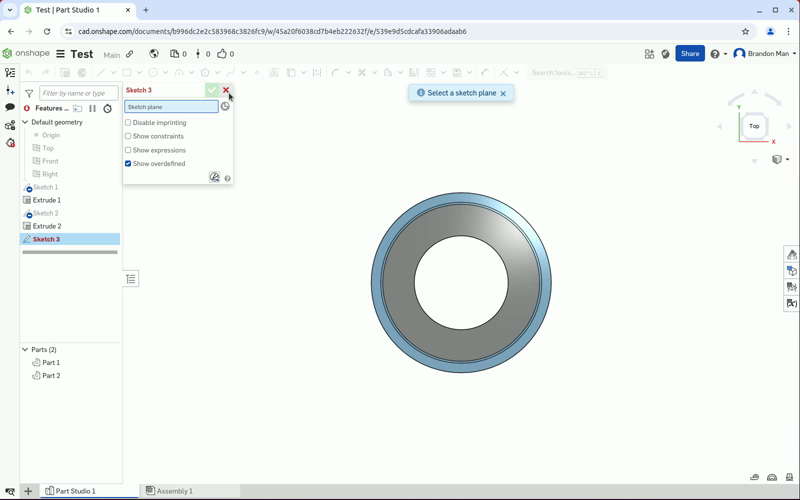
mouse_move(73, 150)
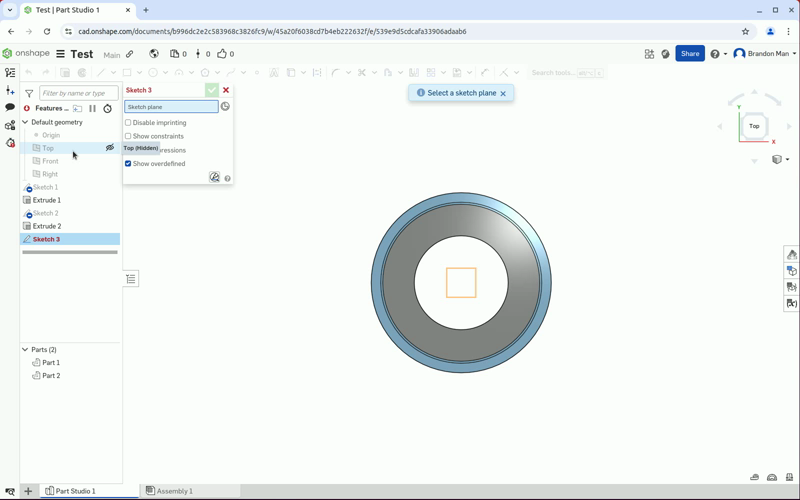
click(73, 150)
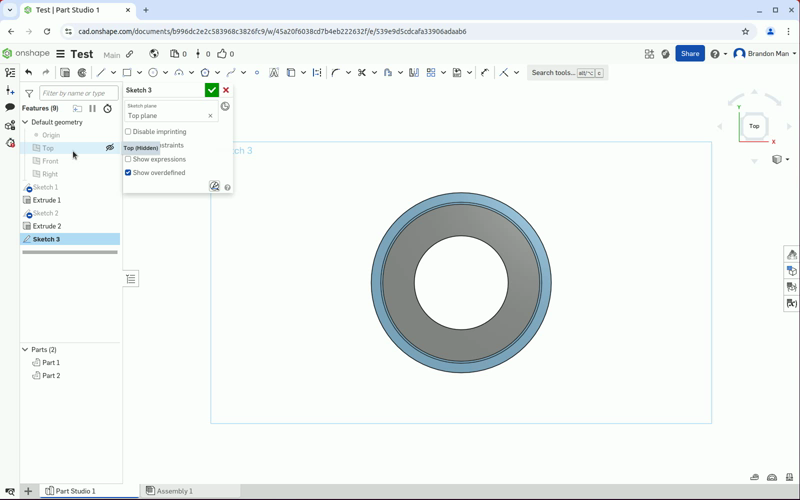
mouse_move(73, 352)
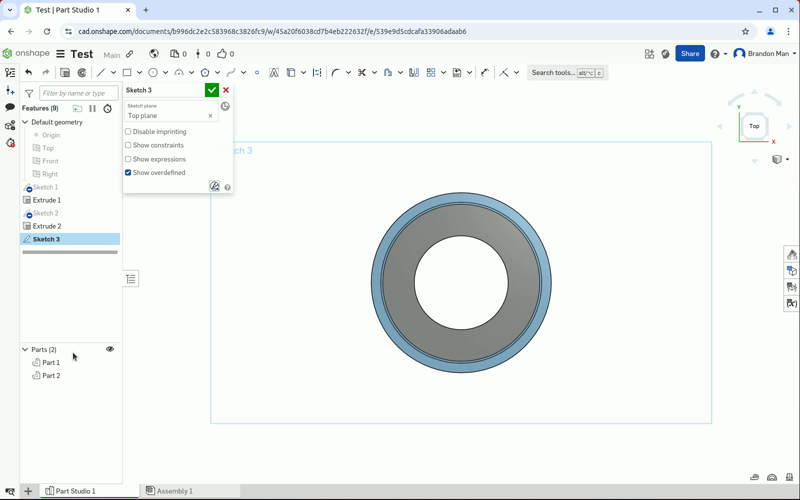
key(y)
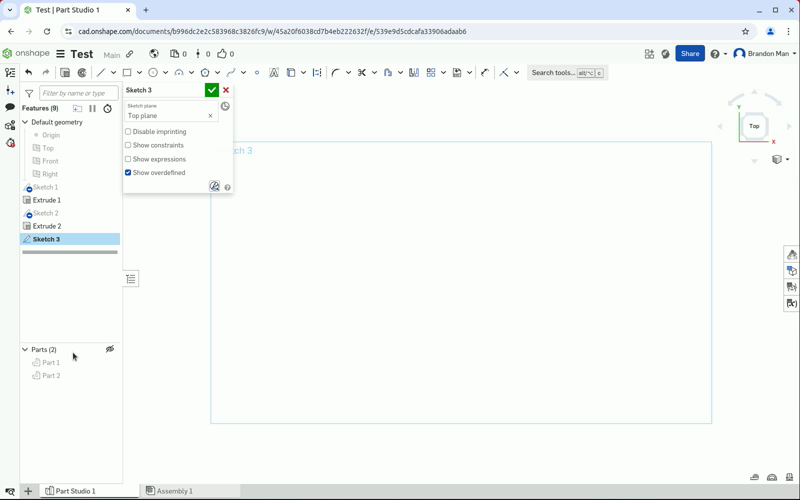
key(c)
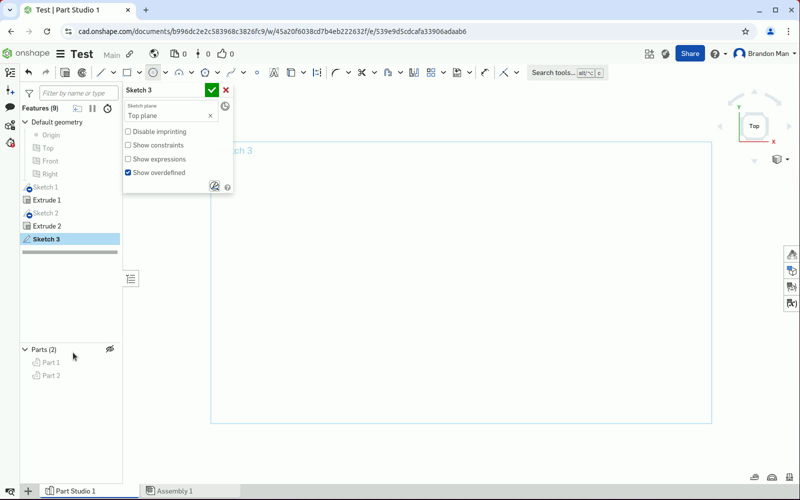
key_down(shift)
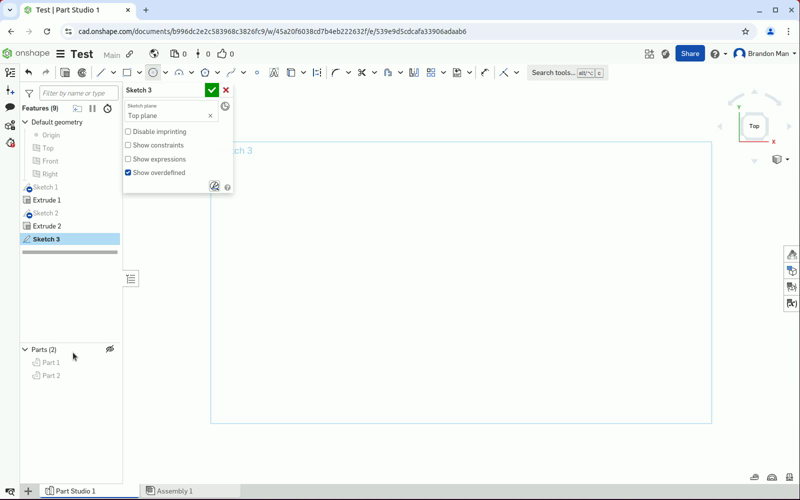
mouse_move(460, 282)
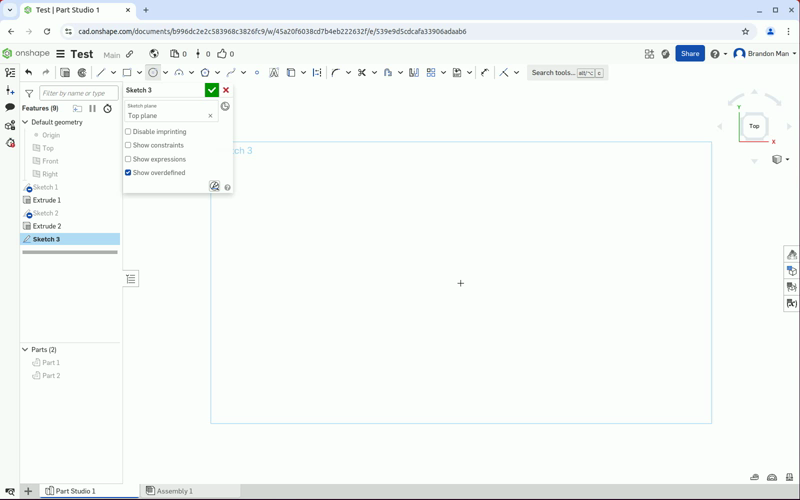
click(460, 282)
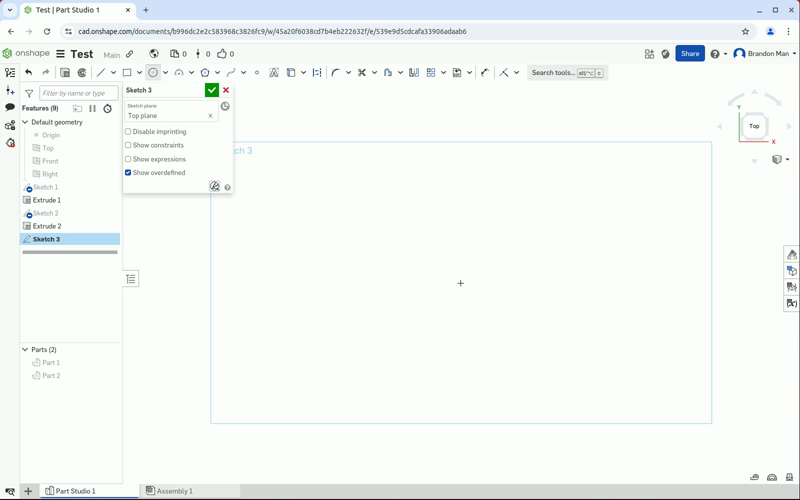
key_up(shift)
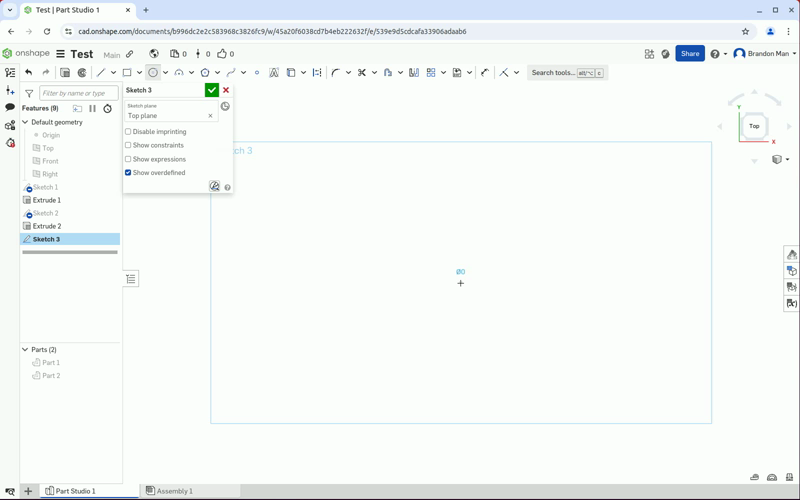
mouse_move(507, 282)
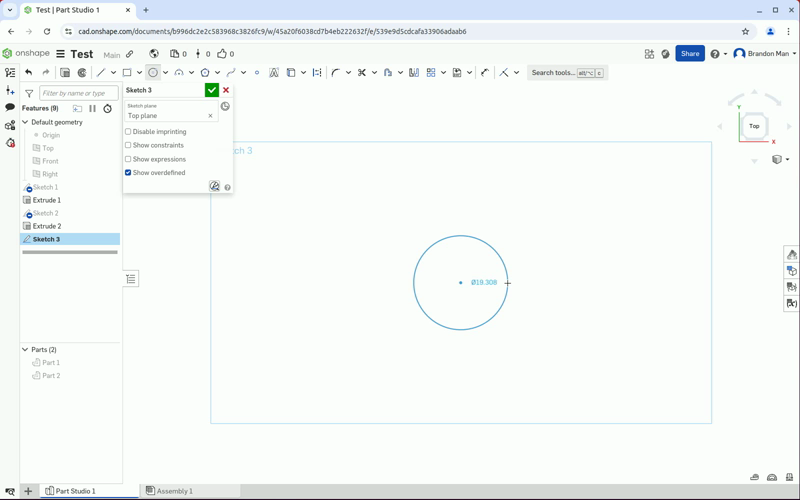
click(507, 282)
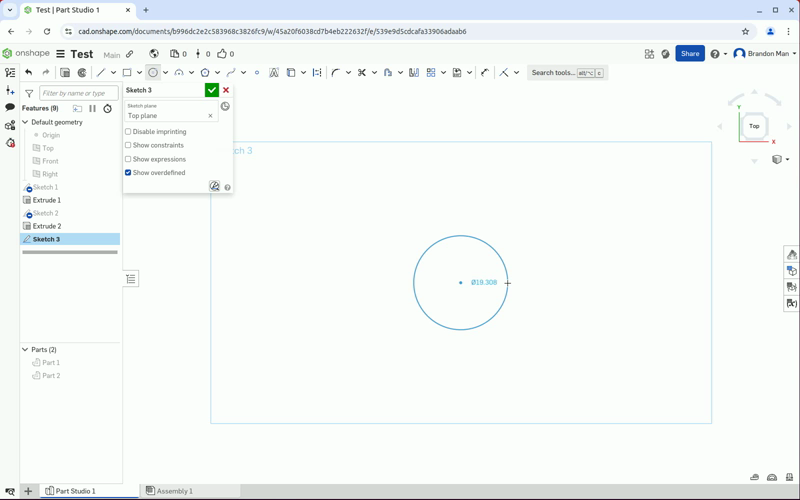
key(esc)
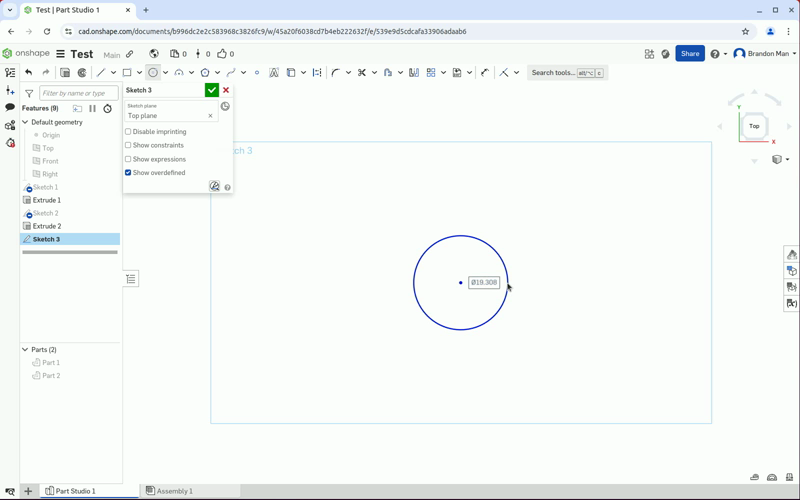
key(c)
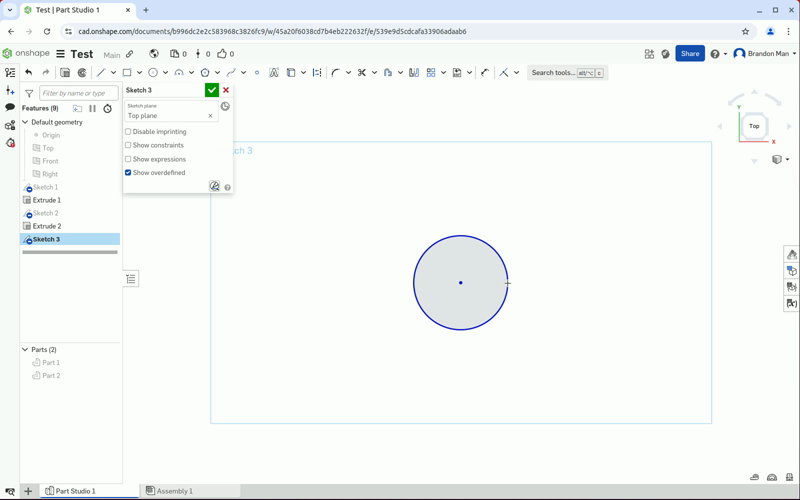
key_down(shift)
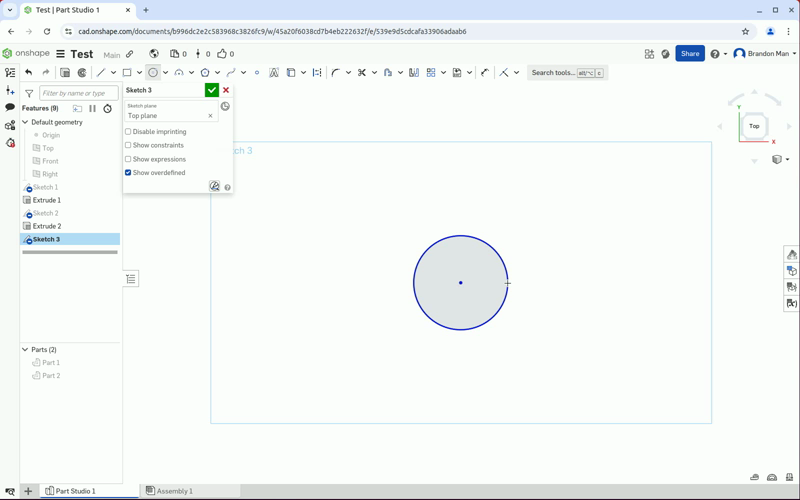
mouse_move(460, 282)
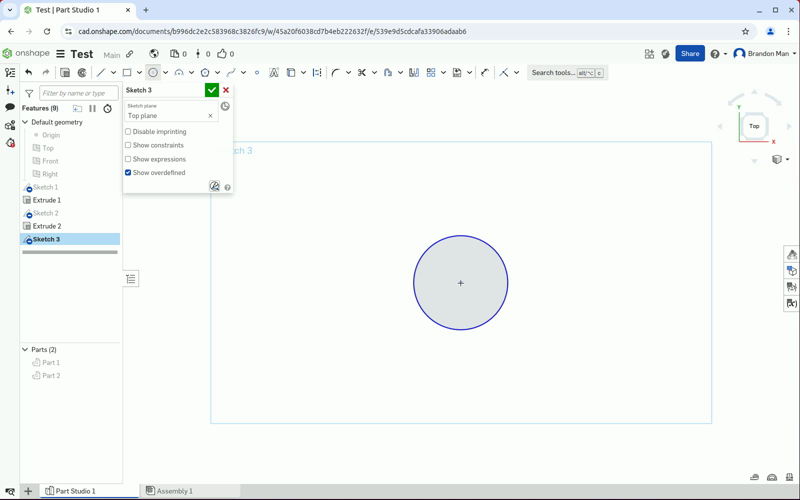
click(460, 282)
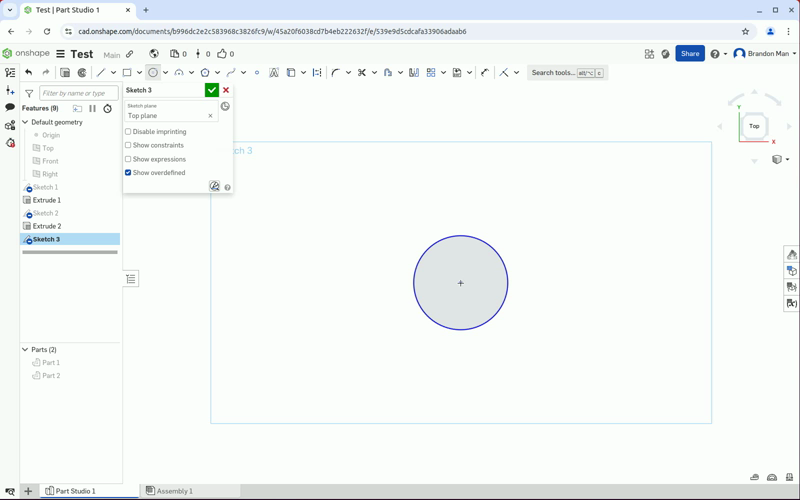
key_up(shift)
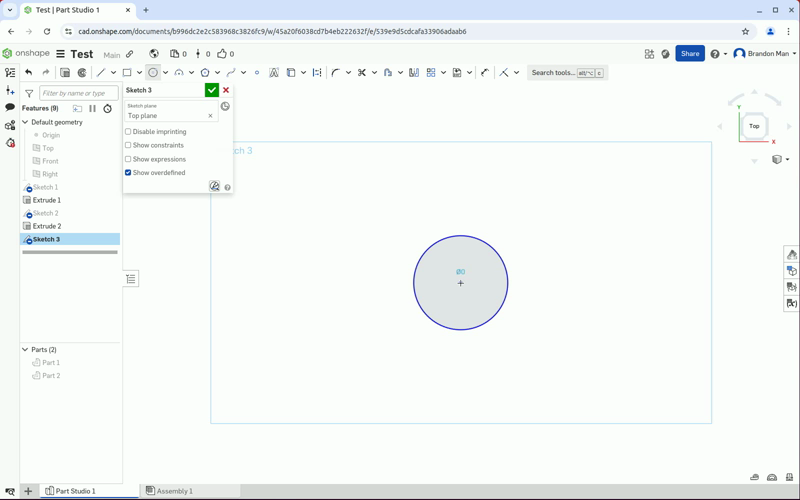
mouse_move(482, 282)
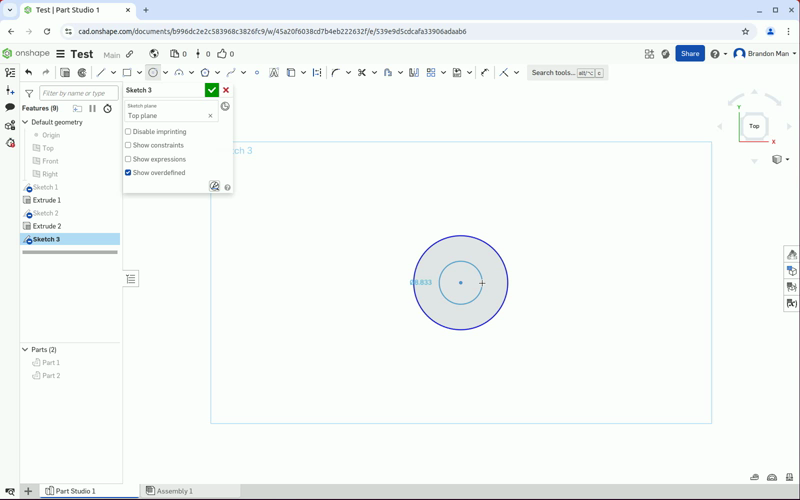
click(482, 282)
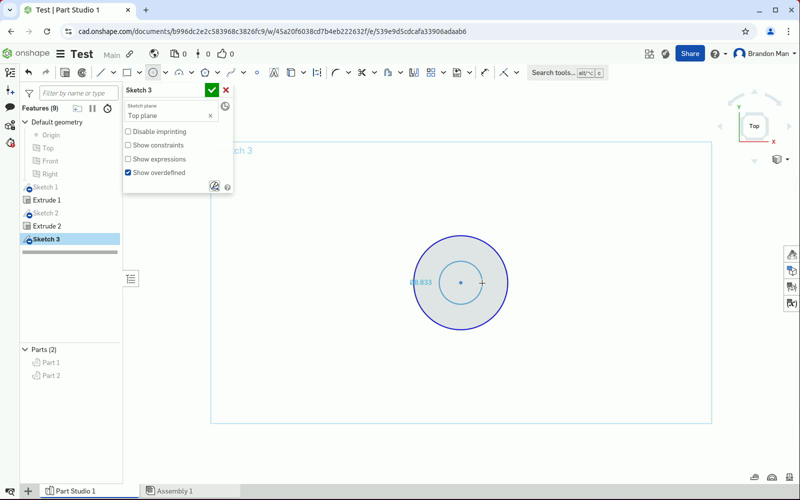
key(esc)
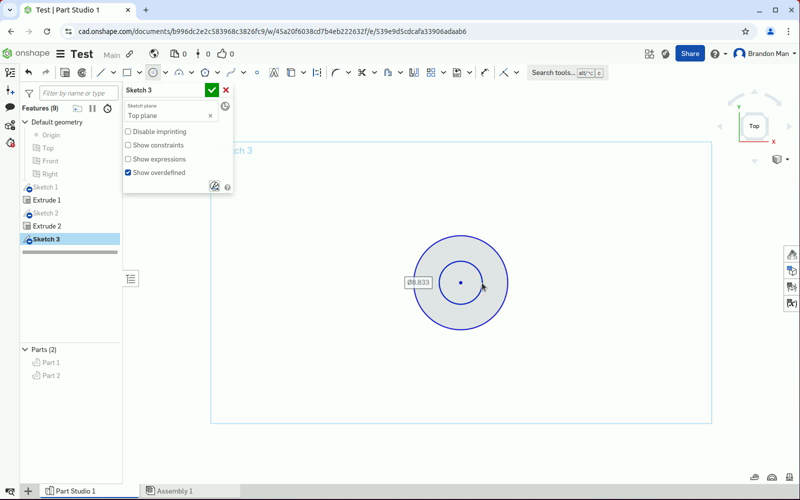
mouse_move(481, 319)
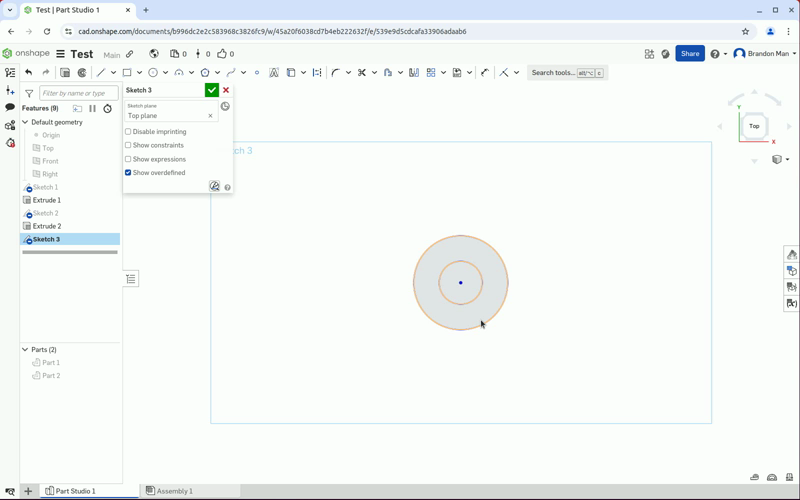
click(481, 319)
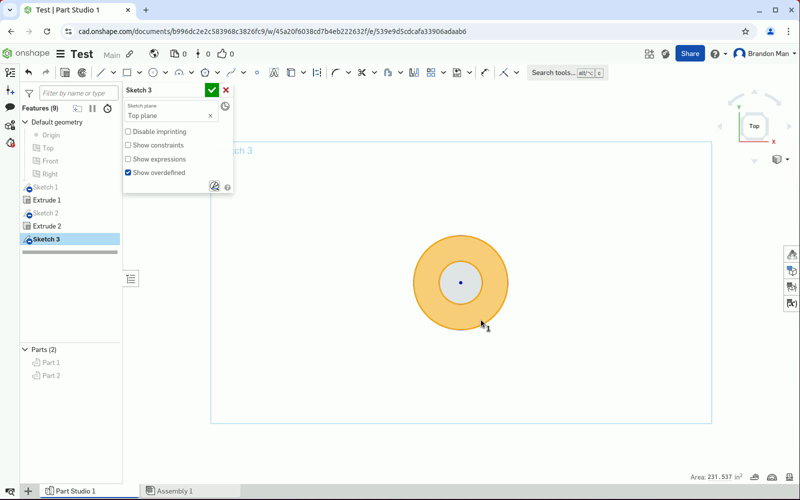
mouse_move(73, 352)
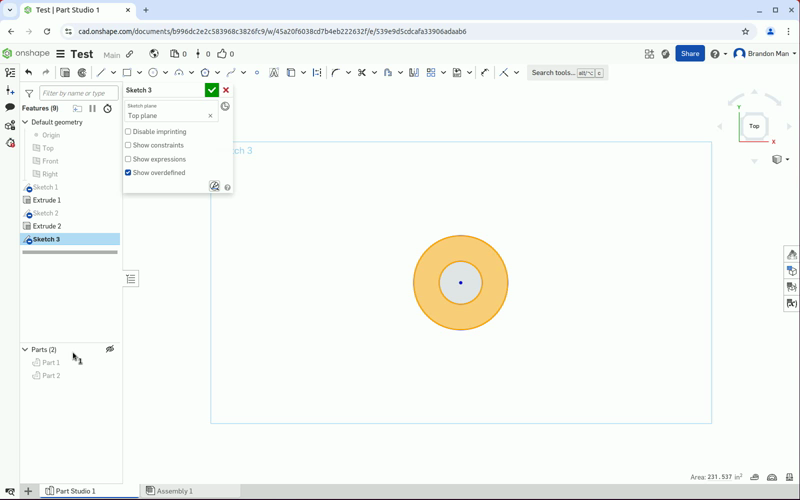
key(shift+y)
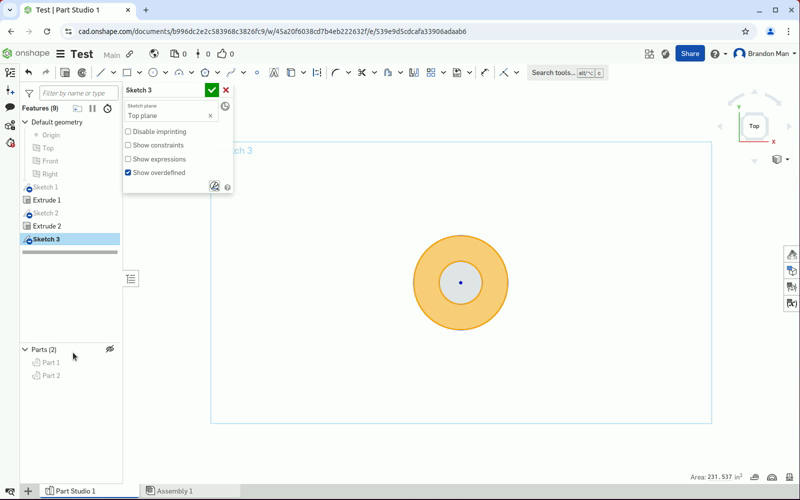
key(shift+e)
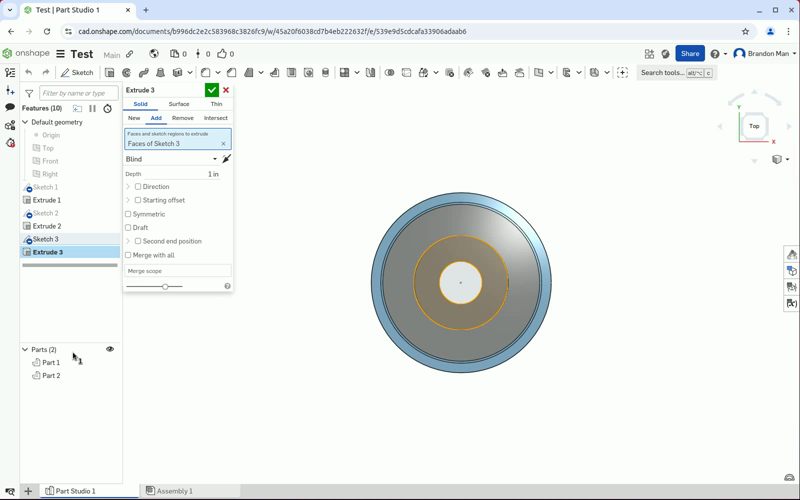
mouse_move(143, 106)
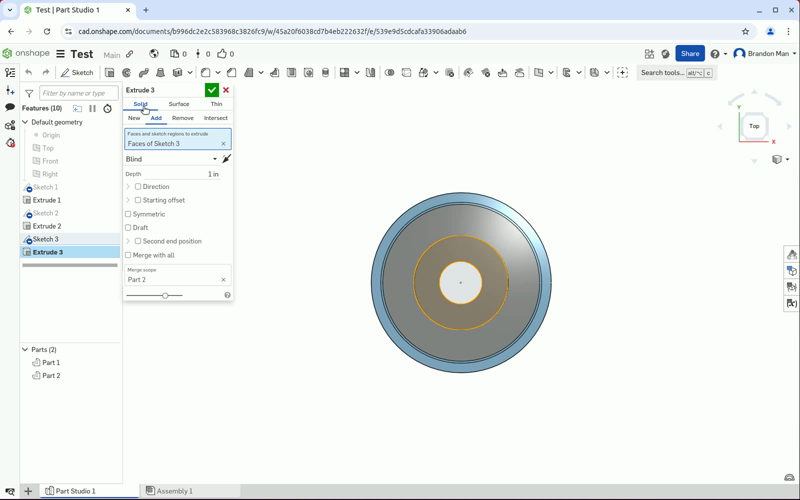
click(143, 106)
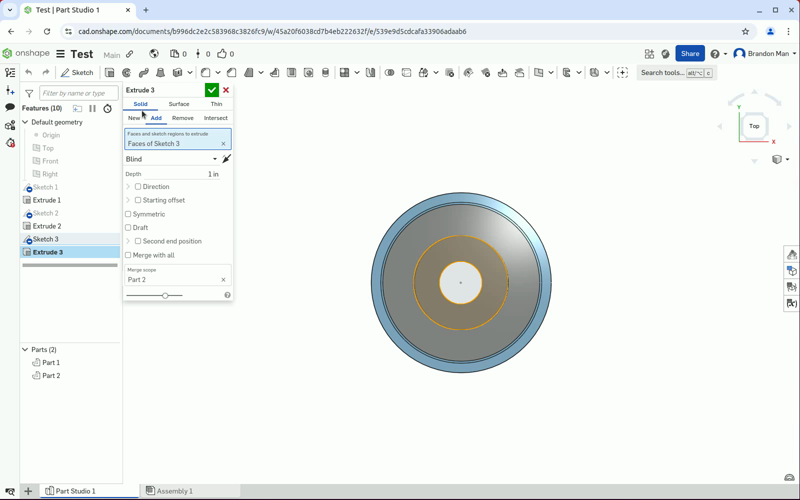
mouse_move(137, 120)
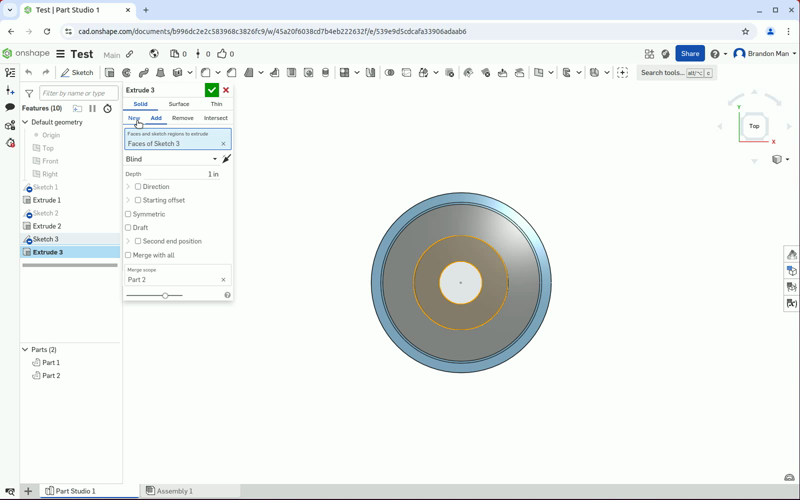
click(137, 120)
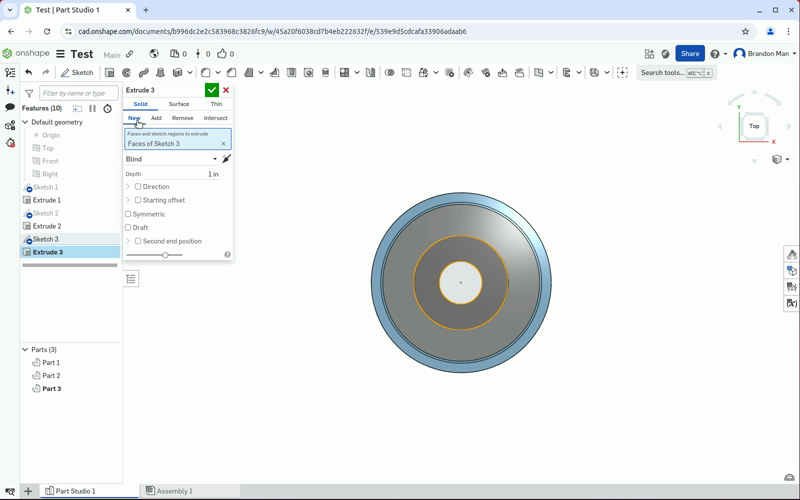
key(tab, 4)
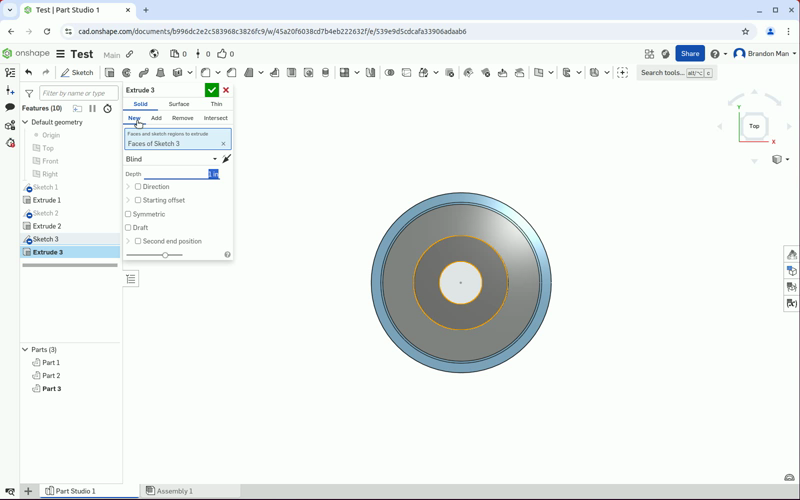
text(29.848)
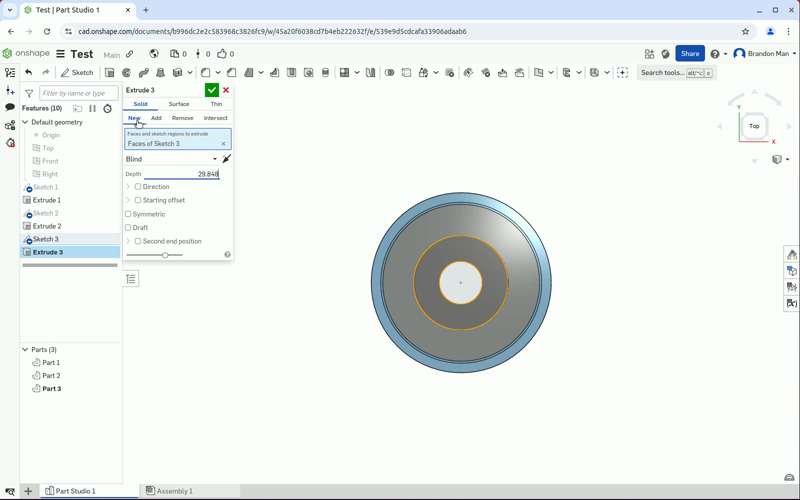
key(tab, 3)
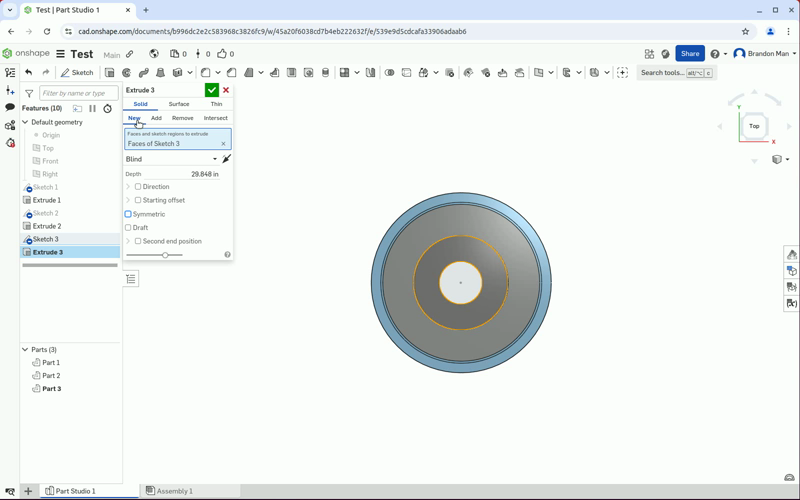
key(space)
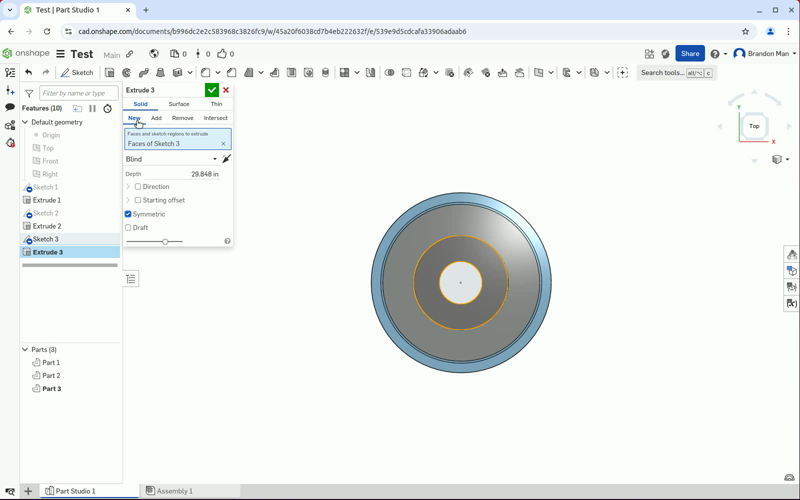
key(enter)
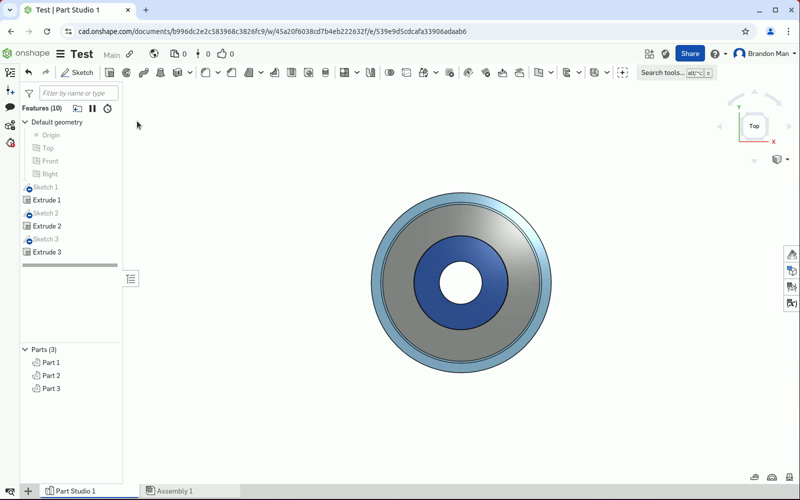
key(shift+h)
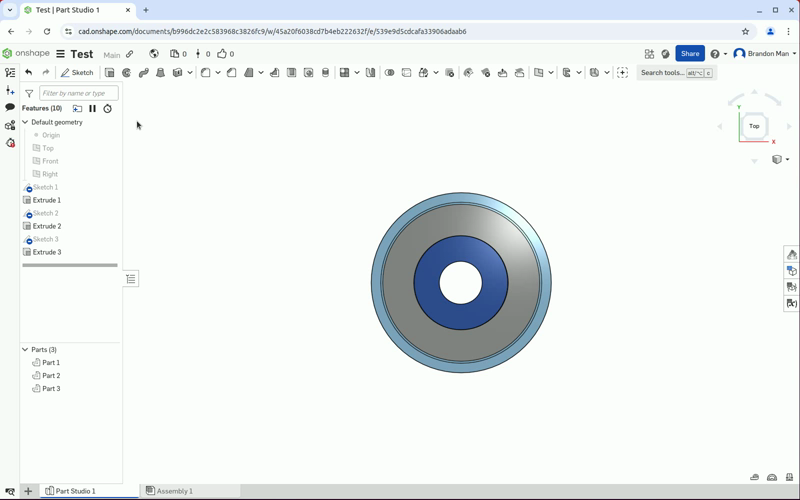
key(shift+h)
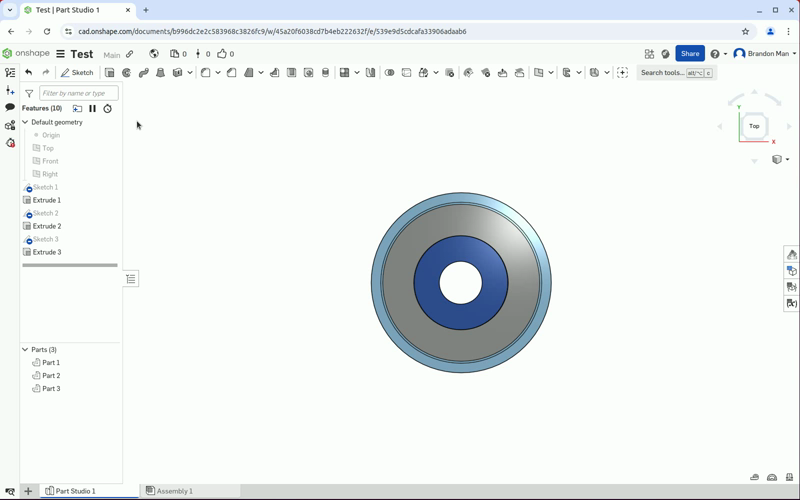
mouse_move(73, 189)
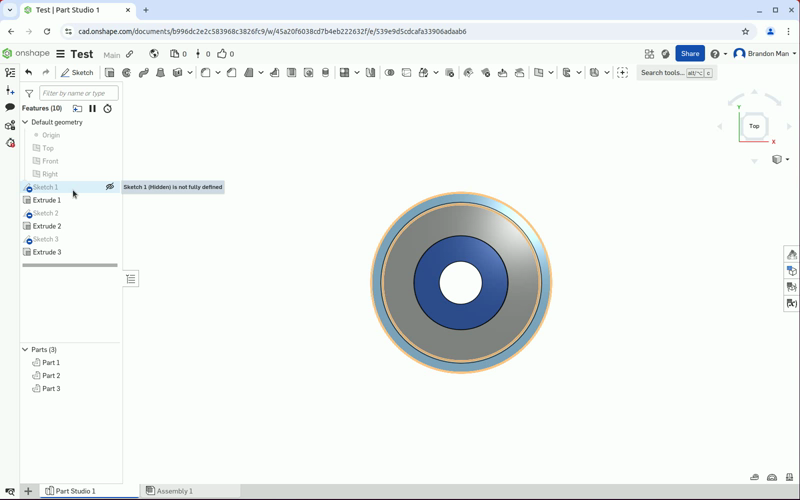
click(73, 189)
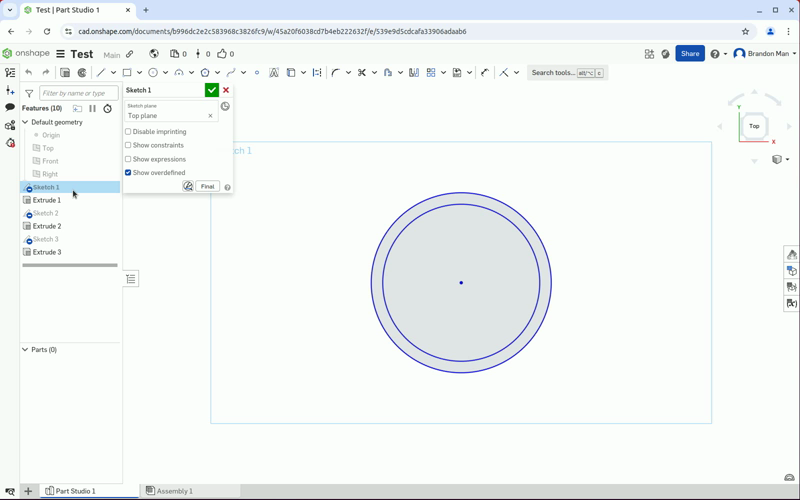
mouse_move(229, 92)
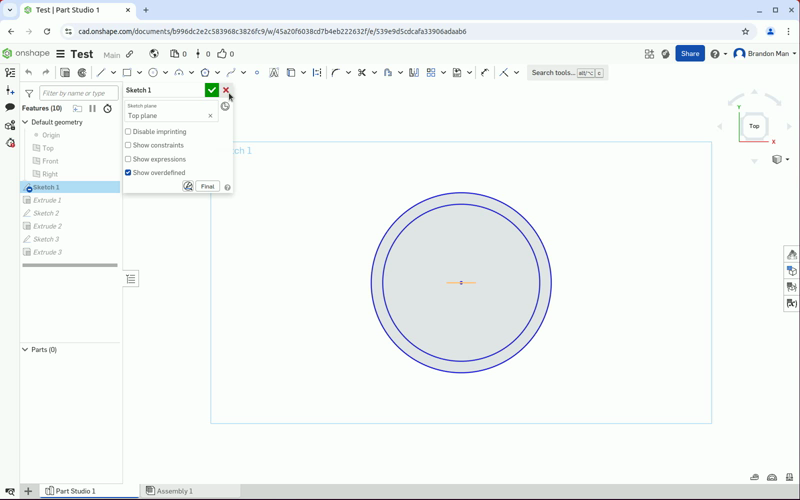
click(229, 92)
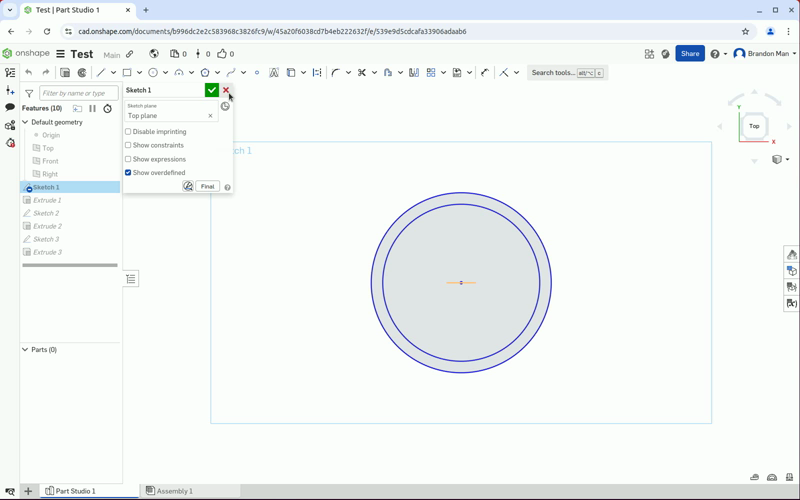
key(shift+s)
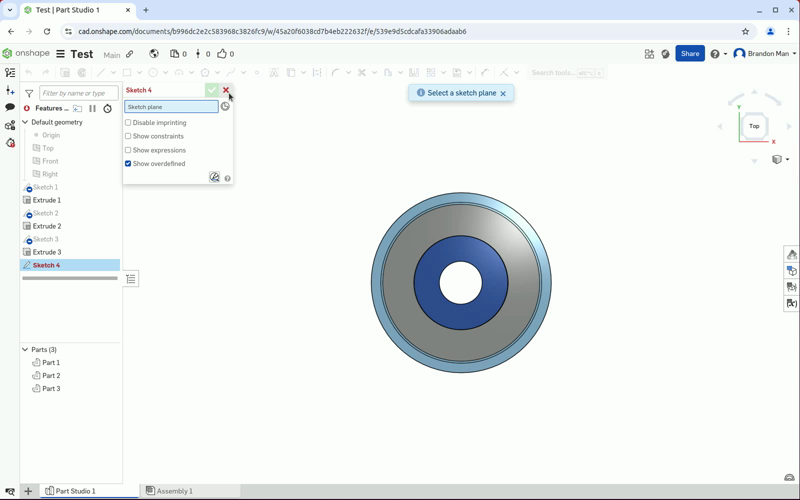
mouse_move(73, 150)
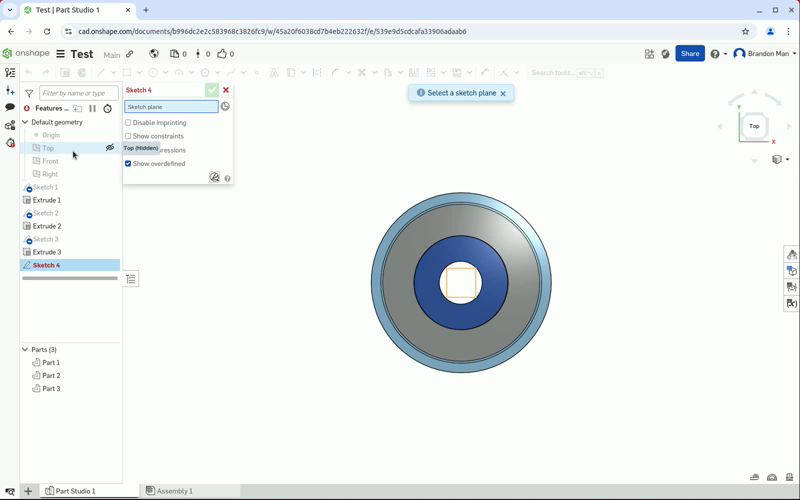
click(73, 150)
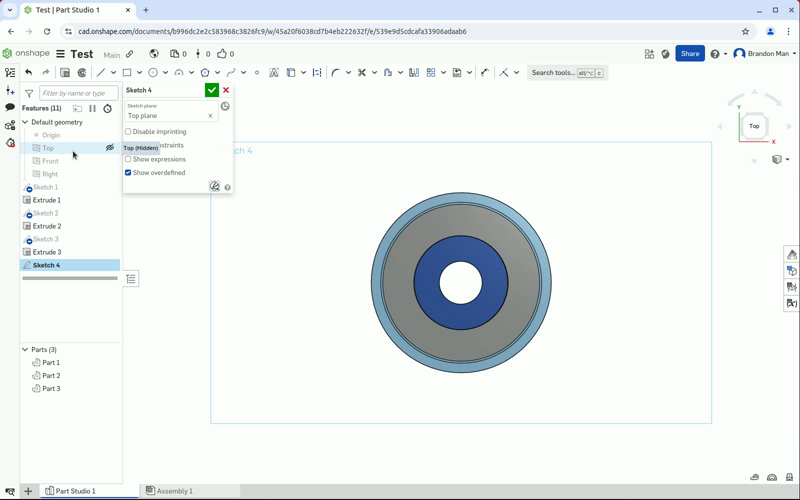
mouse_move(73, 352)
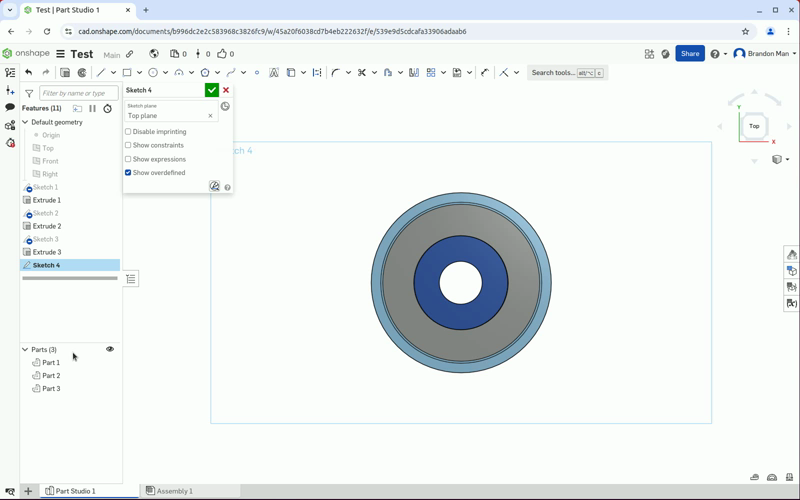
key(y)
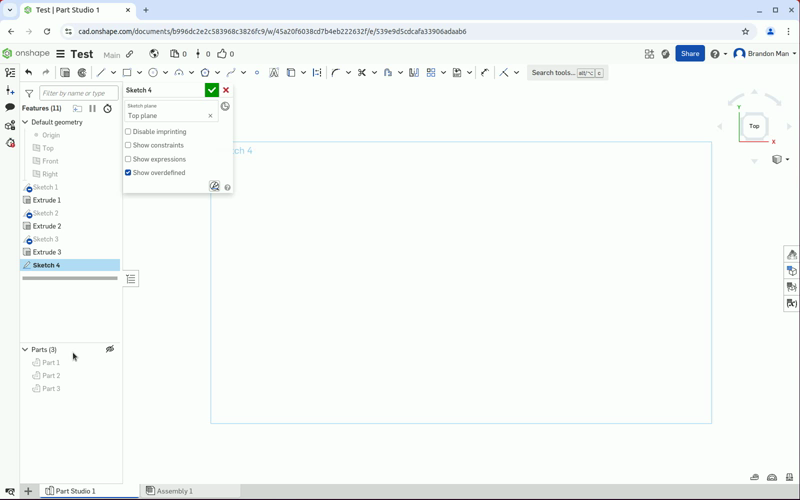
key(c)
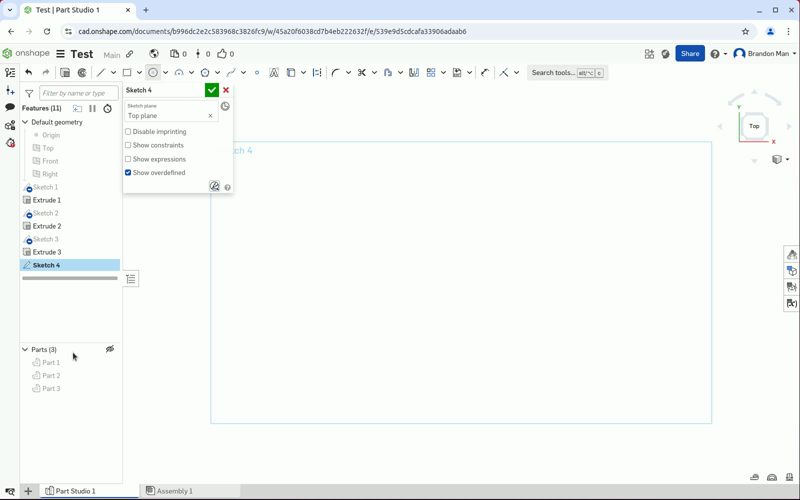
key_down(shift)
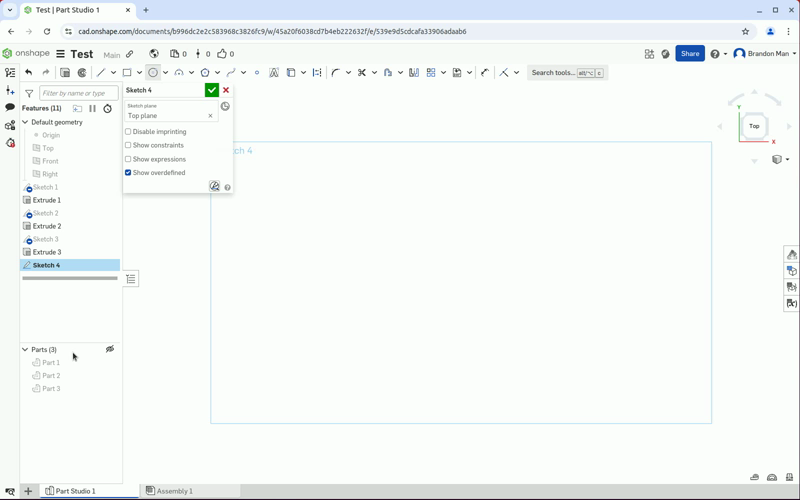
mouse_move(461, 282)
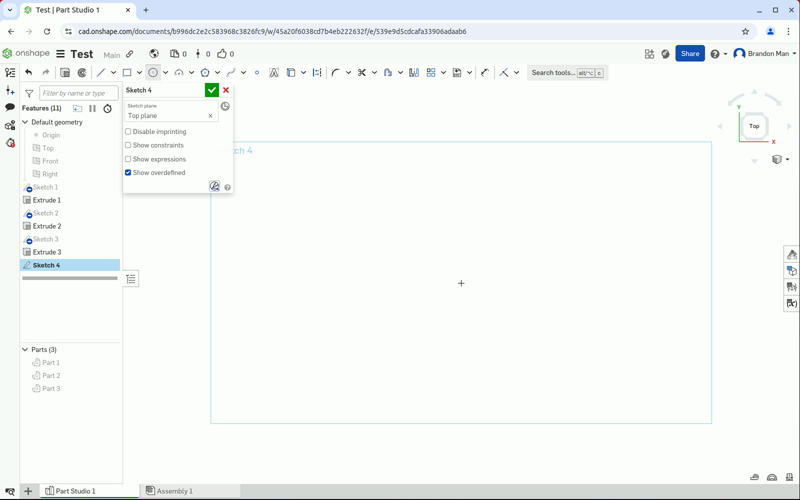
click(461, 282)
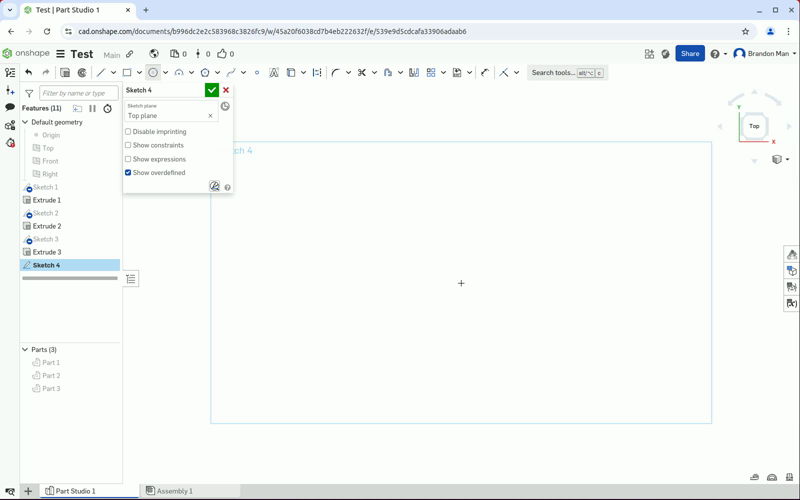
key_up(shift)
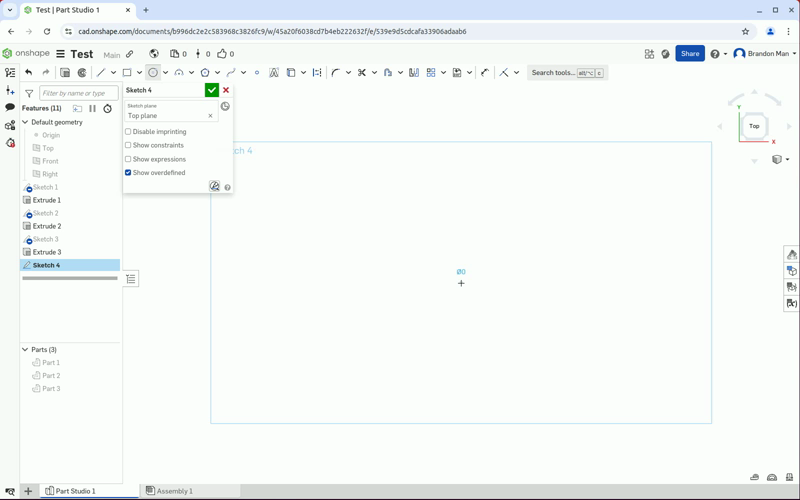
mouse_move(551, 282)
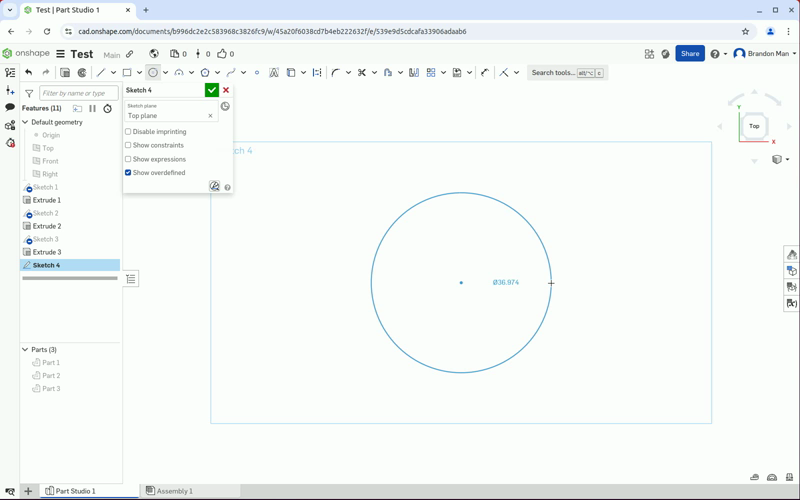
click(551, 282)
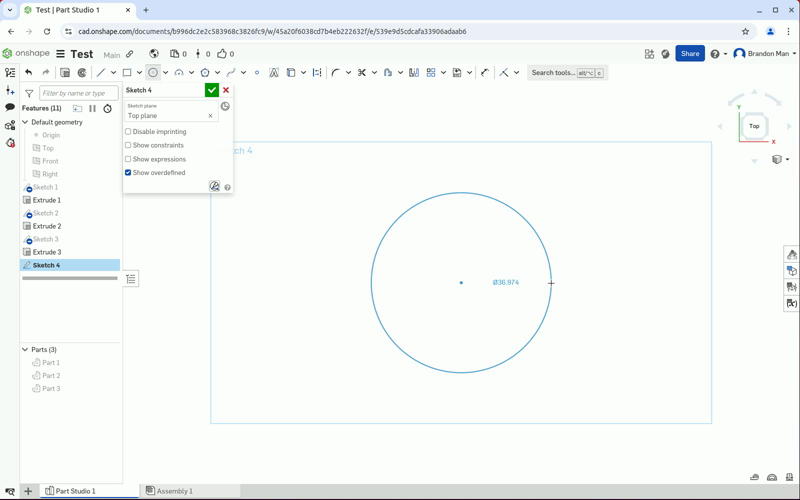
key(esc)
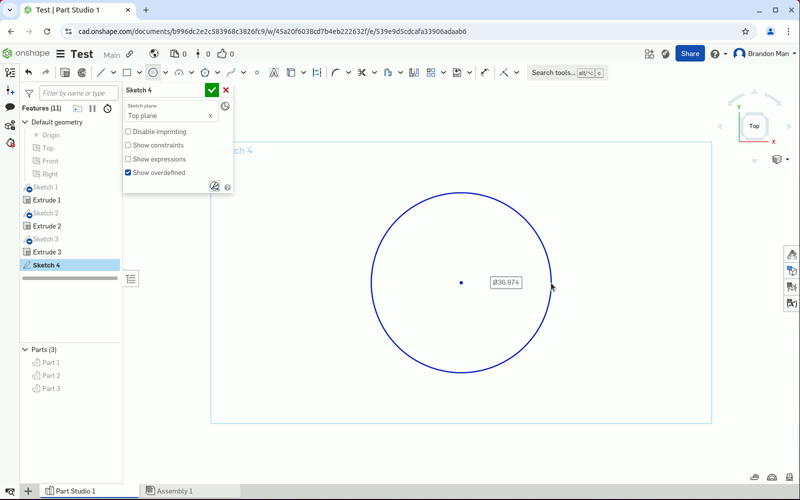
key(c)
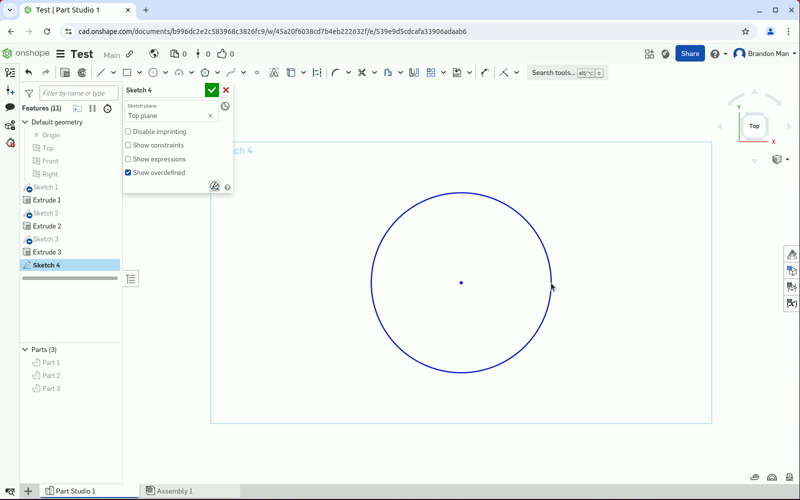
key_down(shift)
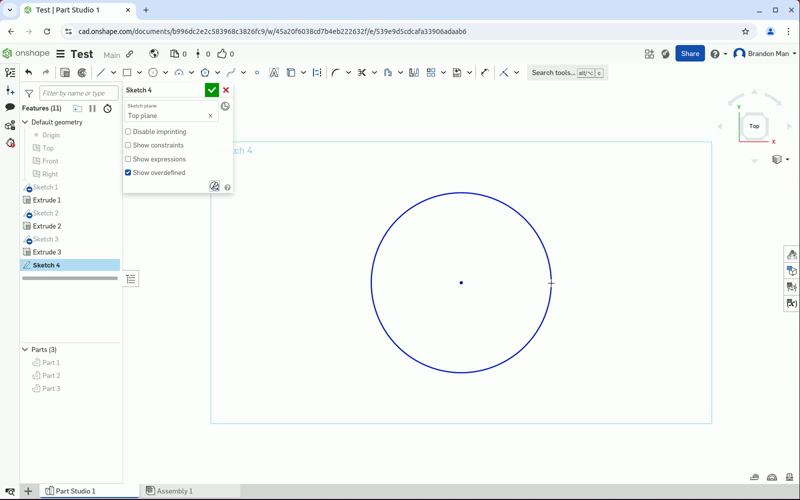
mouse_move(461, 282)
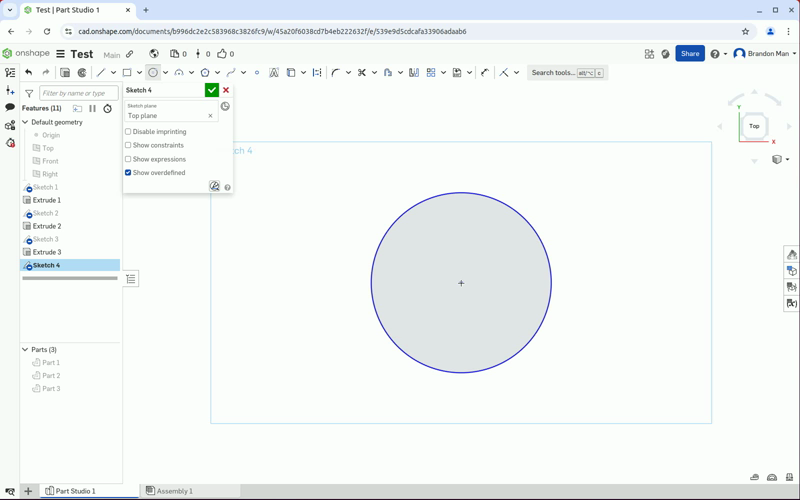
click(461, 282)
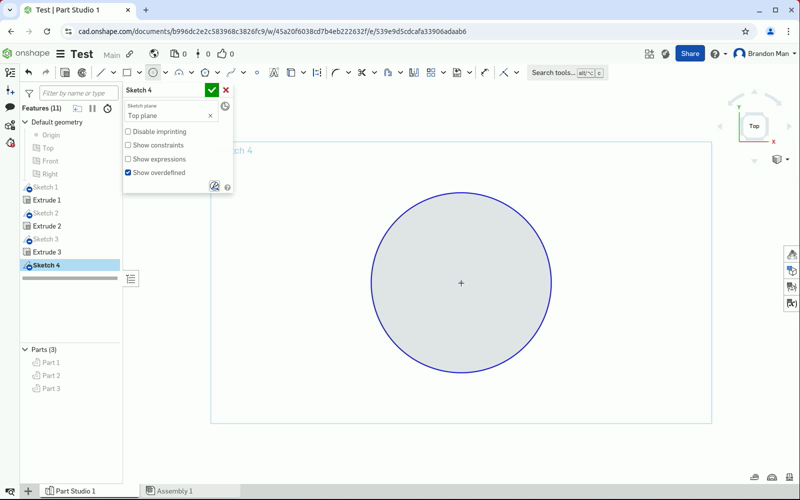
key_up(shift)
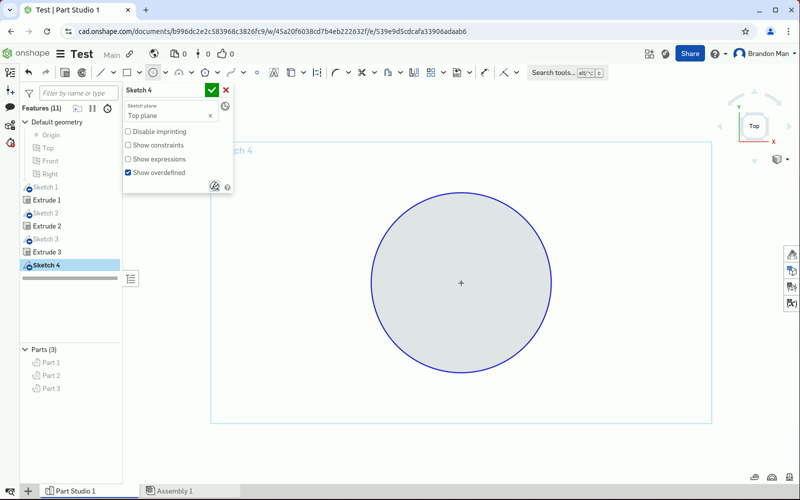
mouse_move(539, 282)
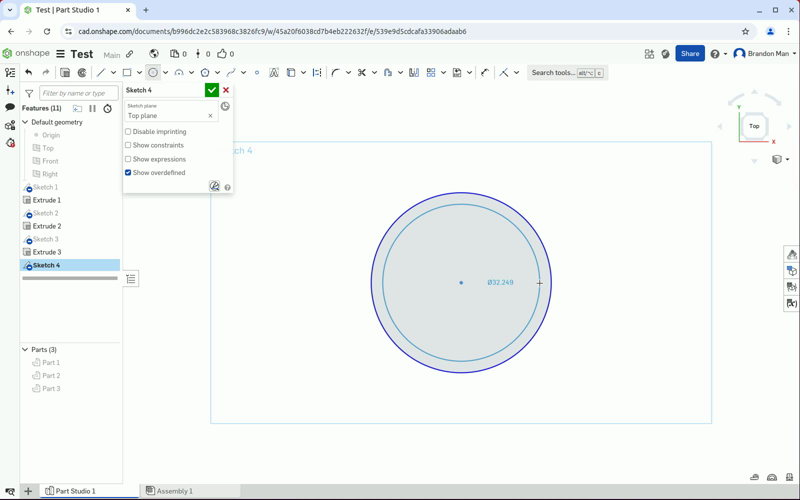
click(539, 282)
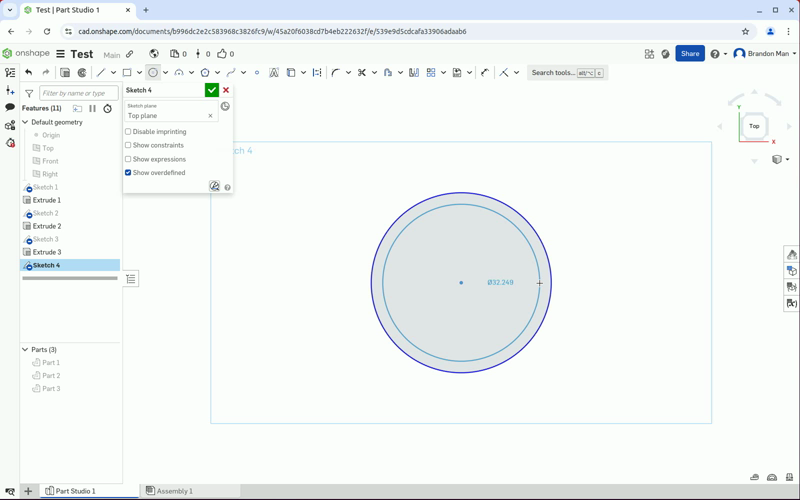
key(esc)
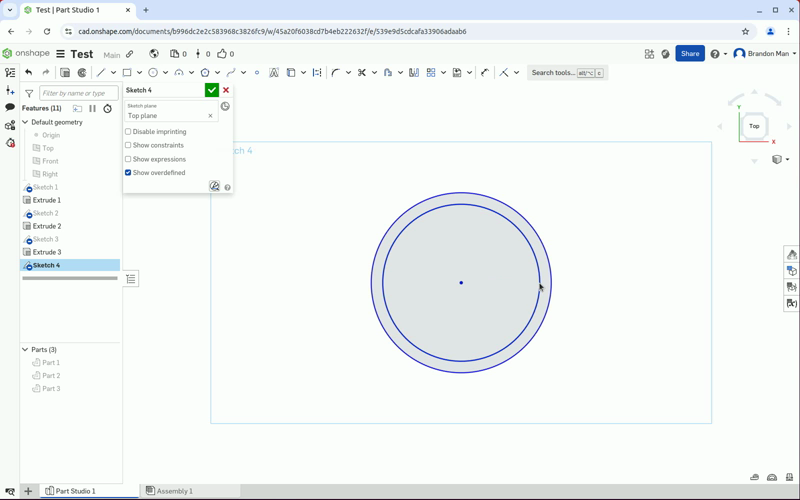
mouse_move(529, 335)
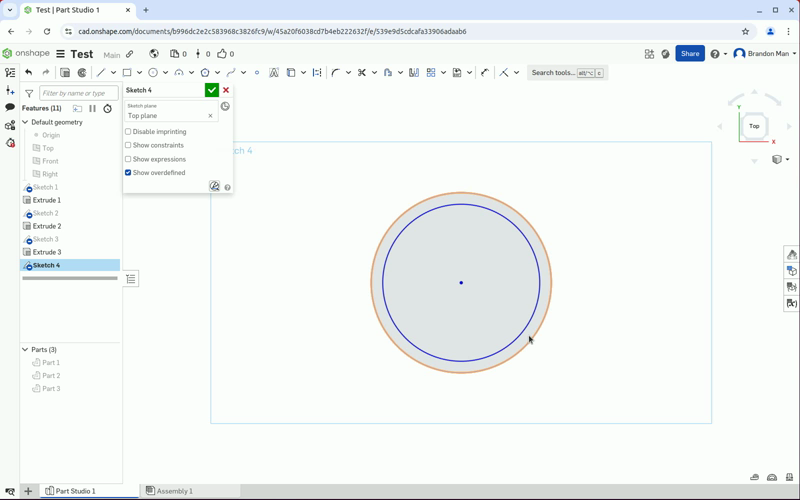
click(529, 335)
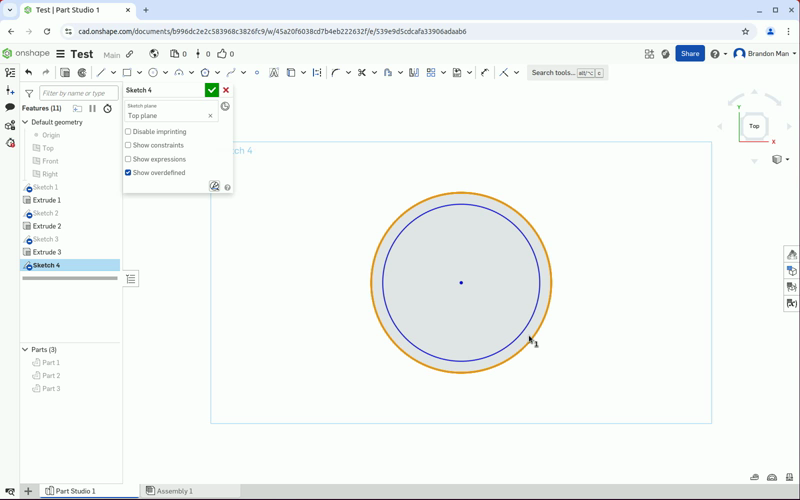
mouse_move(73, 352)
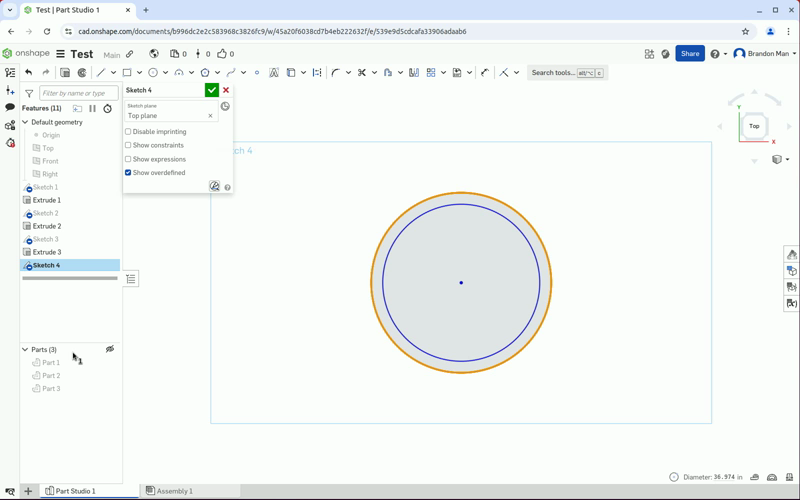
key(shift+y)
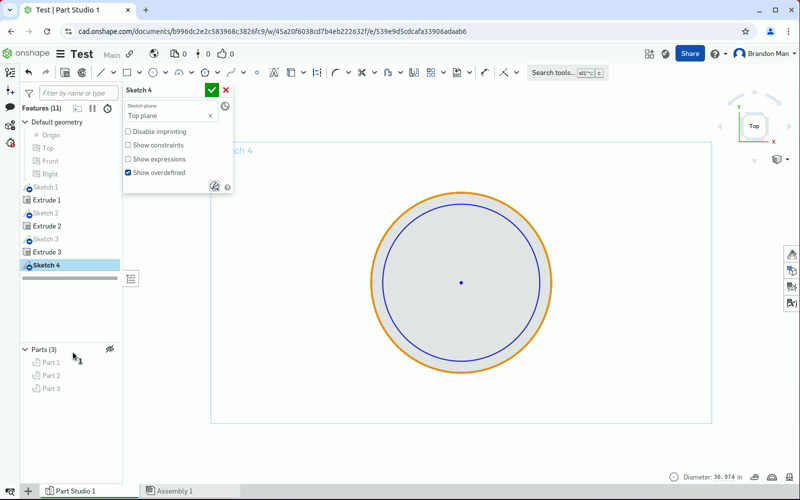
key(shift+e)
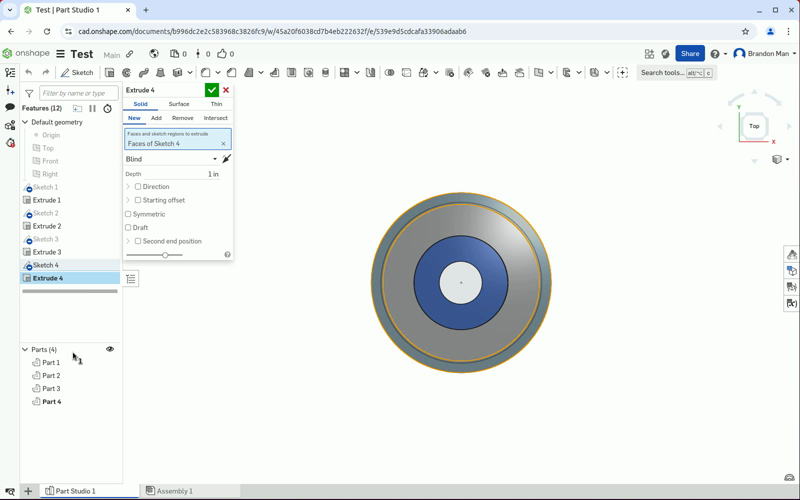
mouse_move(143, 106)
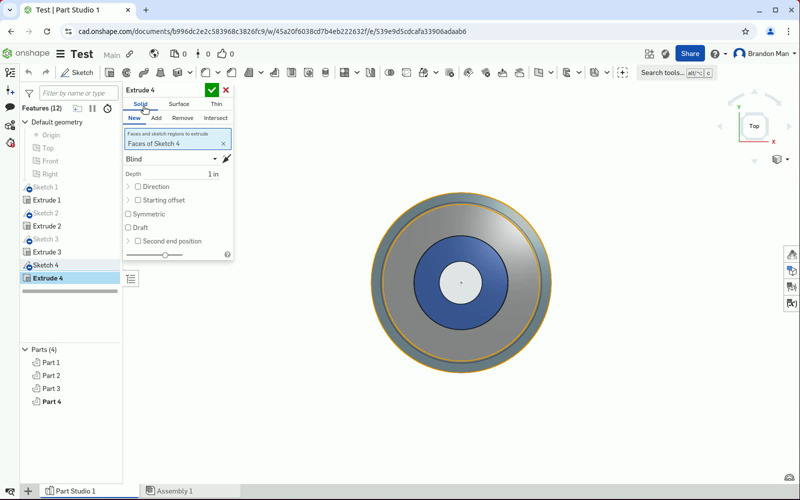
click(143, 106)
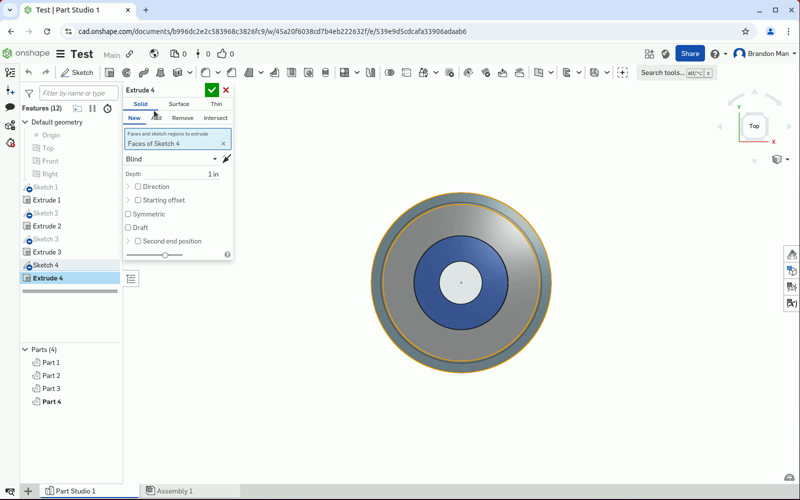
mouse_move(186, 120)
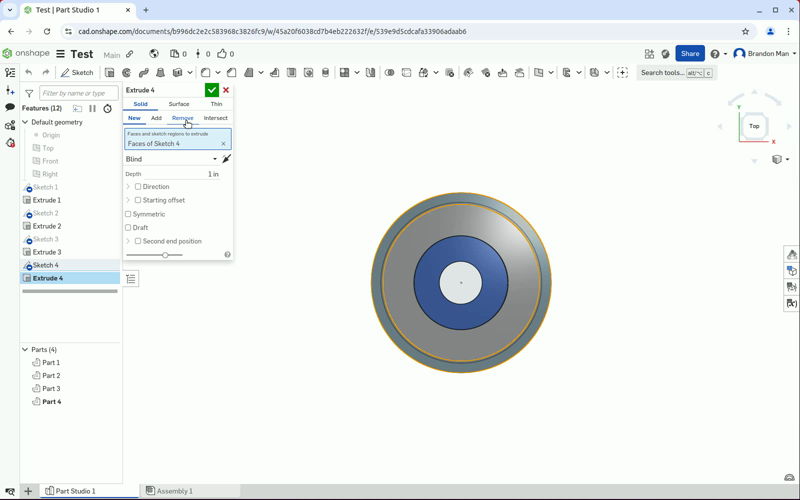
click(186, 120)
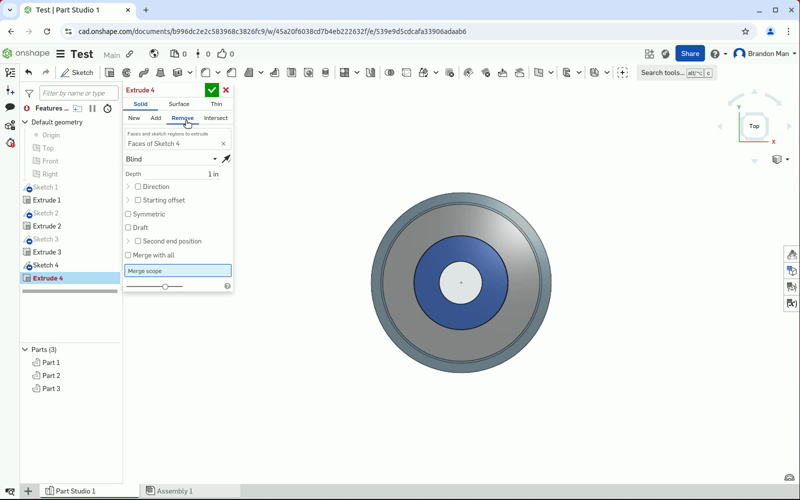
key(tab, 4)
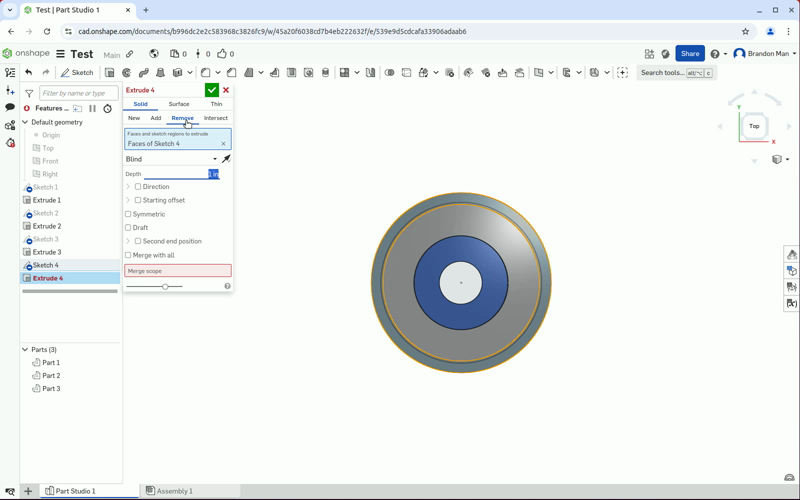
text(23.59)
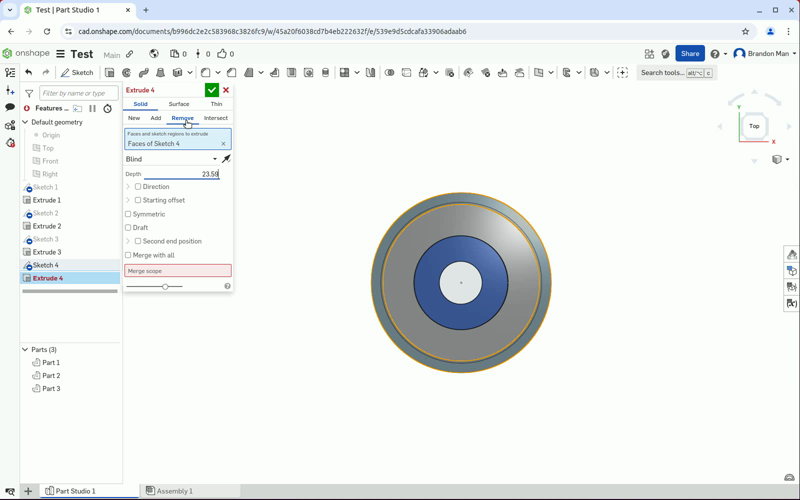
key(tab, 3)
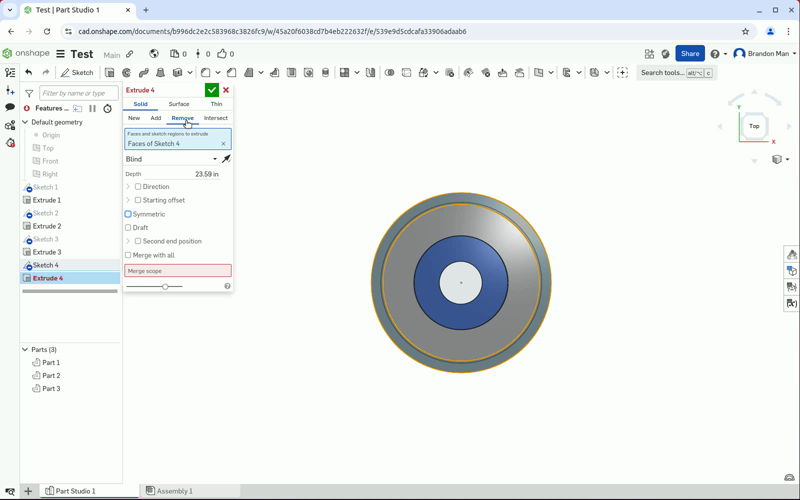
key(space)
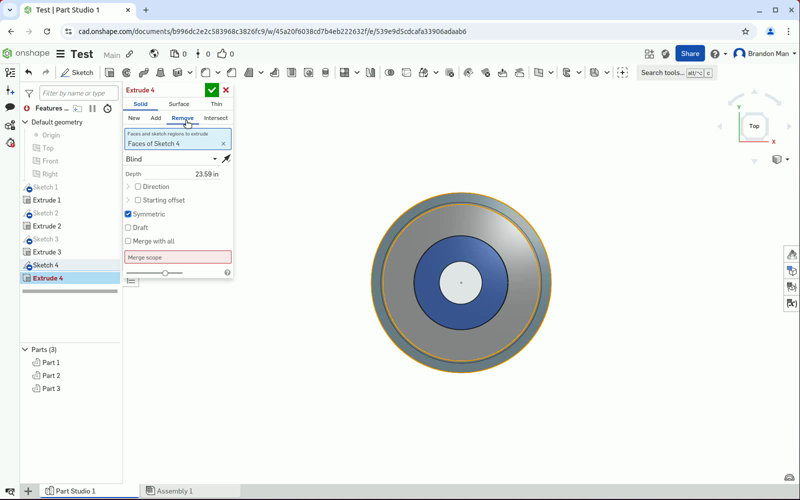
key(tab, 2)
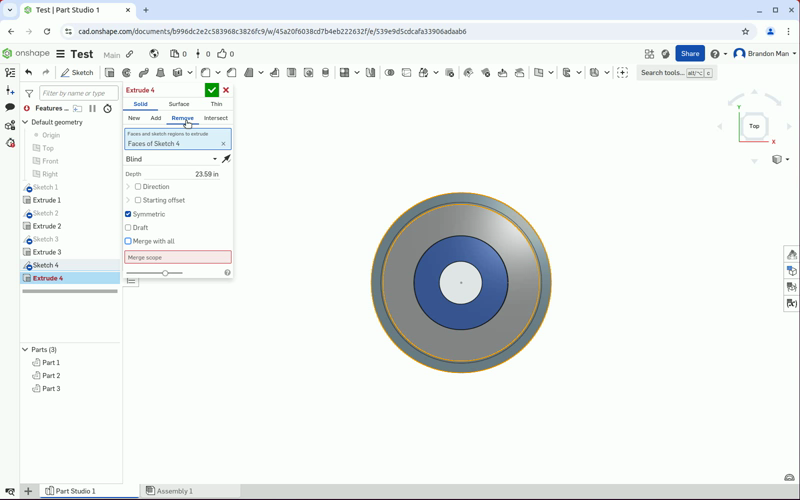
key(space)
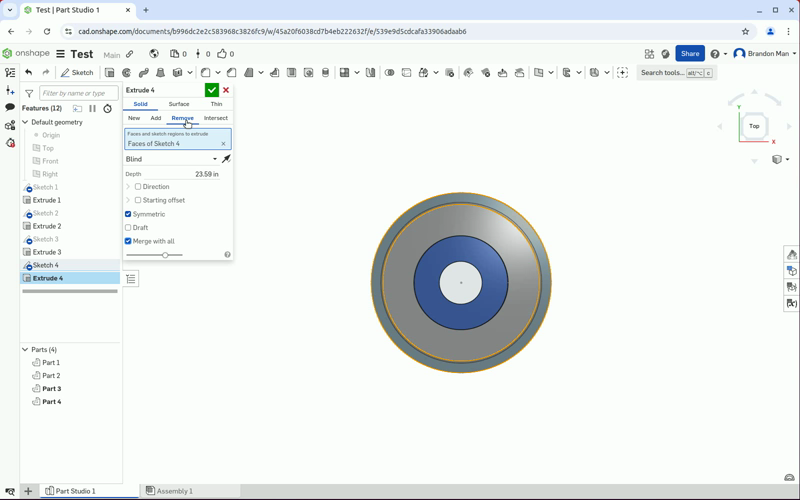
key(enter)
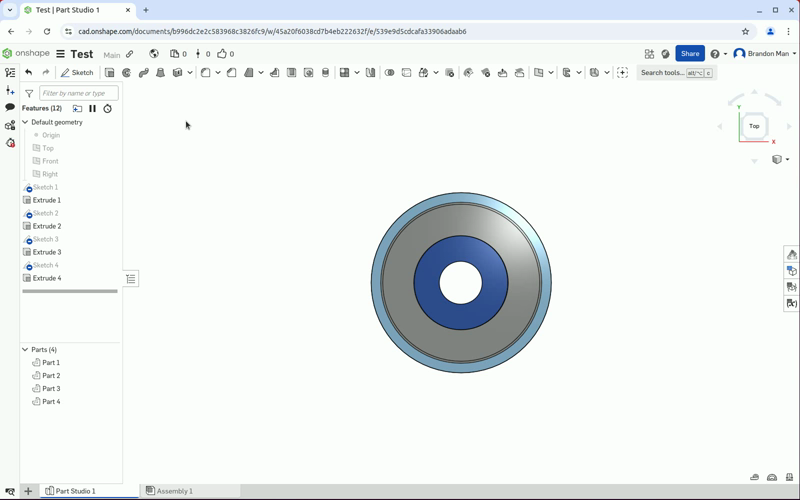
key(shift+h)
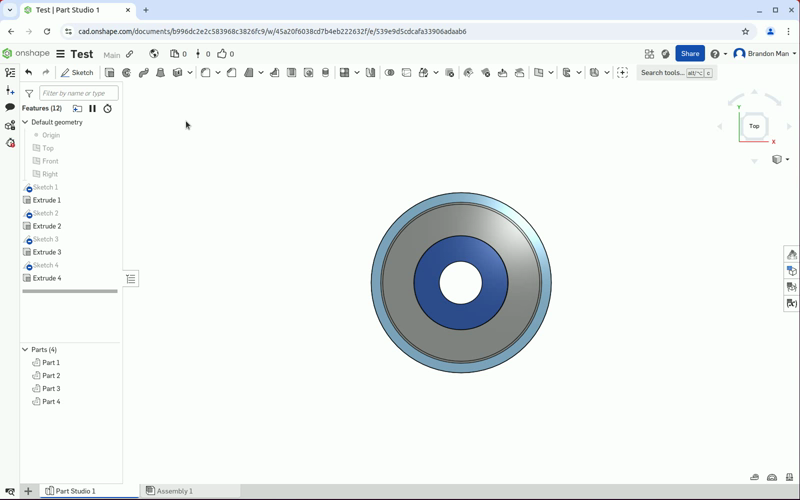
key(shift+h)
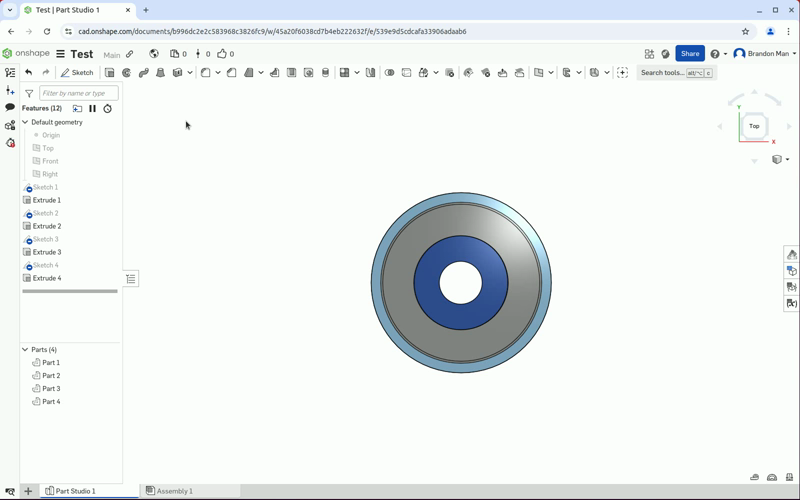
mouse_move(73, 189)
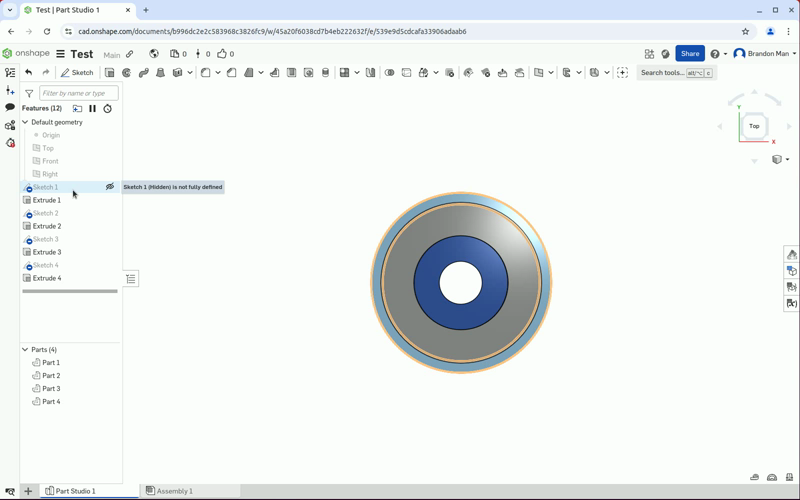
click(73, 189)
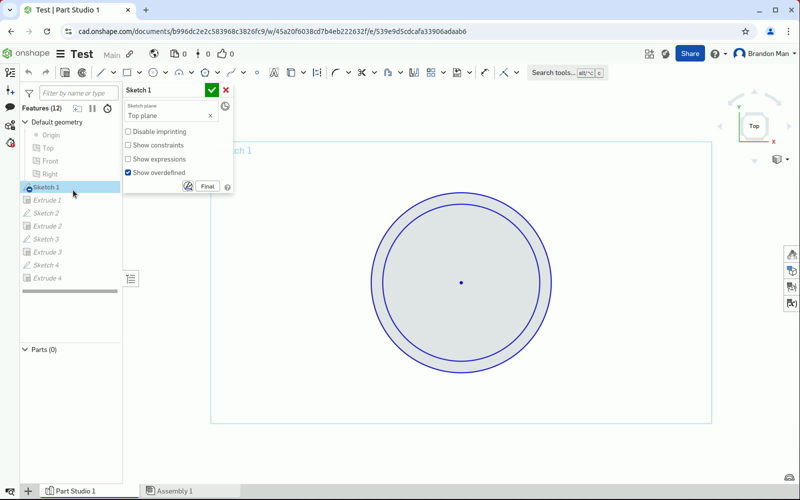
mouse_move(229, 92)
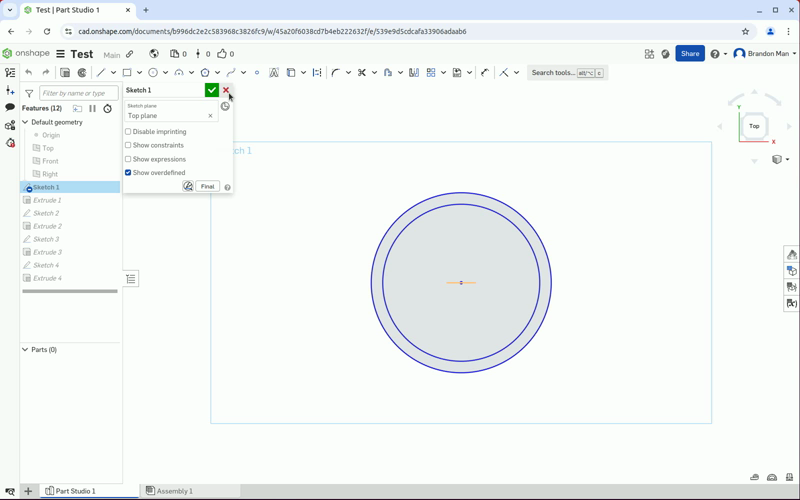
click(229, 92)
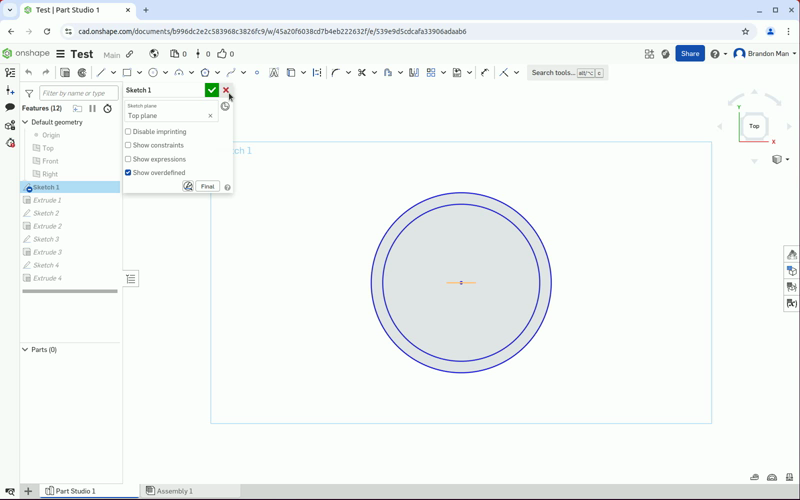
key(shift+s)
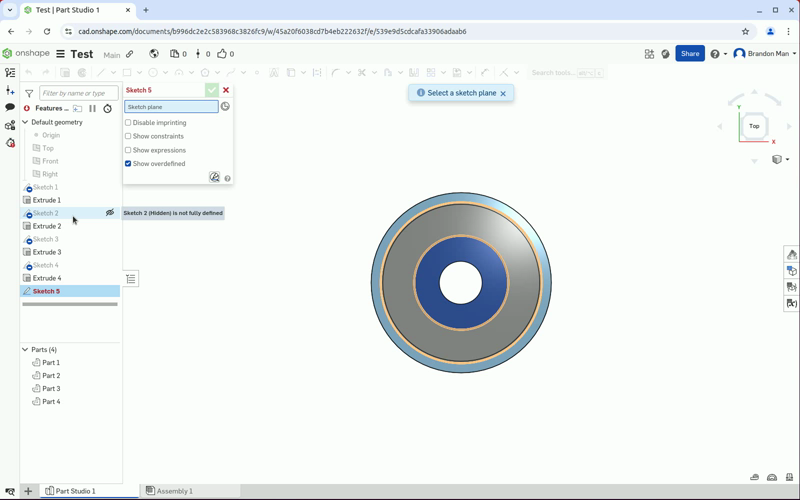
scroll(3)
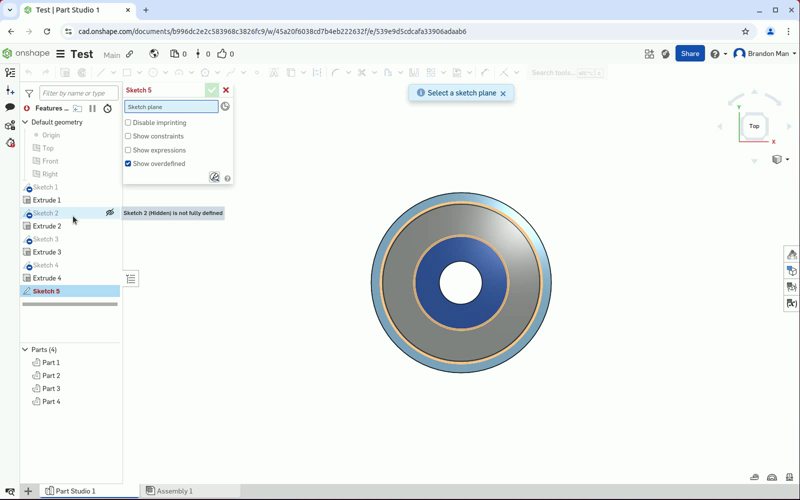
mouse_move(73, 150)
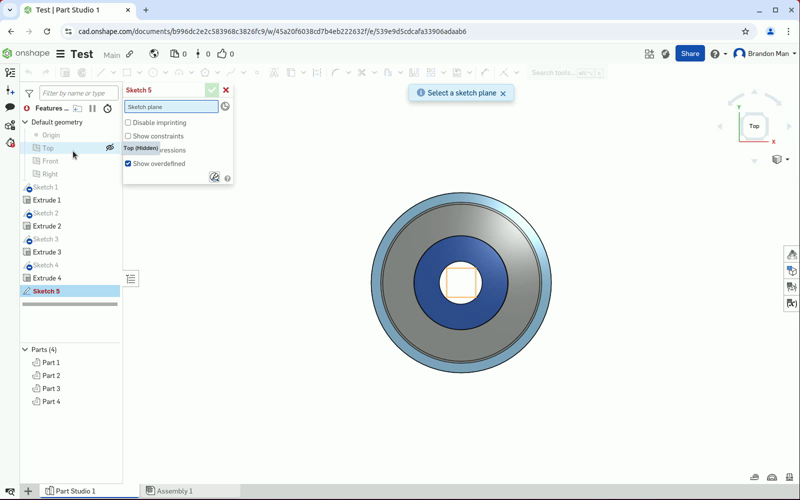
click(73, 150)
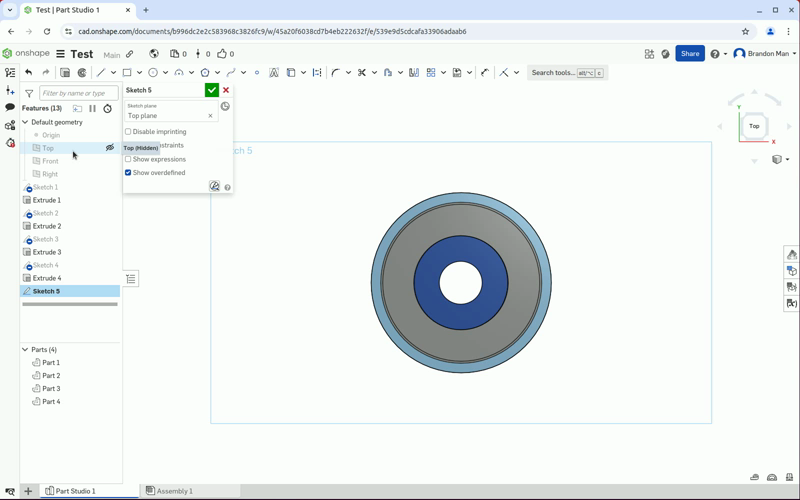
mouse_move(73, 352)
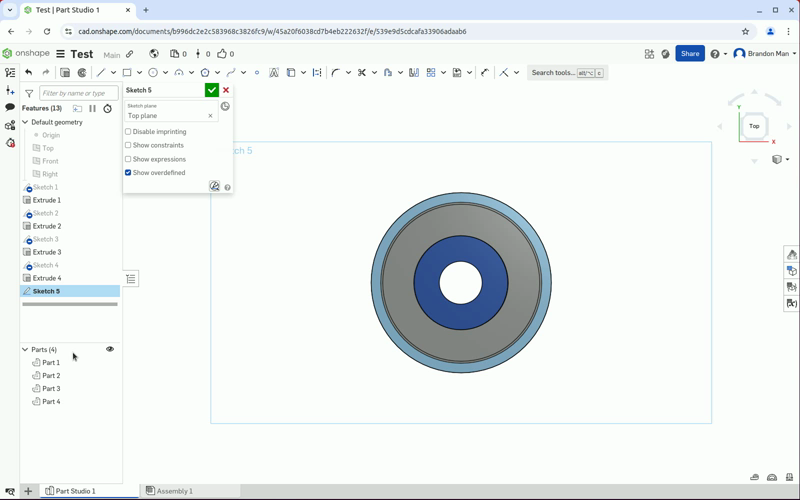
key(y)
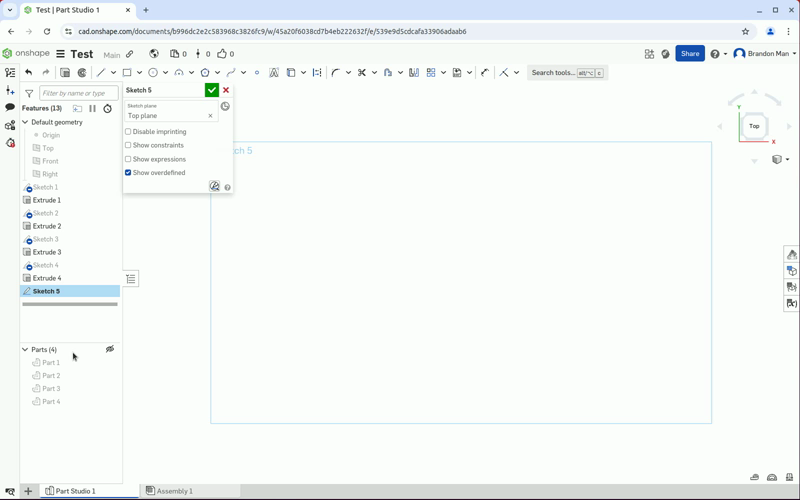
key(c)
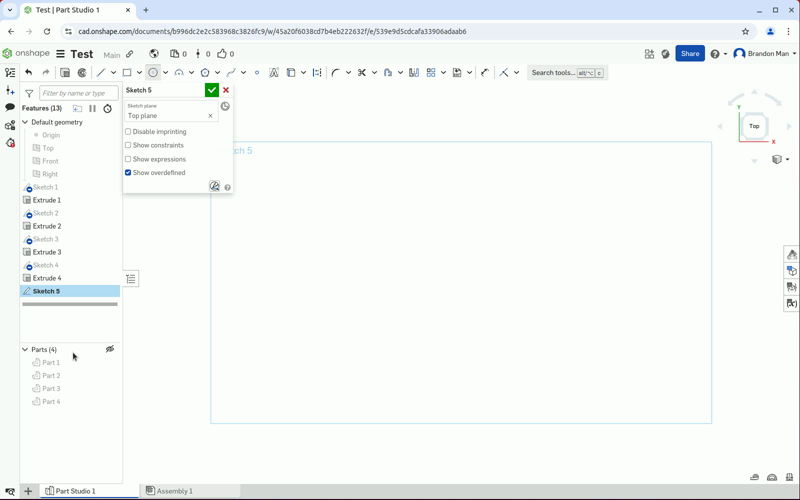
key_down(shift)
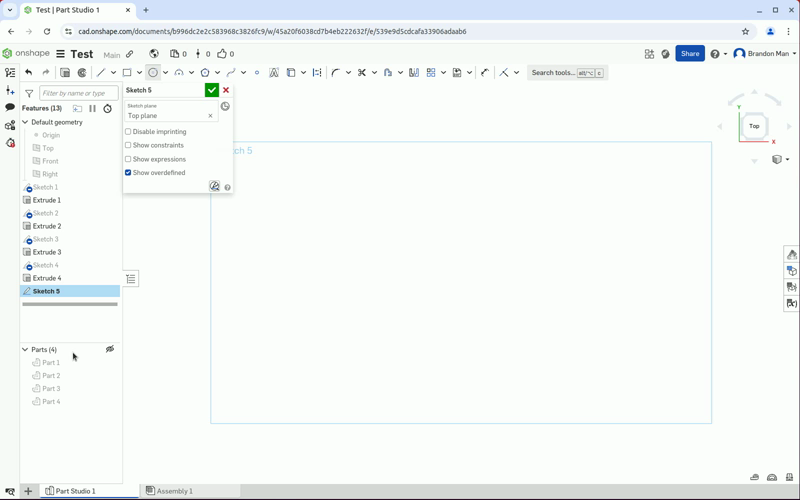
mouse_move(460, 282)
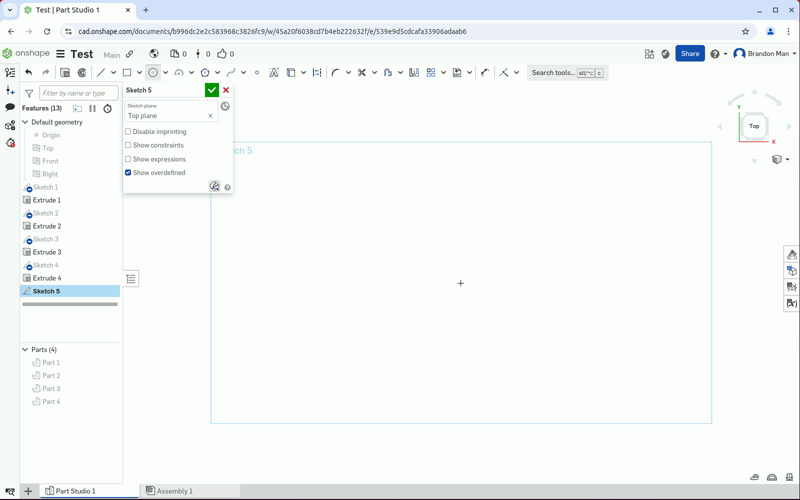
click(460, 282)
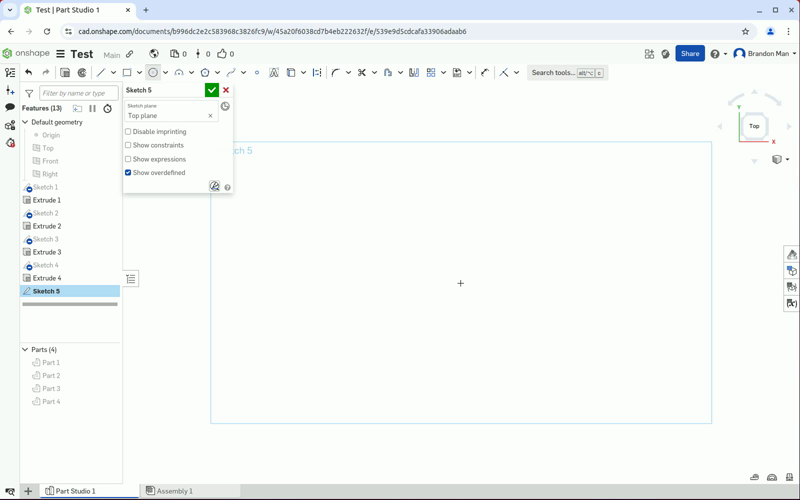
key_up(shift)
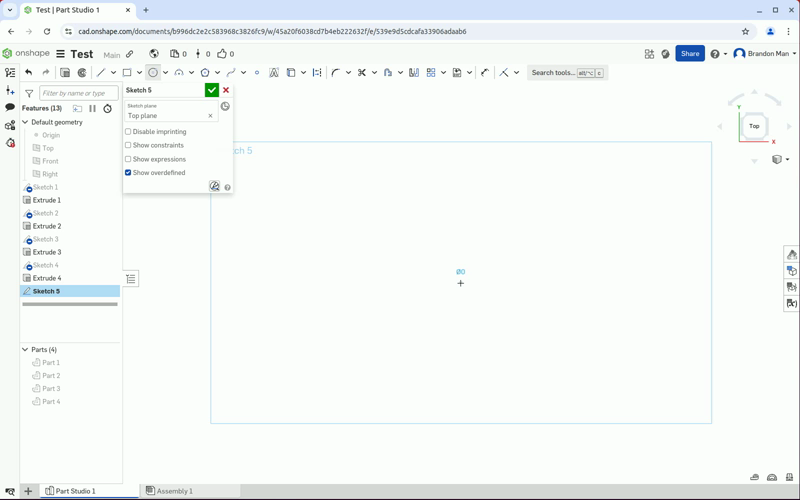
mouse_move(507, 282)
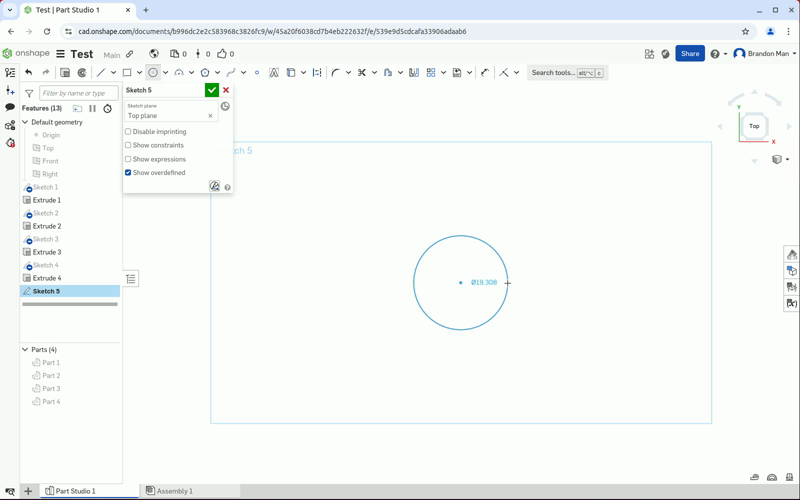
click(507, 282)
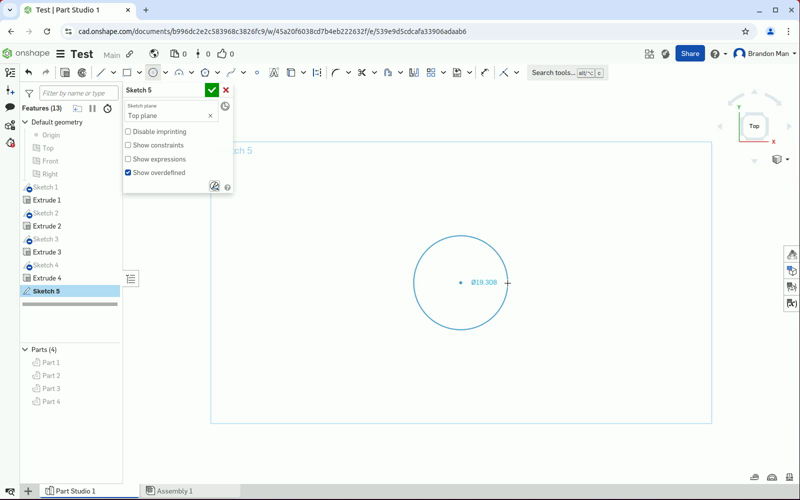
key(esc)
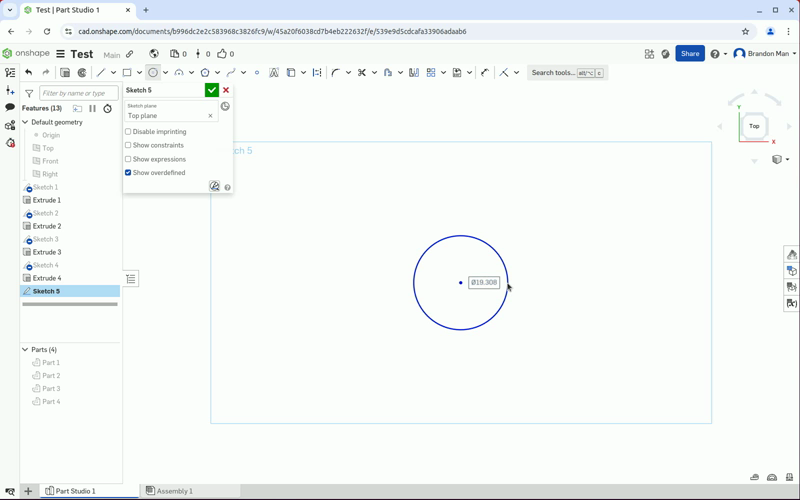
key(c)
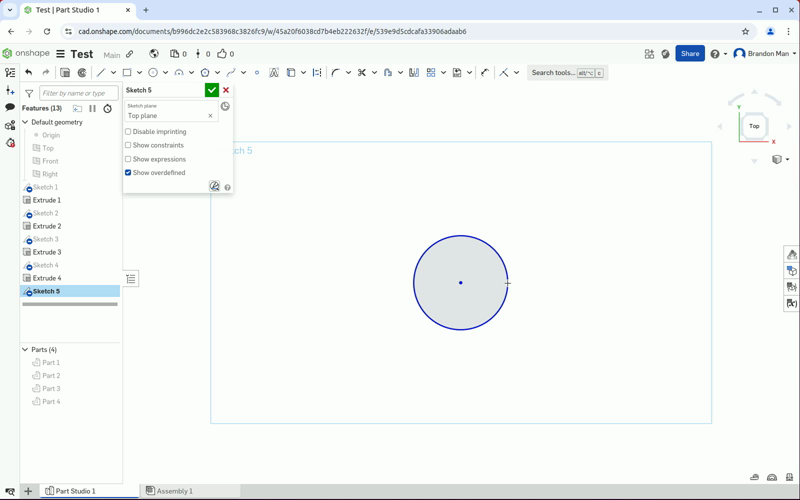
key_down(shift)
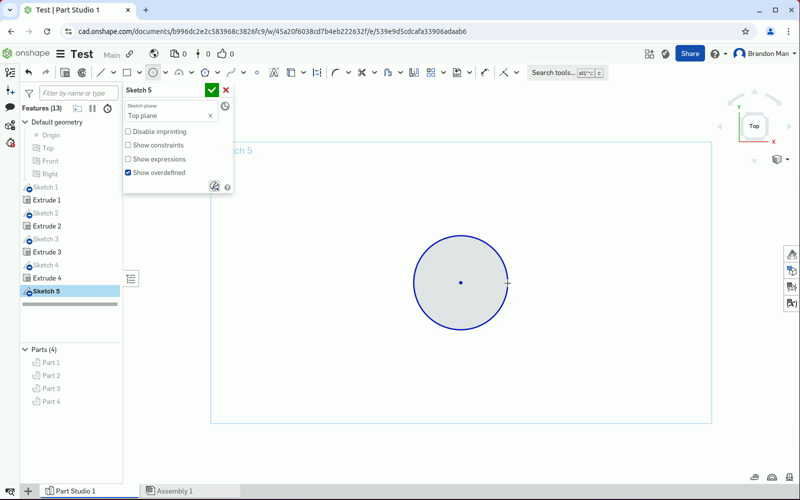
mouse_move(460, 282)
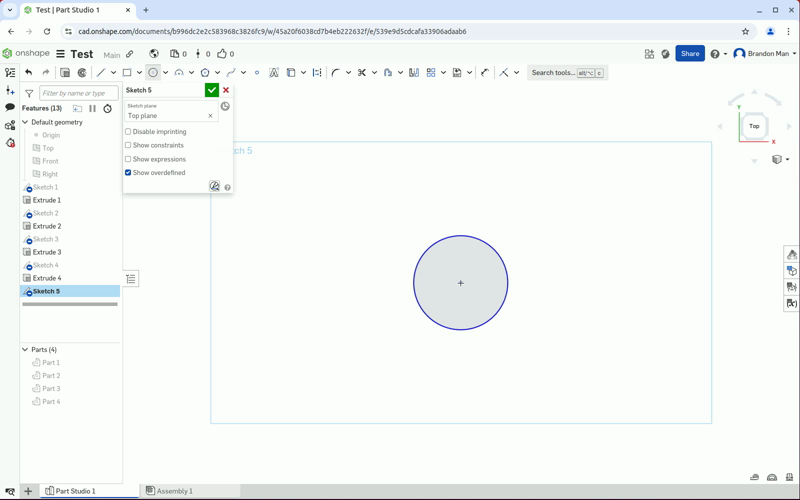
click(460, 282)
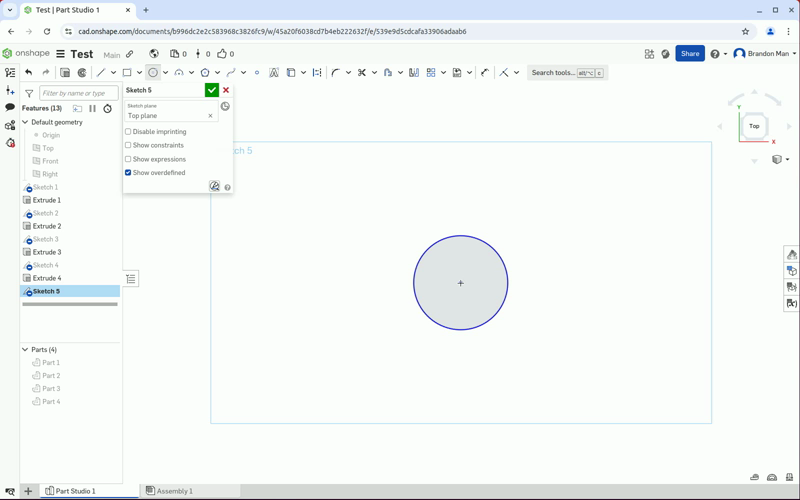
key_up(shift)
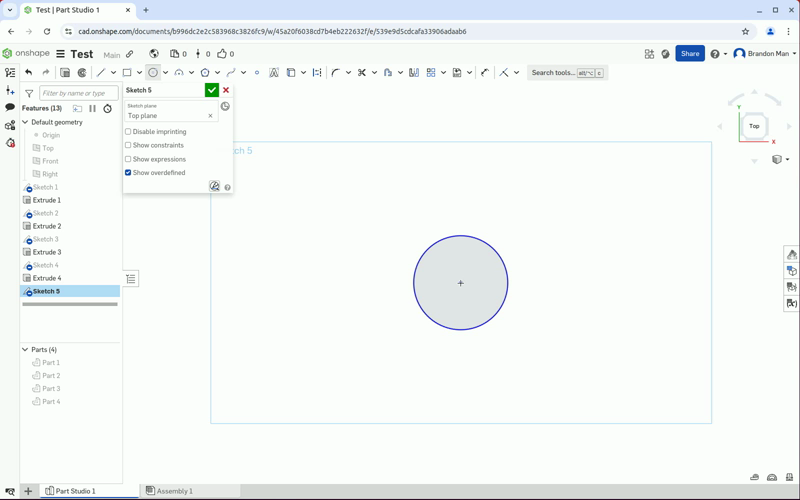
mouse_move(482, 282)
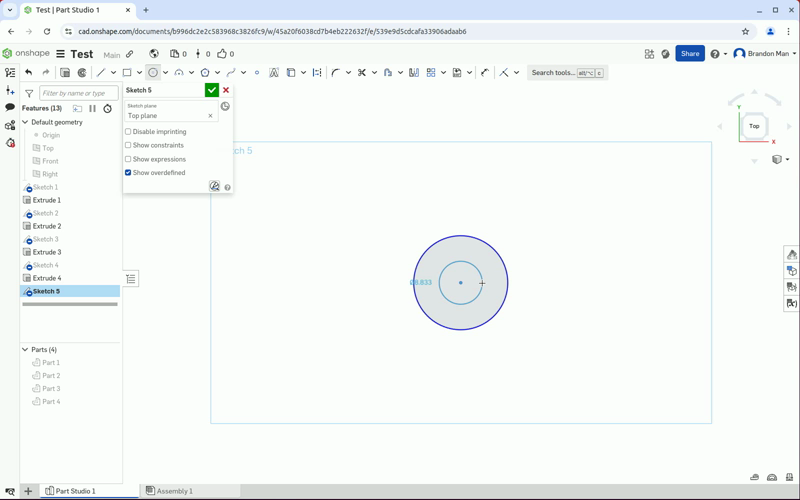
click(482, 282)
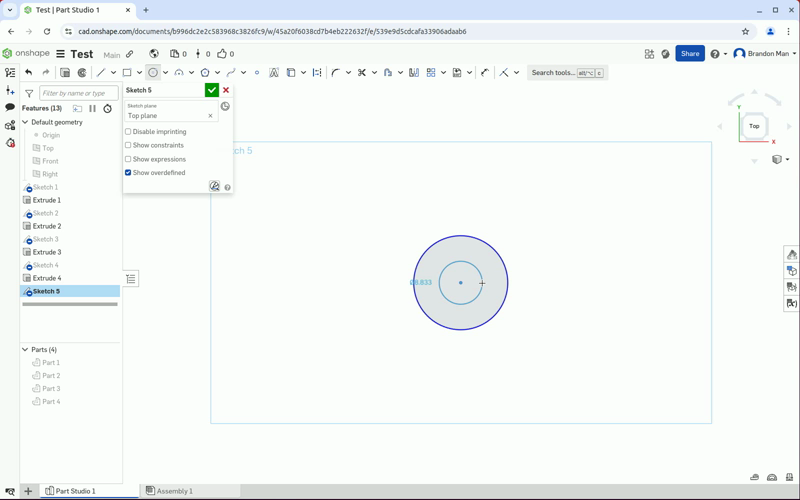
key(esc)
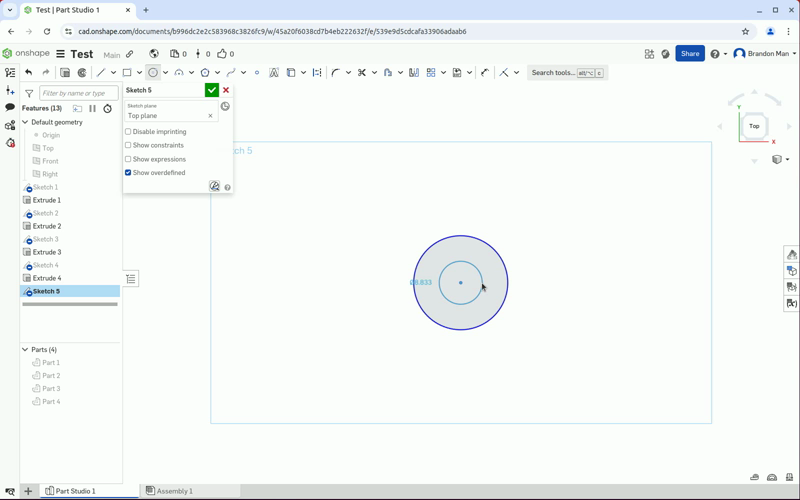
mouse_move(460, 253)
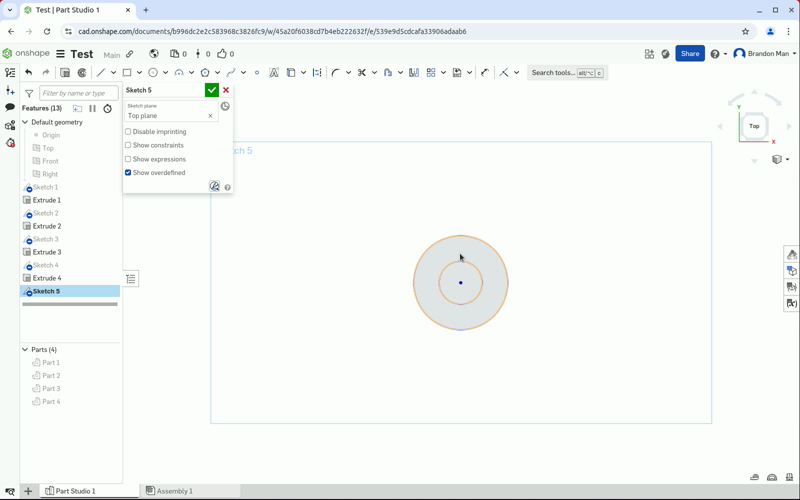
click(460, 253)
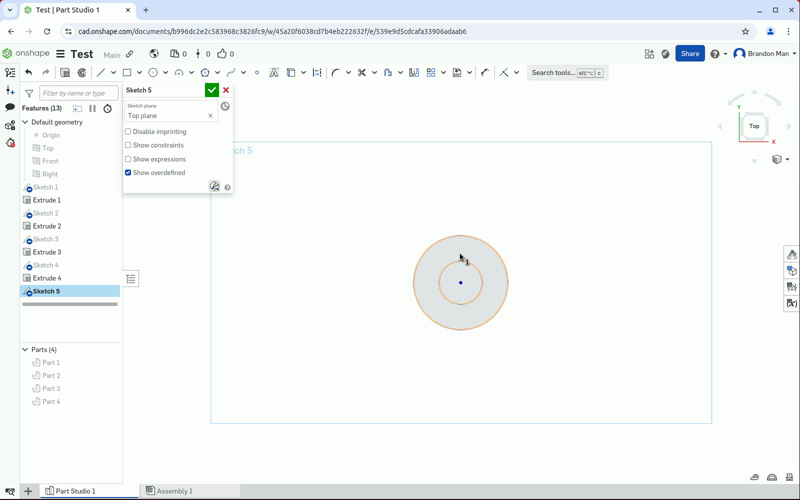
mouse_move(73, 352)
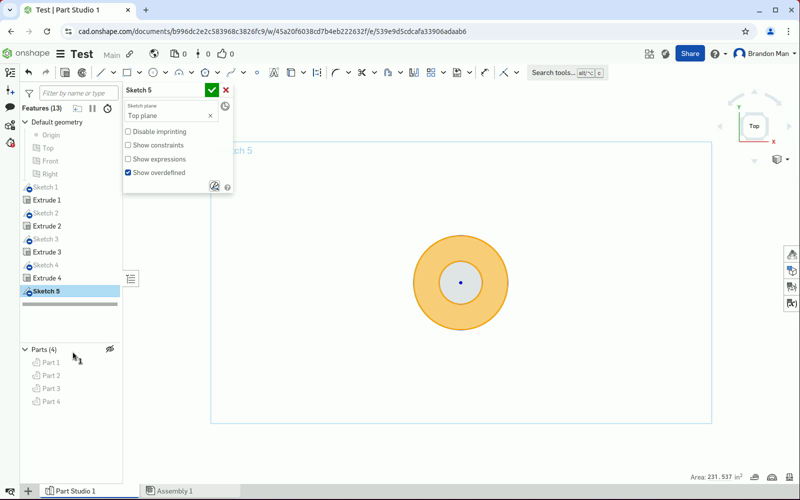
key(shift+y)
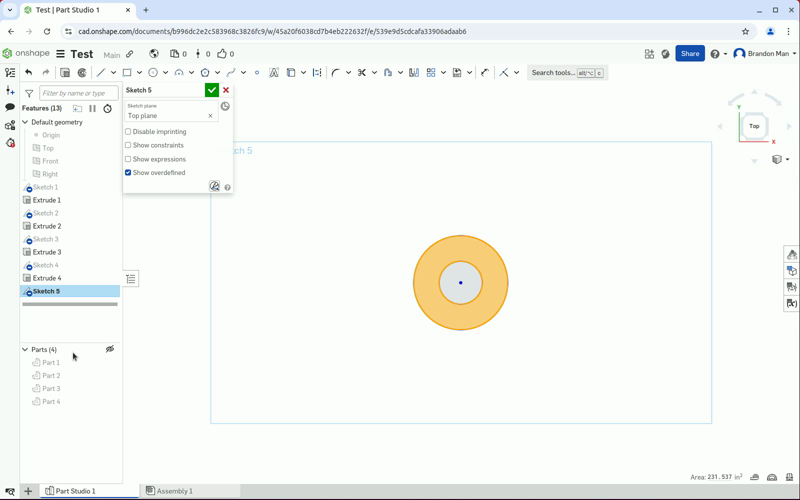
key(shift+e)
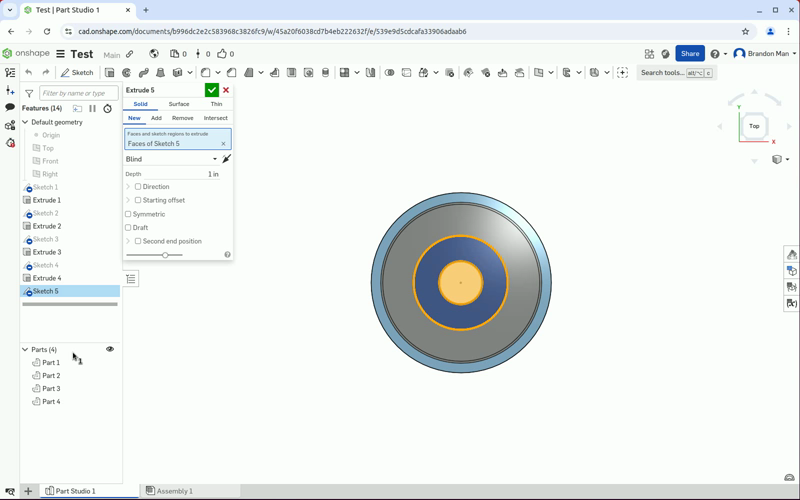
mouse_move(143, 106)
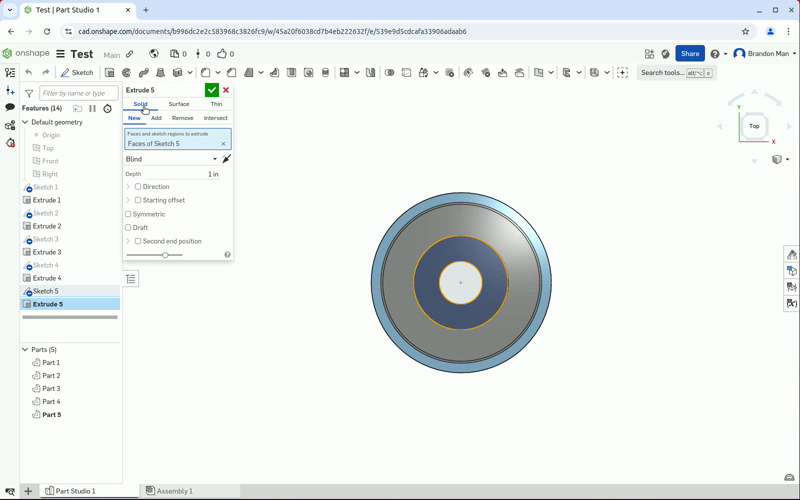
click(143, 106)
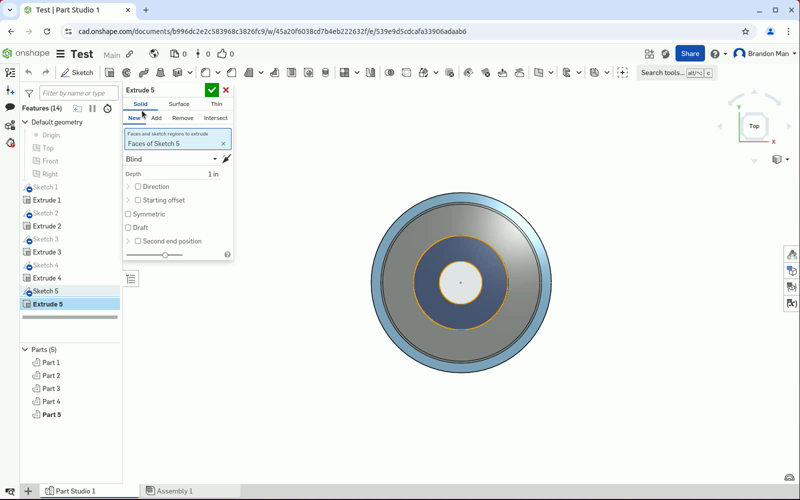
mouse_move(137, 120)
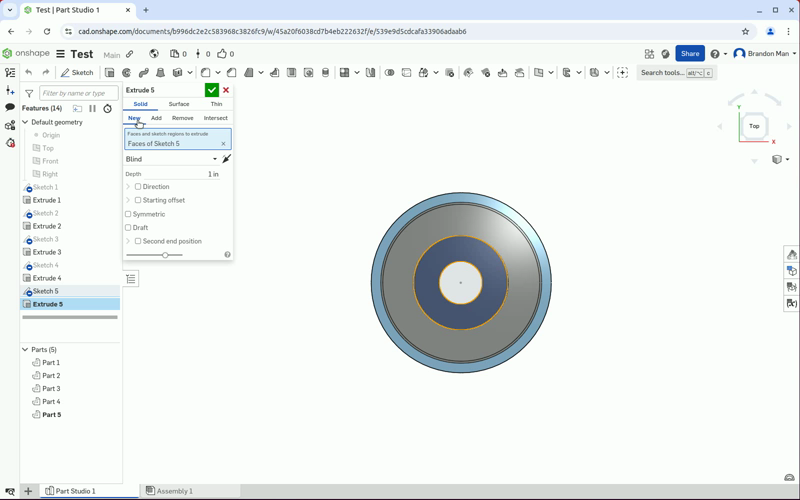
click(137, 120)
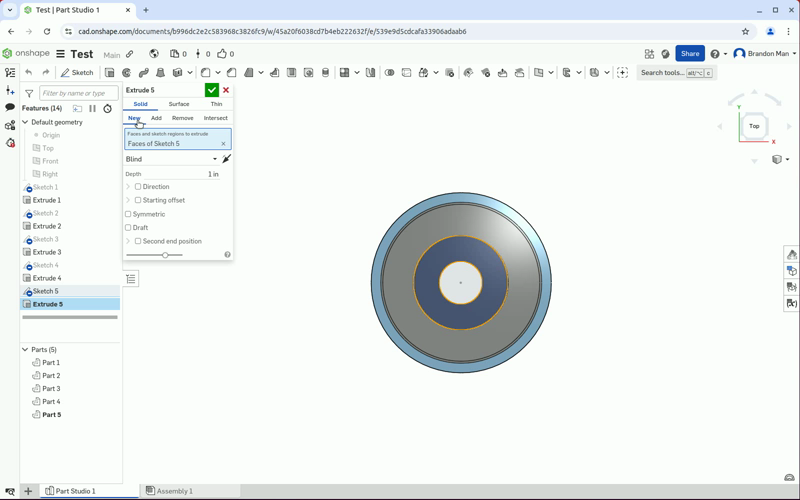
key(tab, 4)
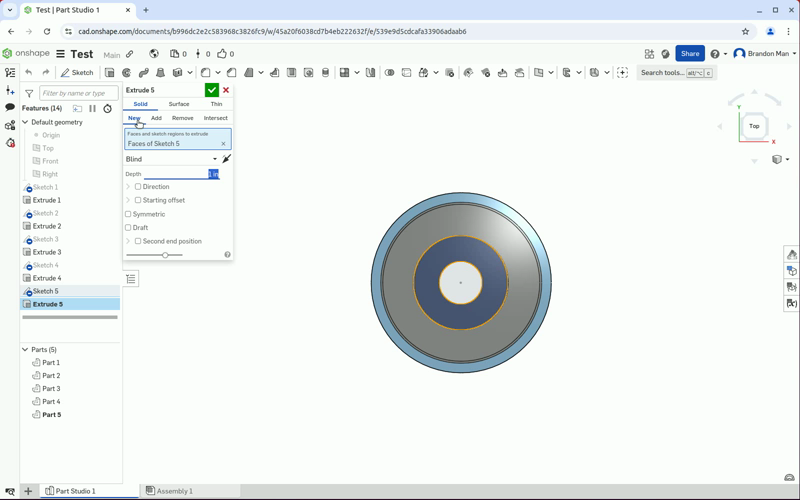
text(23.108)
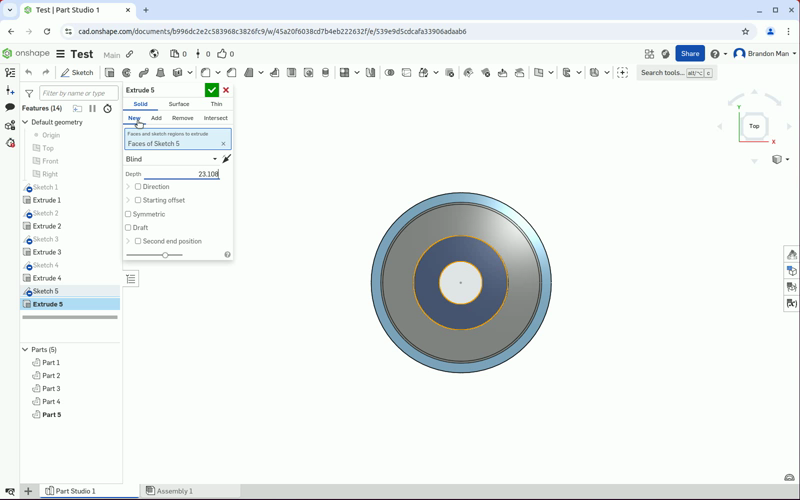
key(enter)
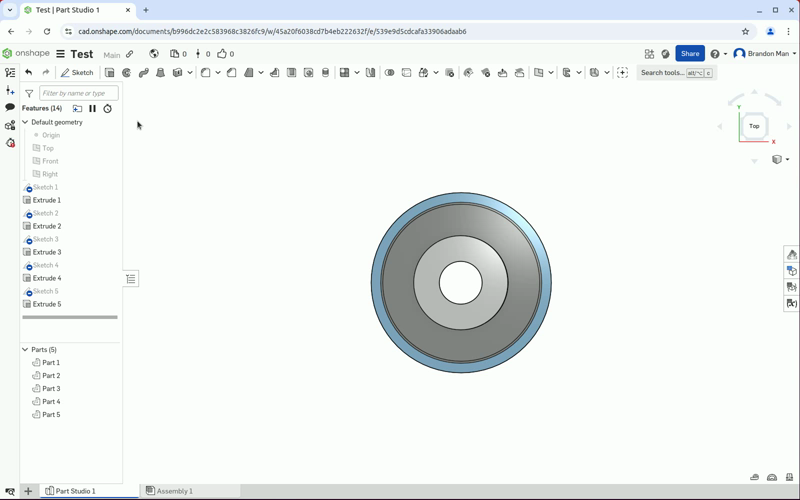
key(shift+h)
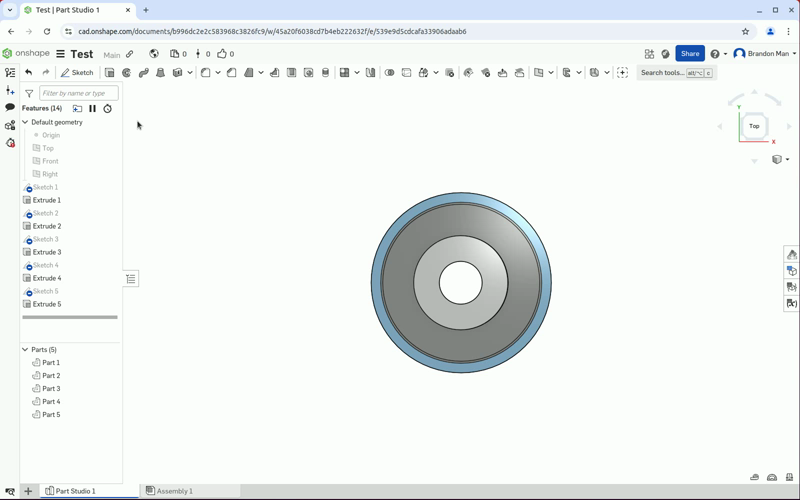
key(shift+h)
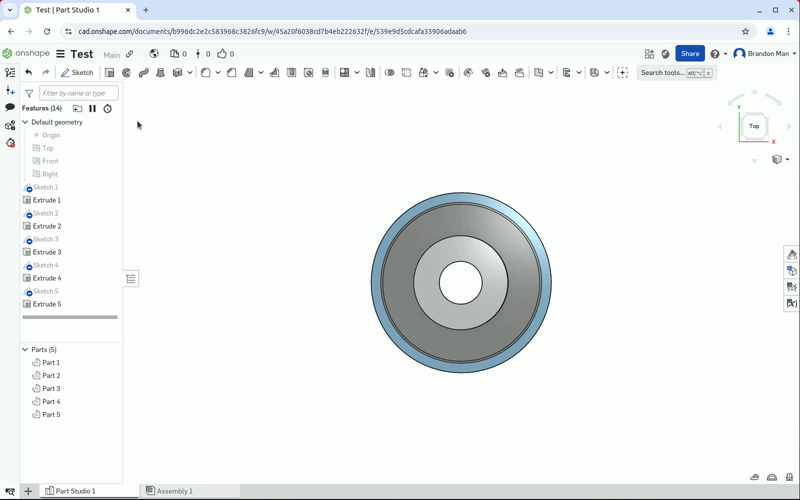
key(shift+7)
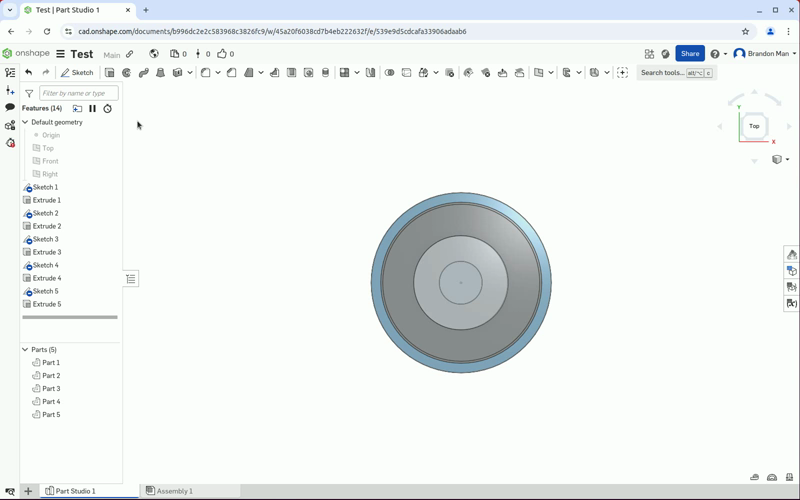
key(up, 3)
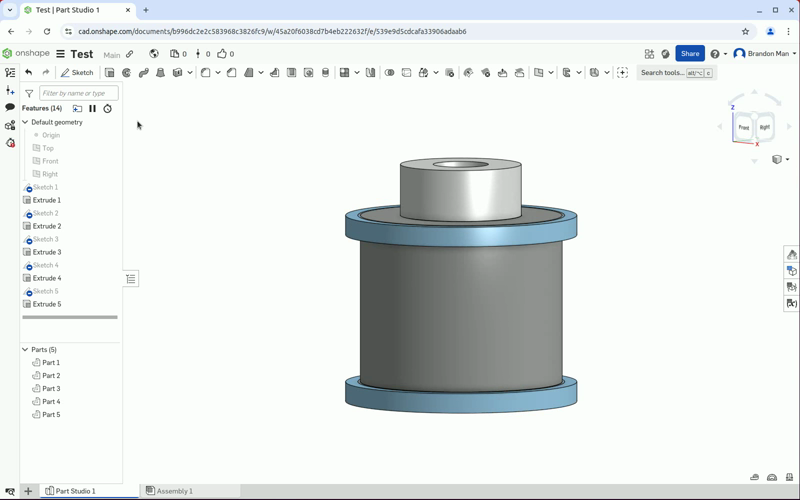
key(left, 3)
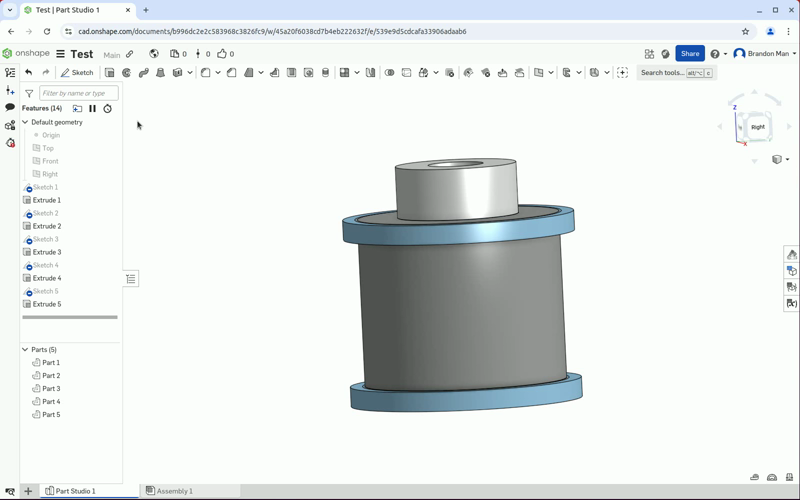
key(right, 3)
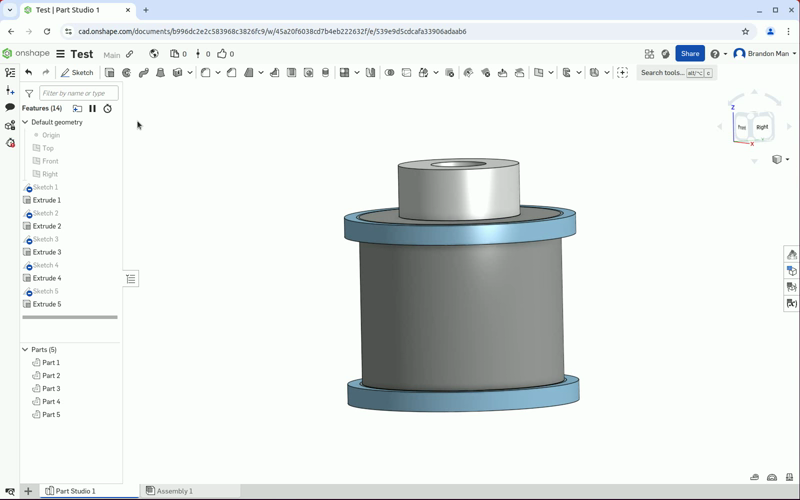
key(down, 3)
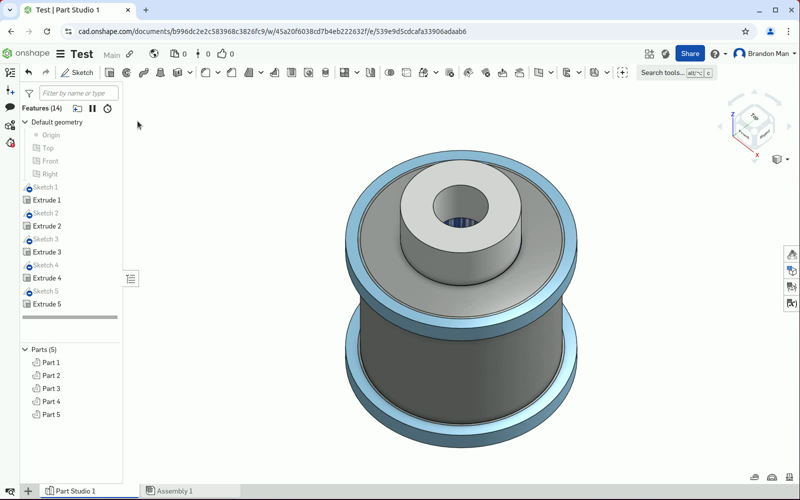
mouse_move(73, 189)
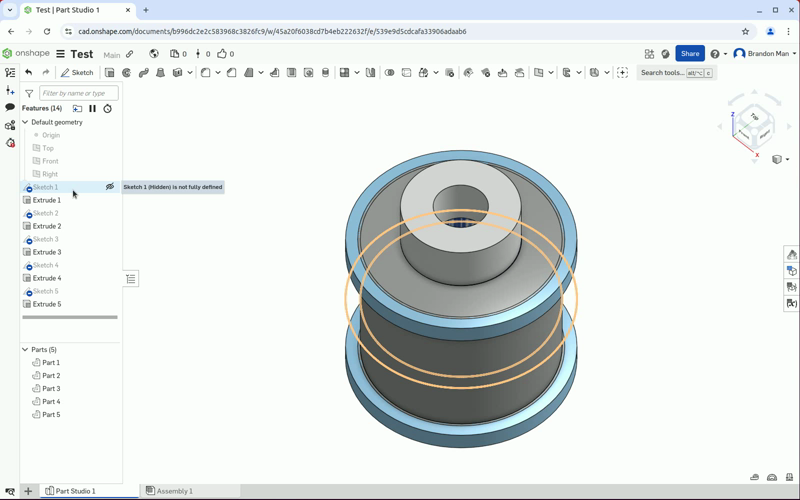
click(73, 189)